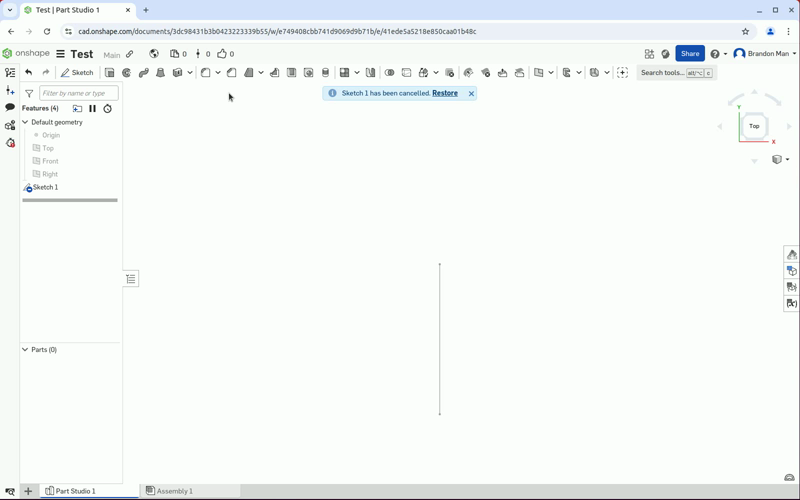
key(shift+h)
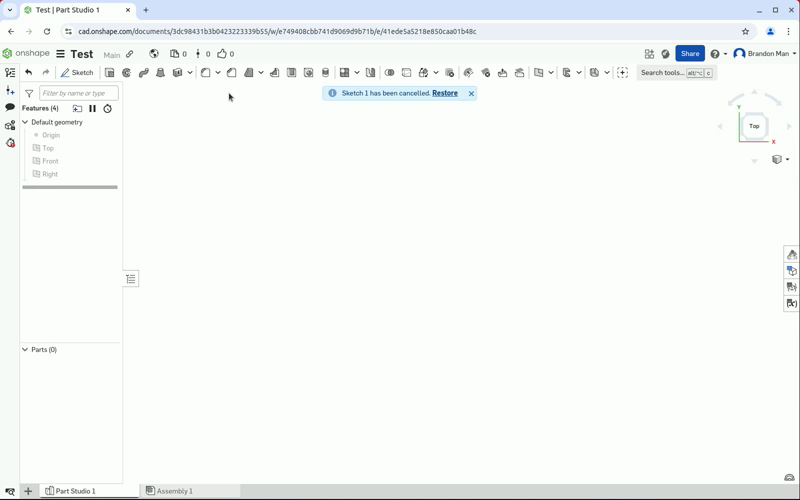
key(shift+s)
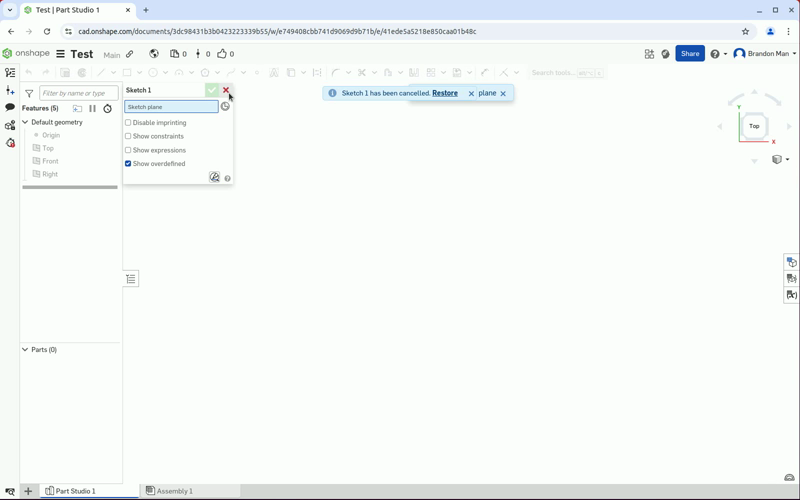
mouse_move(73, 150)
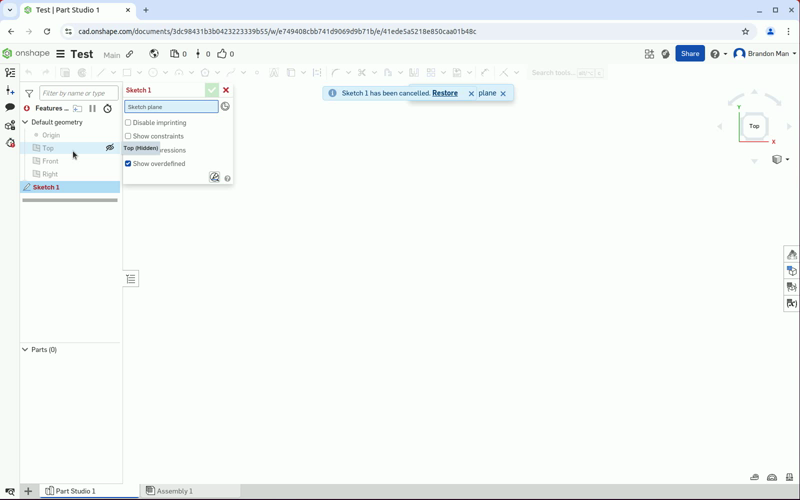
click(73, 150)
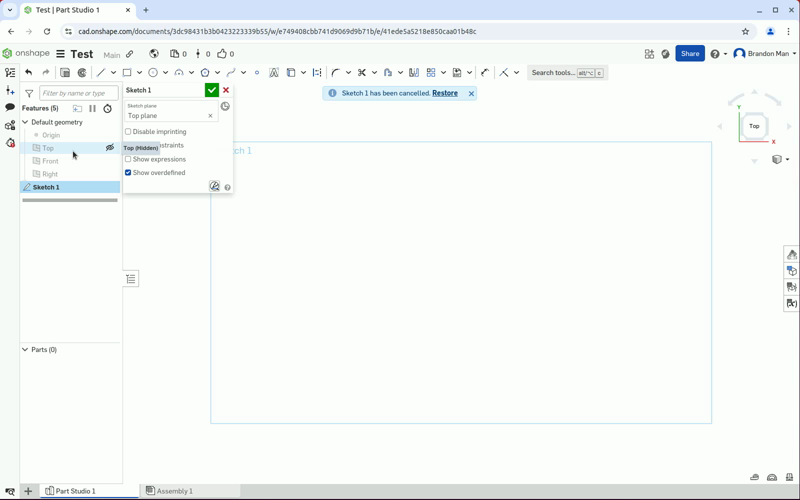
mouse_move(73, 352)
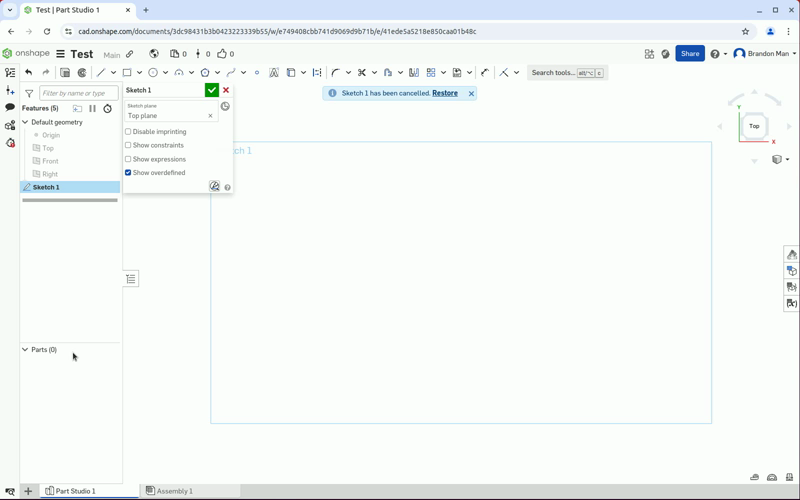
key(y)
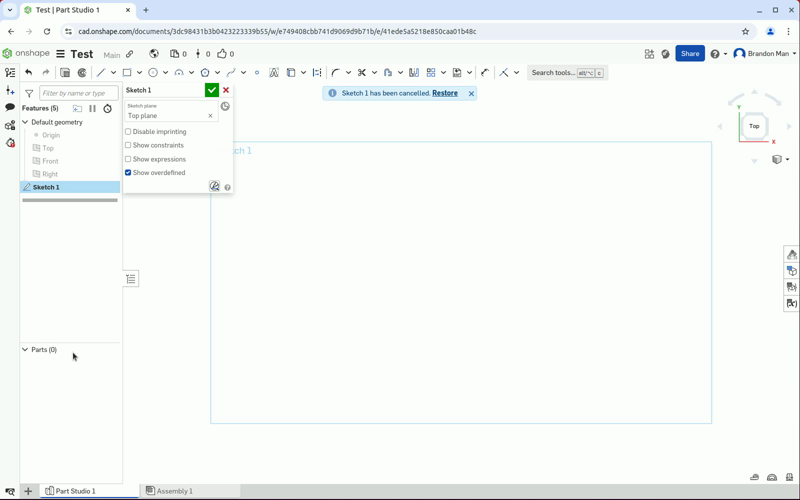
key(l)
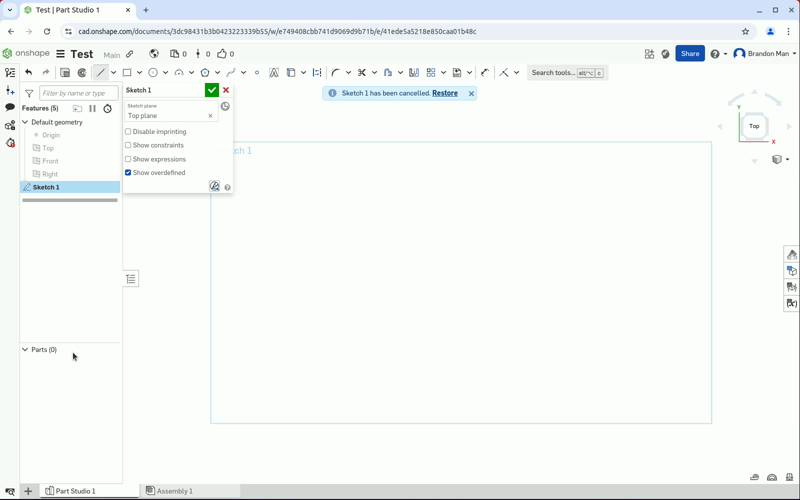
key_down(shift)
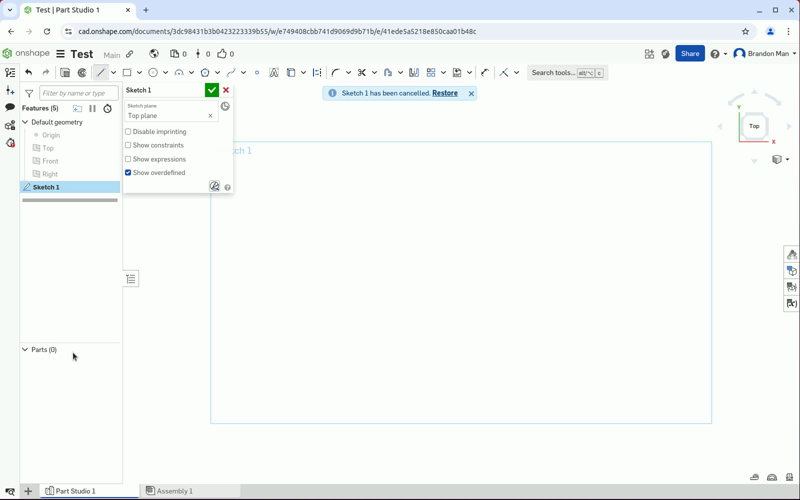
mouse_move(398, 340)
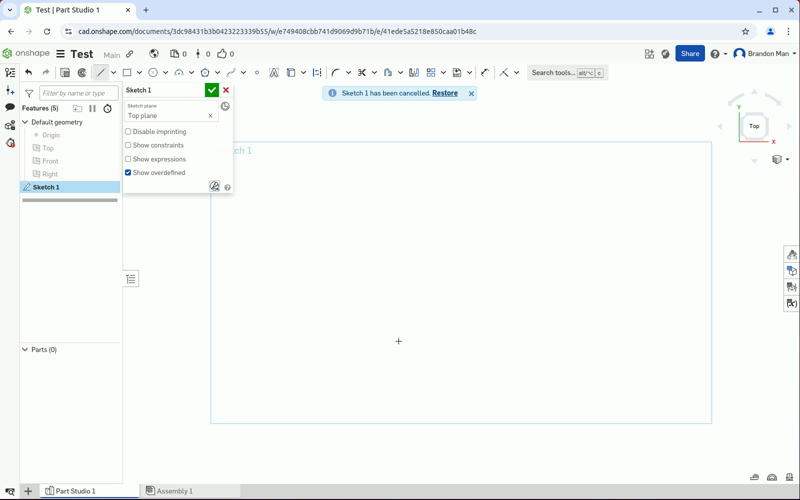
click(398, 340)
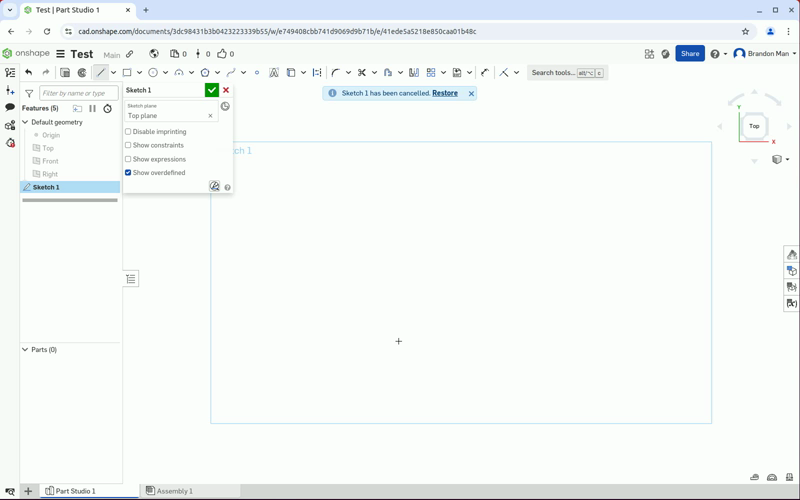
key_up(shift)
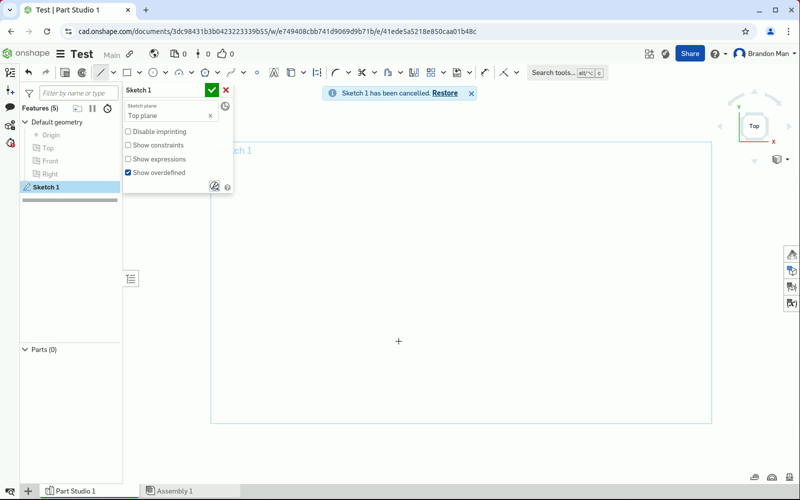
key_down(shift)
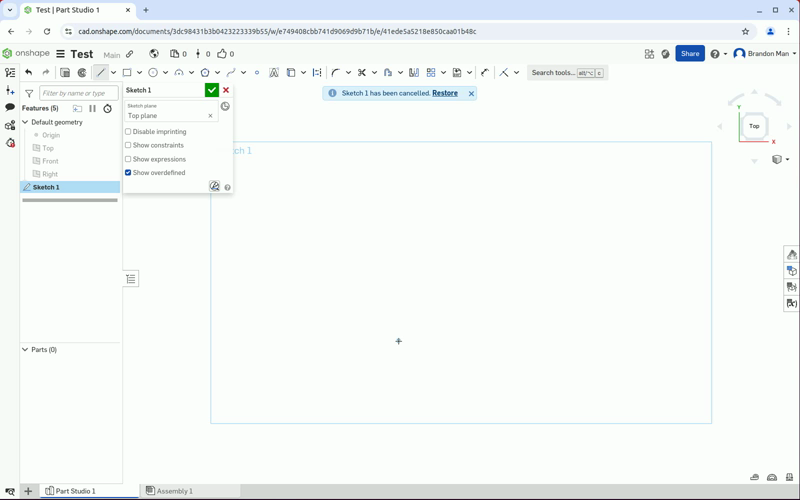
mouse_move(523, 340)
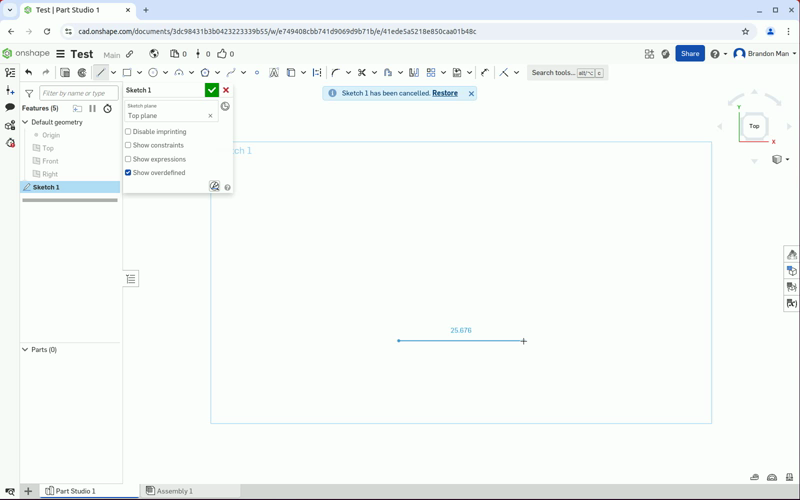
click(523, 340)
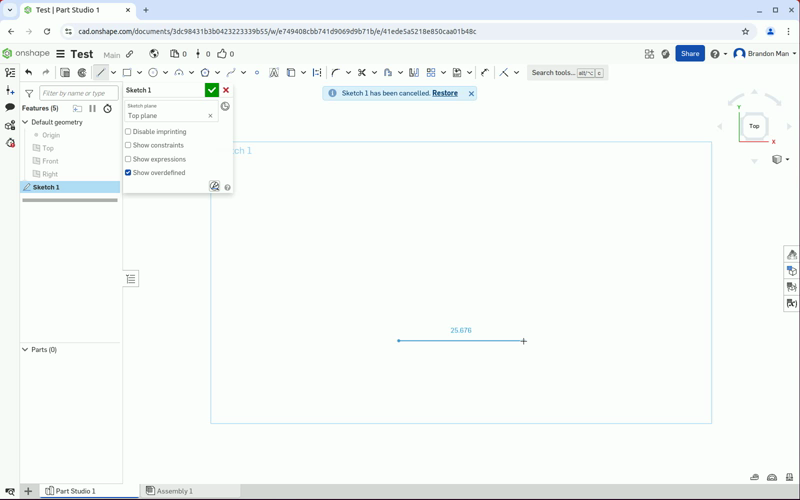
key_up(shift)
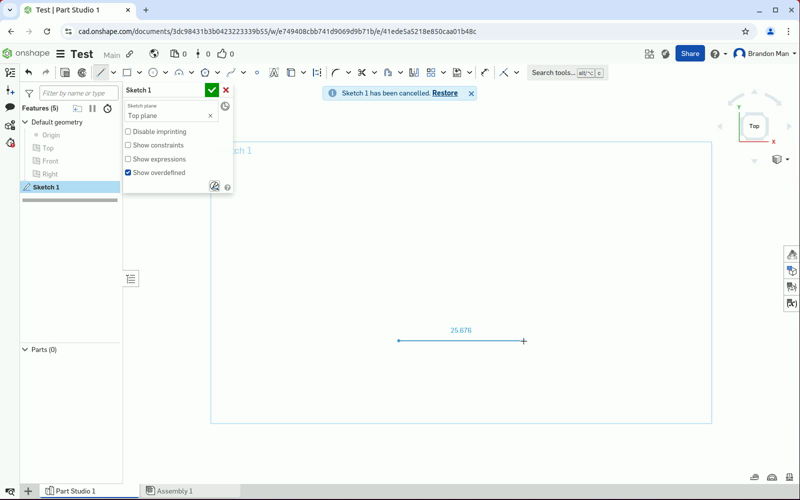
key_down(shift)
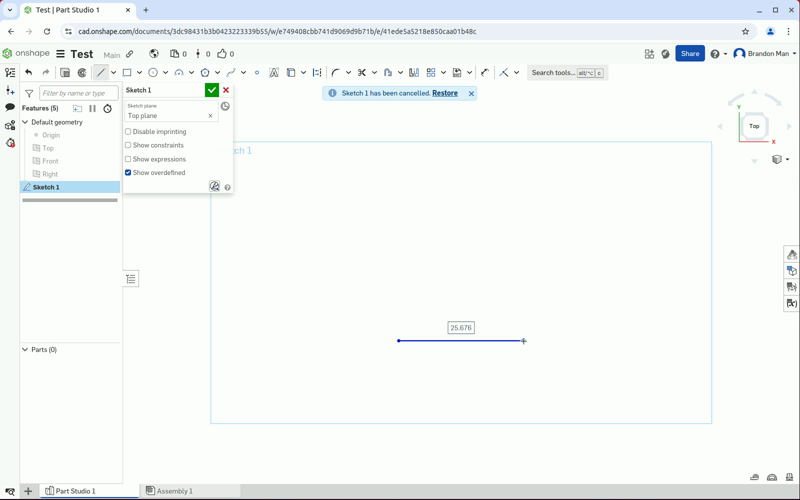
mouse_move(523, 225)
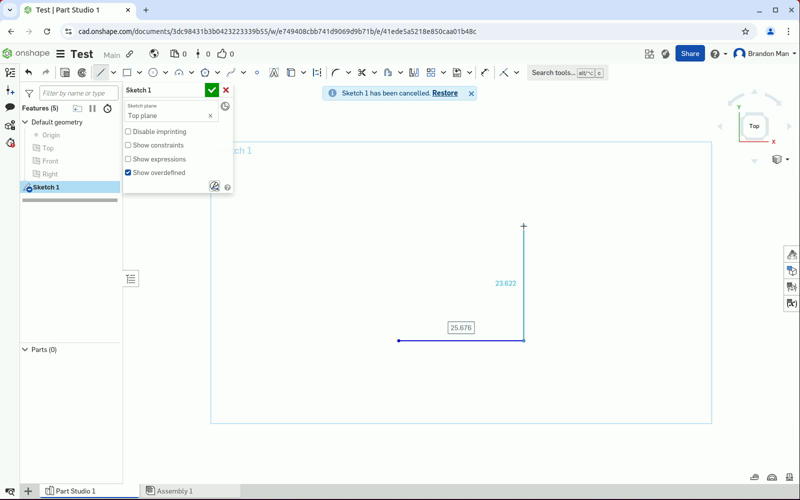
click(523, 225)
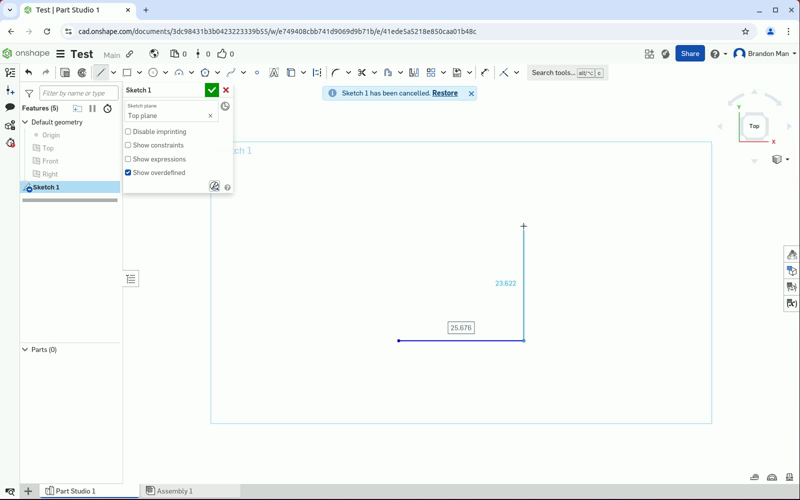
key_up(shift)
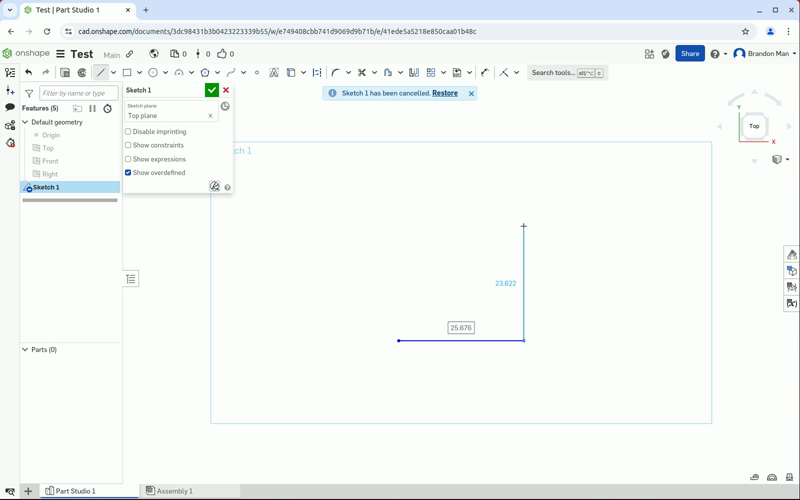
key_down(shift)
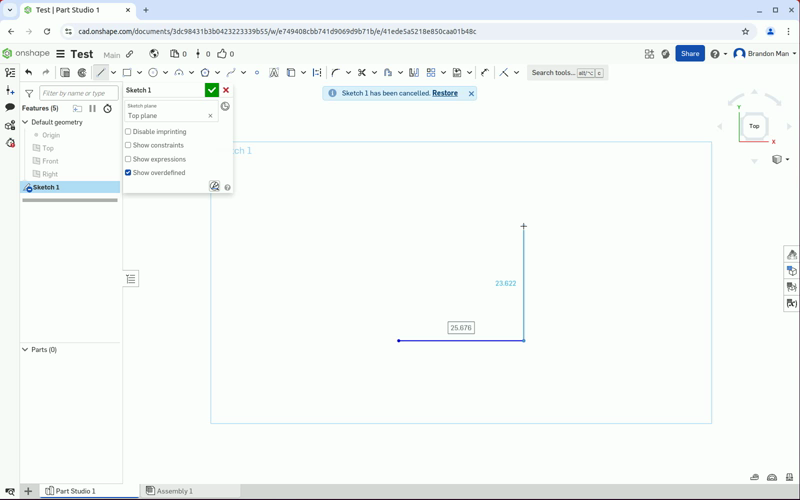
mouse_move(398, 225)
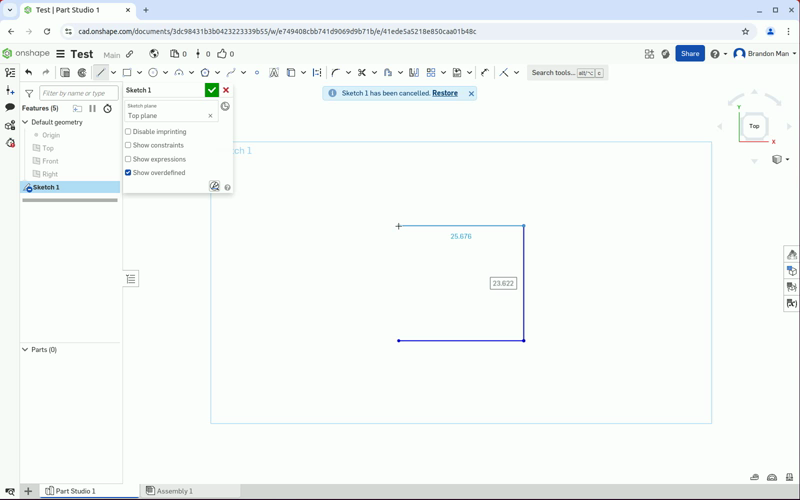
click(398, 225)
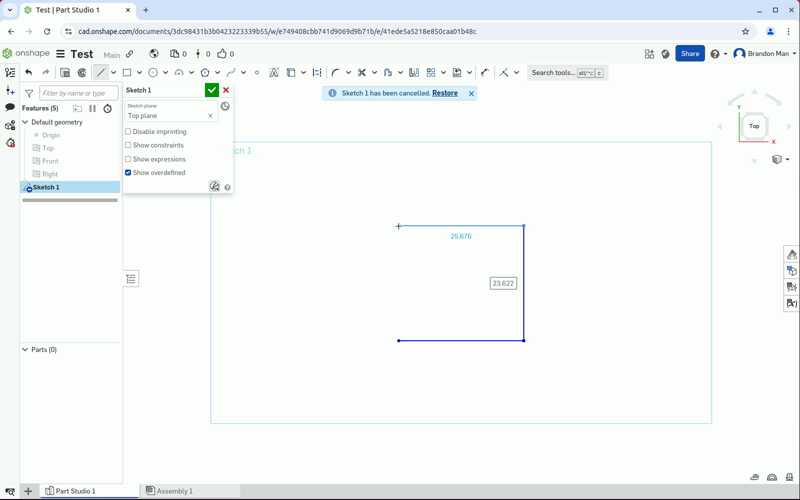
key_up(shift)
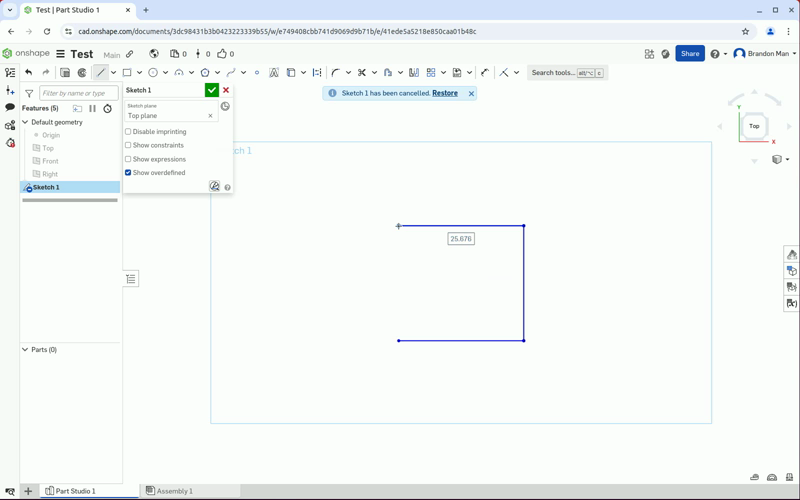
key_down(shift)
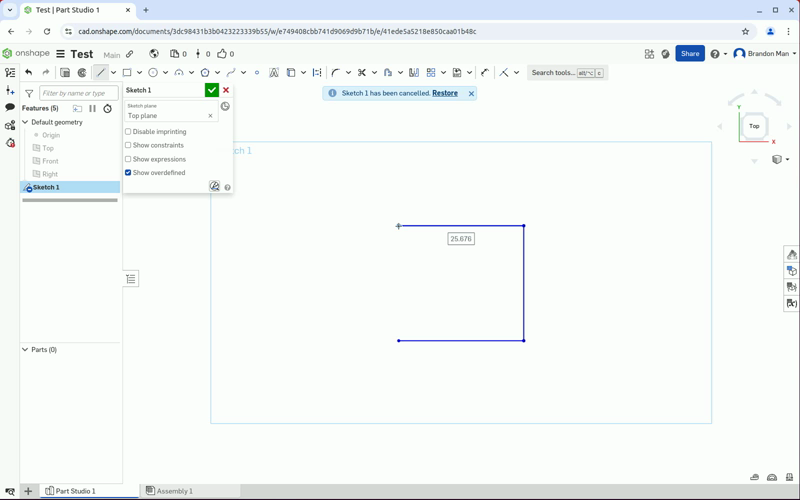
mouse_move(398, 340)
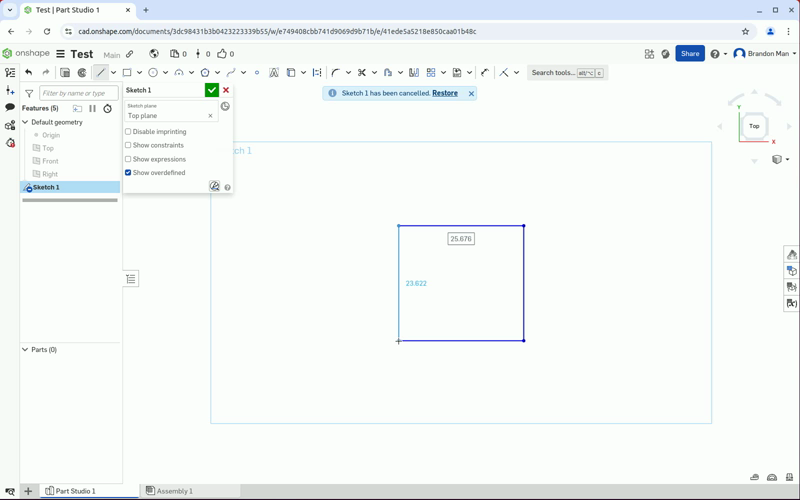
key_up(shift)
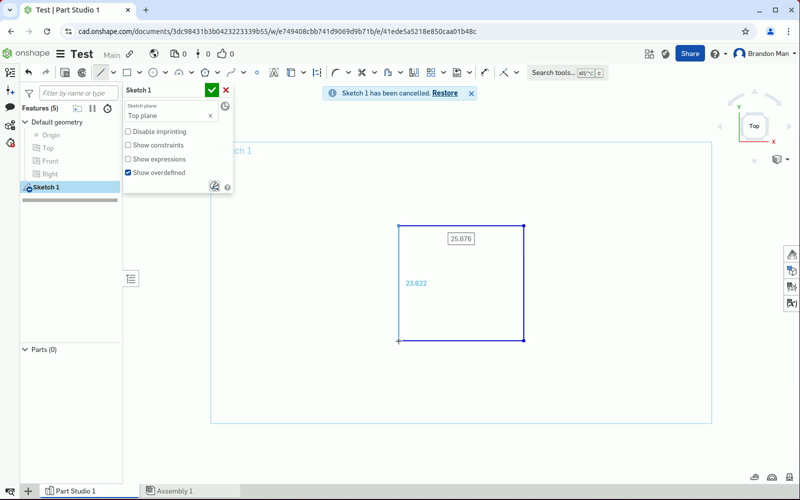
click(398, 340)
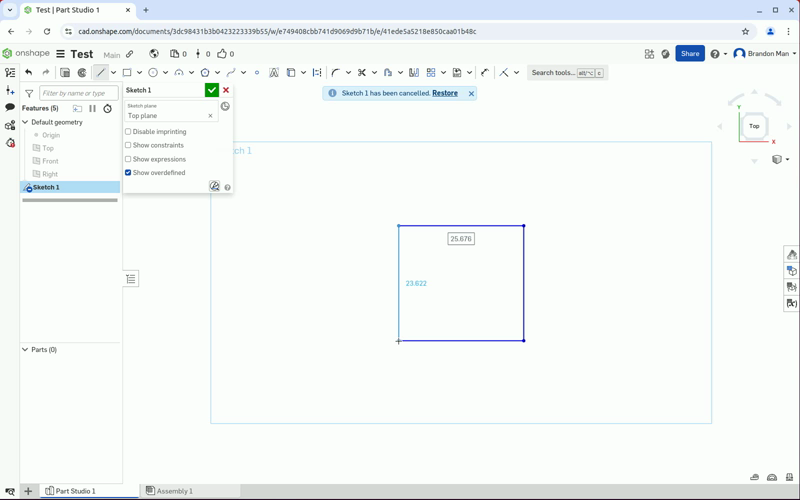
key(esc)
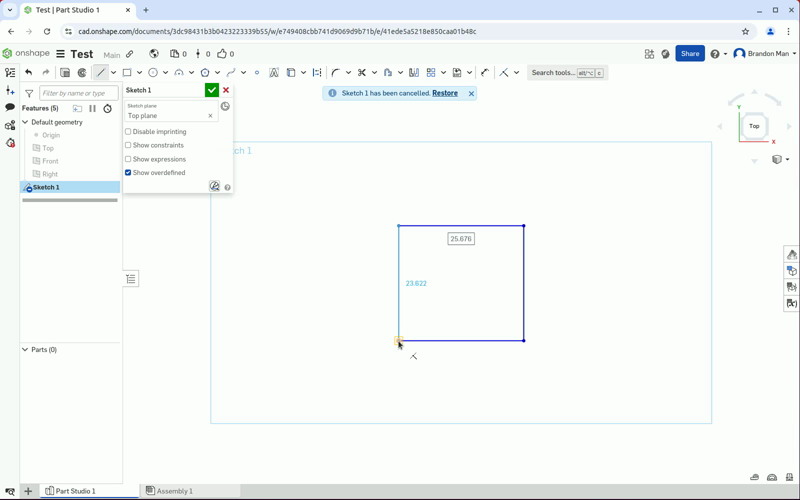
mouse_move(449, 329)
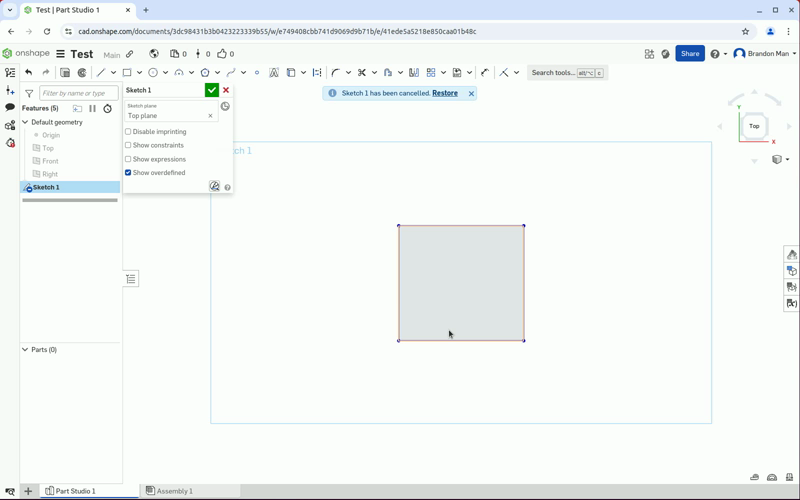
click(449, 329)
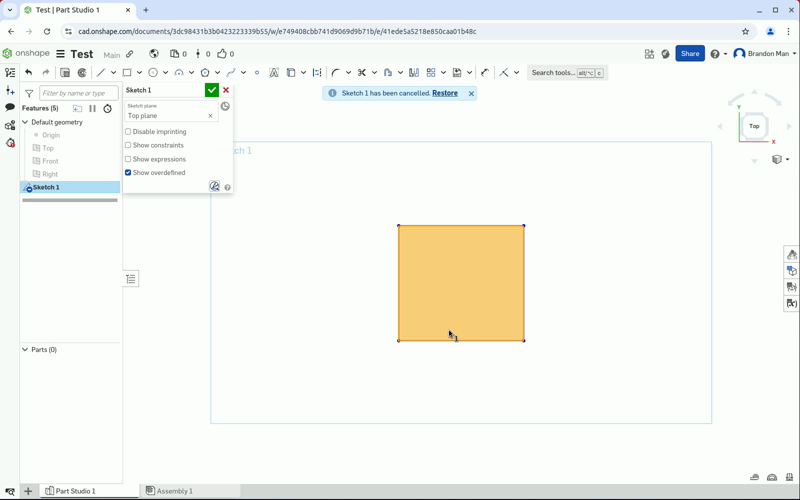
mouse_move(73, 352)
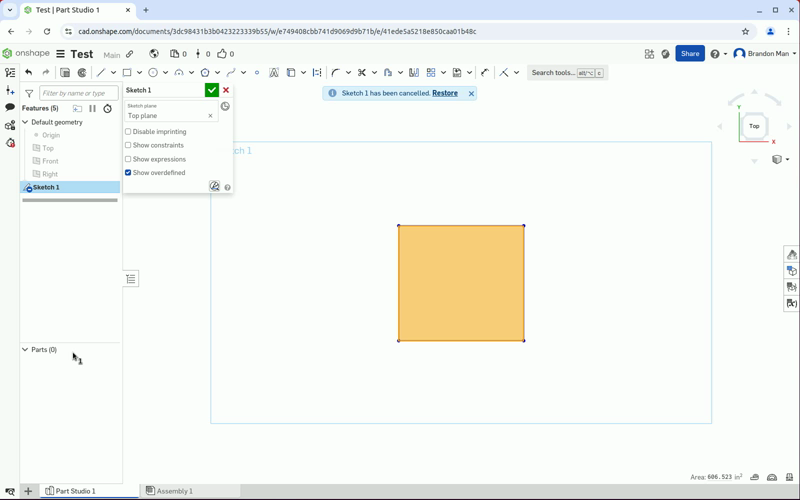
key(shift+y)
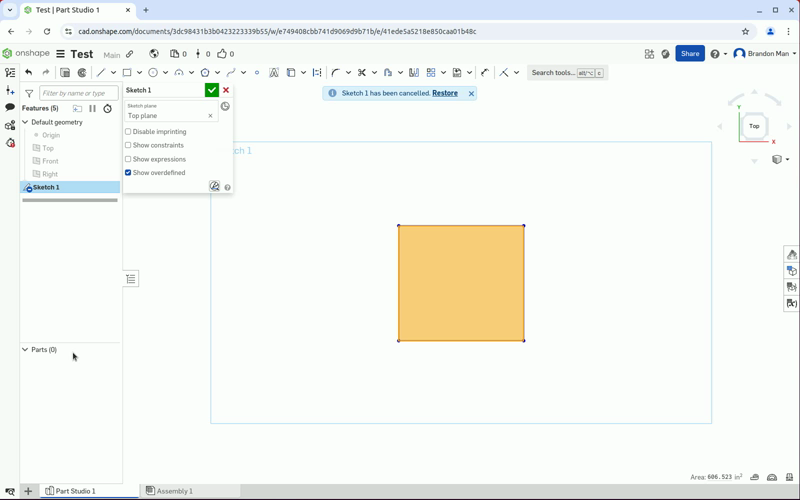
key(shift+e)
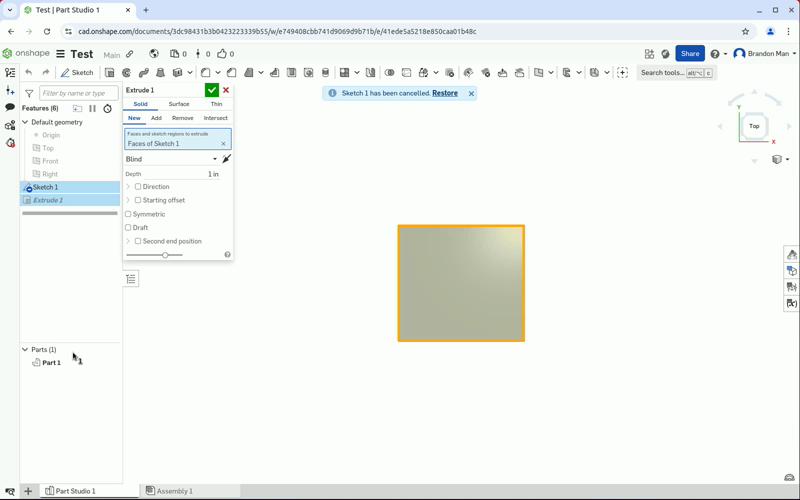
mouse_move(143, 106)
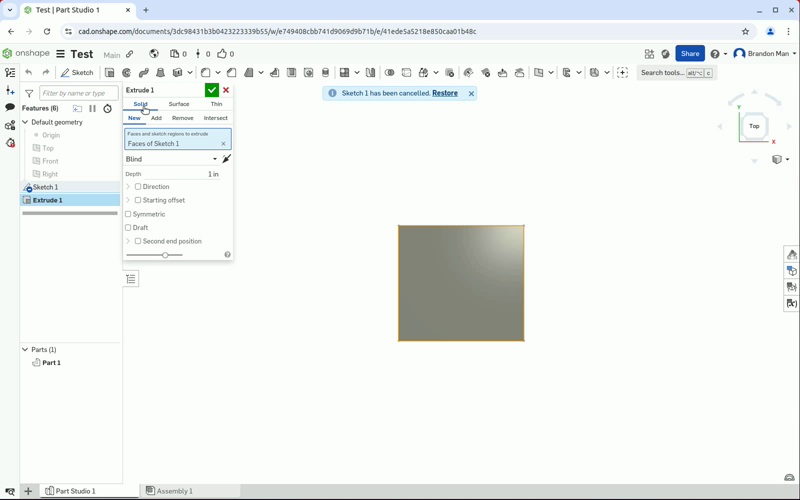
click(143, 106)
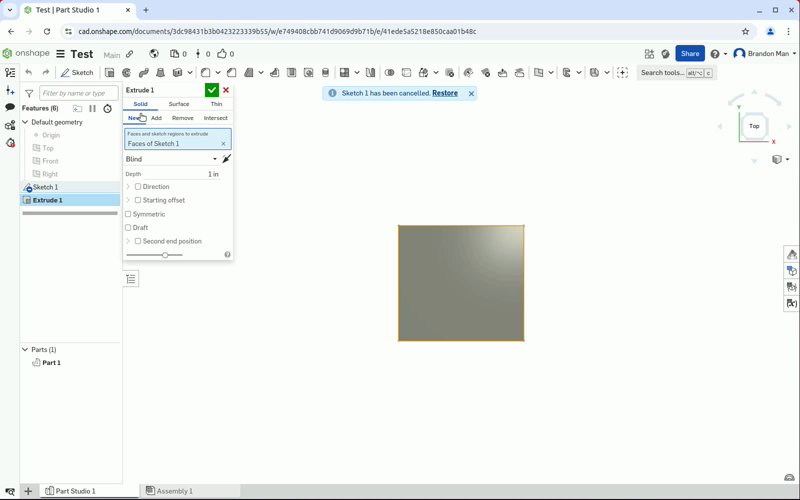
mouse_move(137, 120)
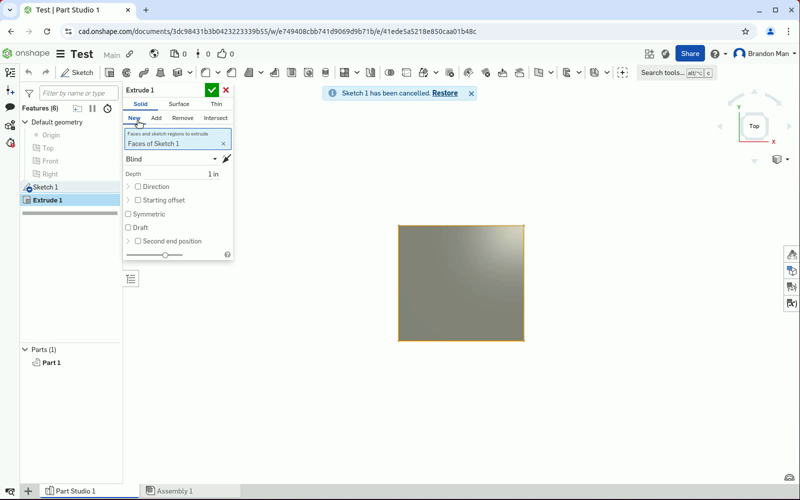
click(137, 120)
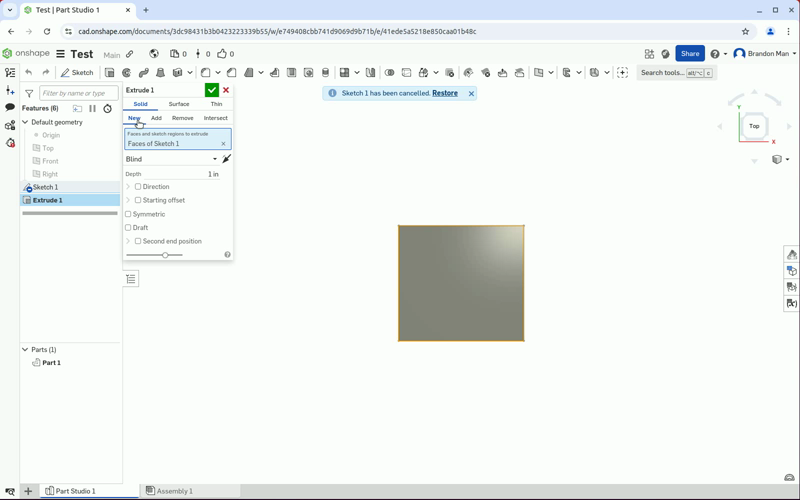
key(tab, 4)
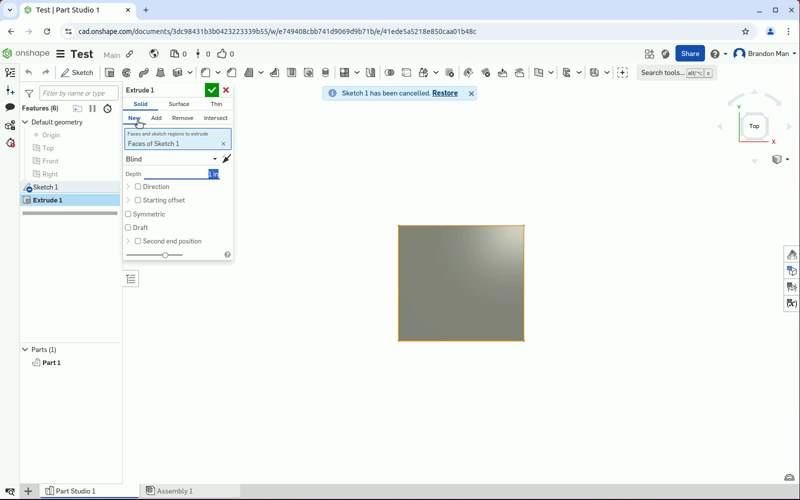
text(0.963)
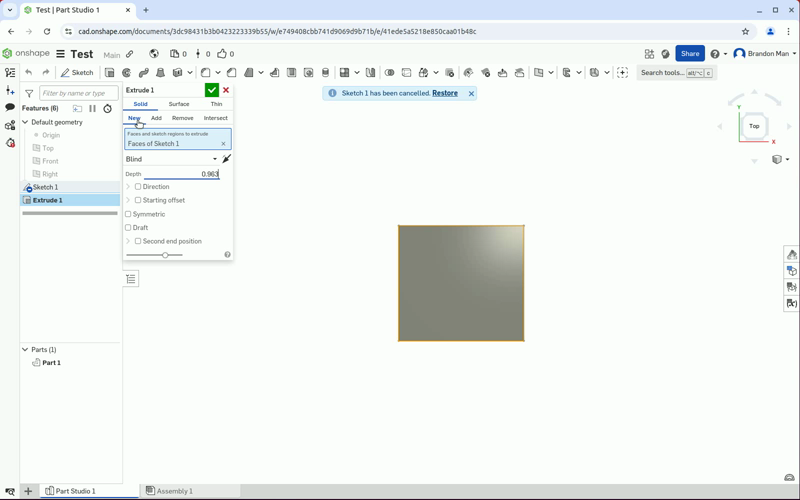
key(enter)
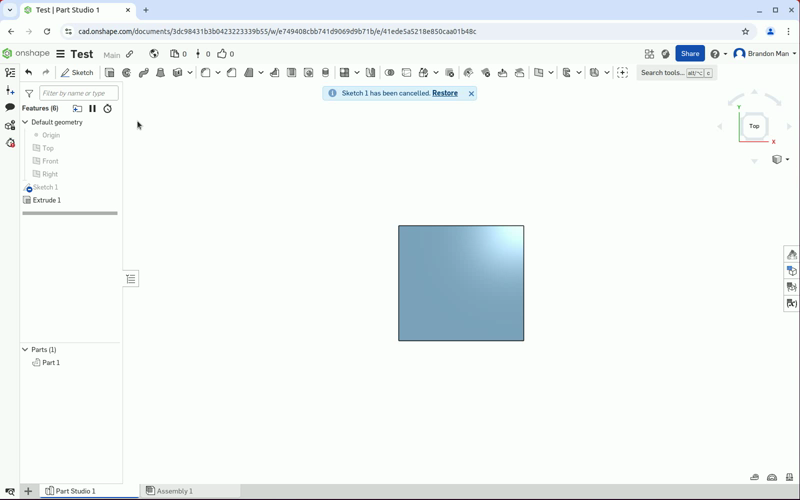
key(shift+h)
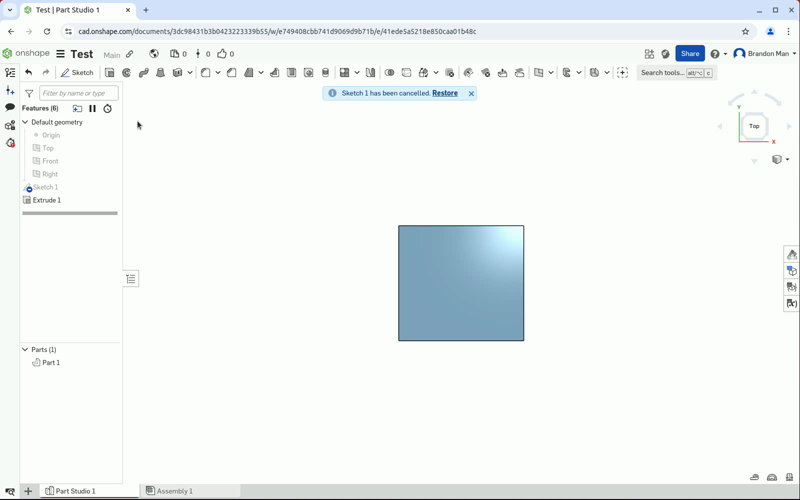
key(shift+h)
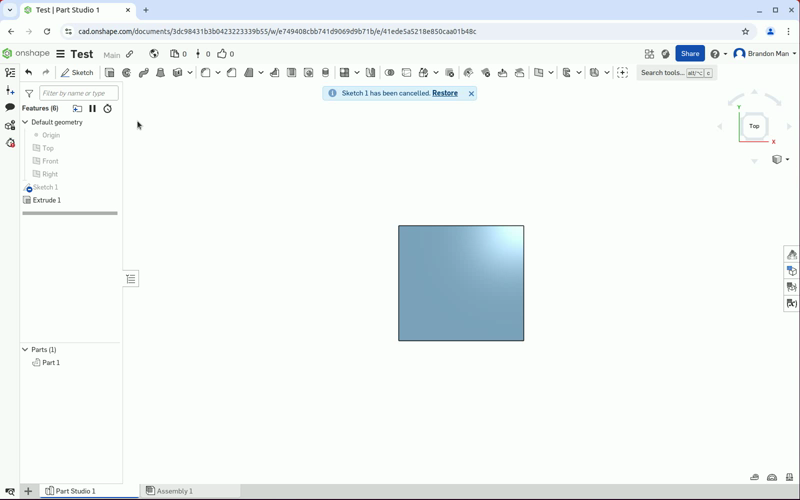
mouse_move(73, 189)
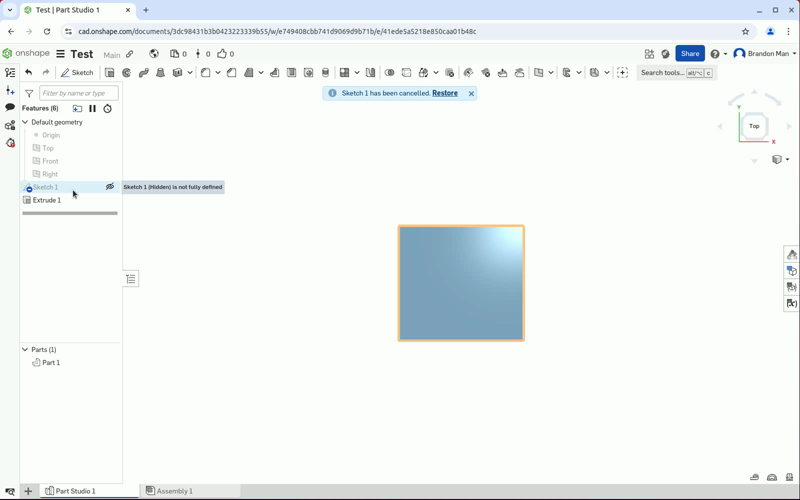
click(73, 189)
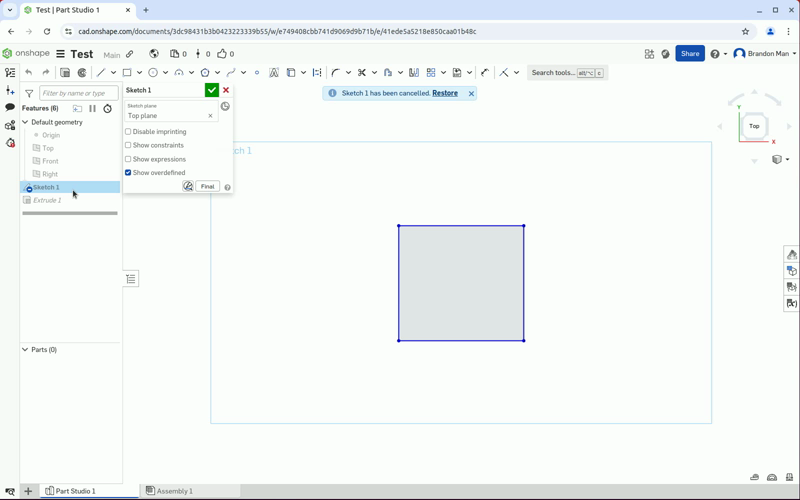
mouse_move(229, 92)
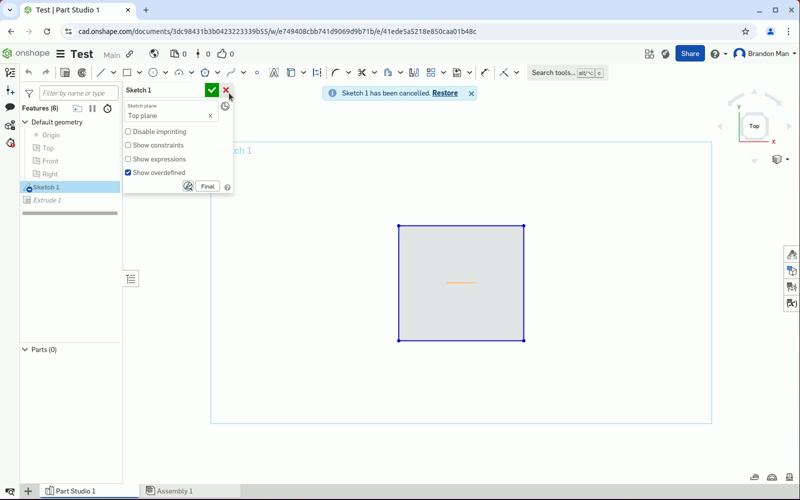
click(229, 92)
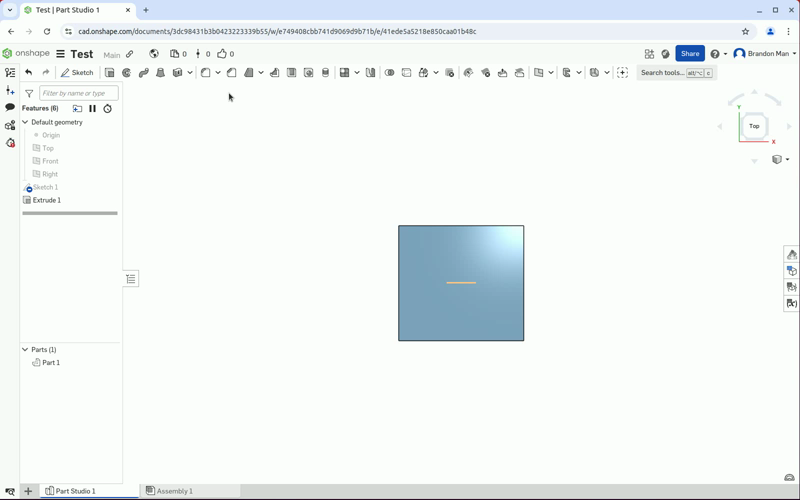
mouse_move(541, 75)
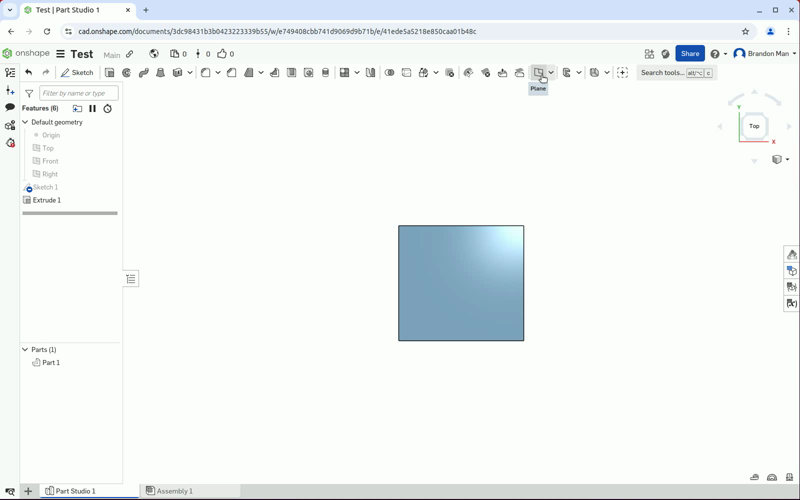
click(541, 75)
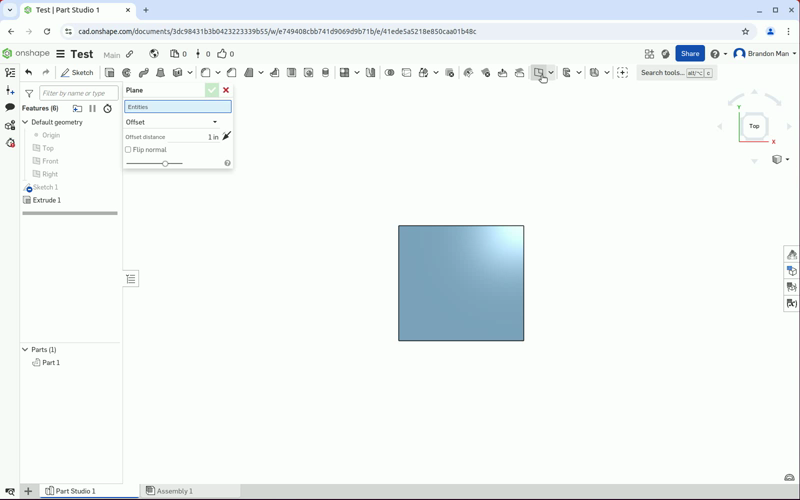
mouse_move(73, 150)
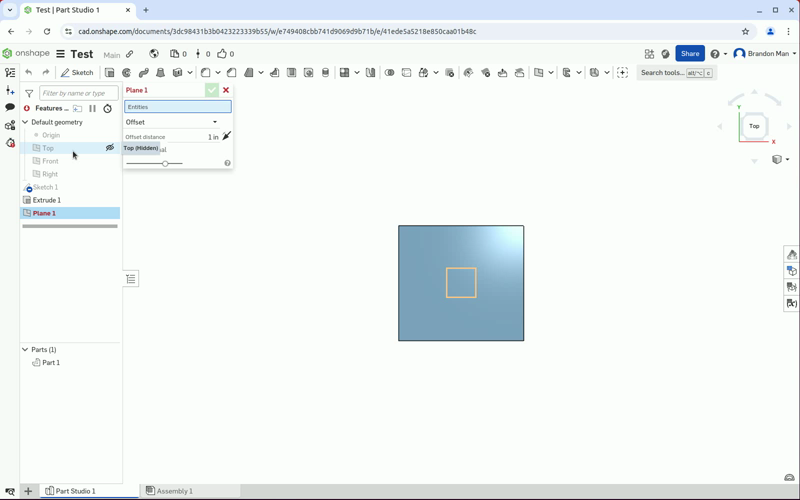
click(73, 150)
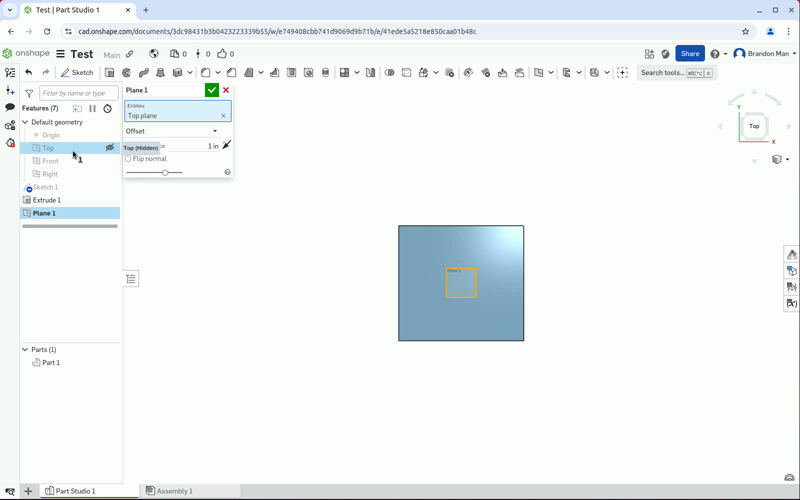
key(tab, 2)
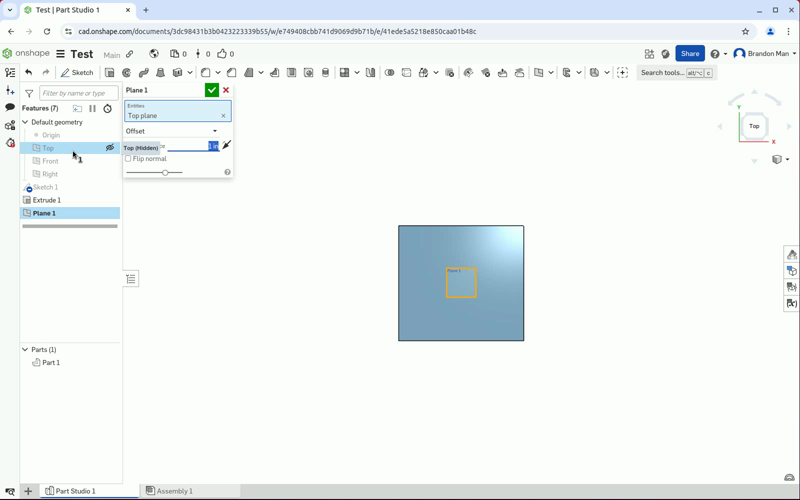
text(0.955)
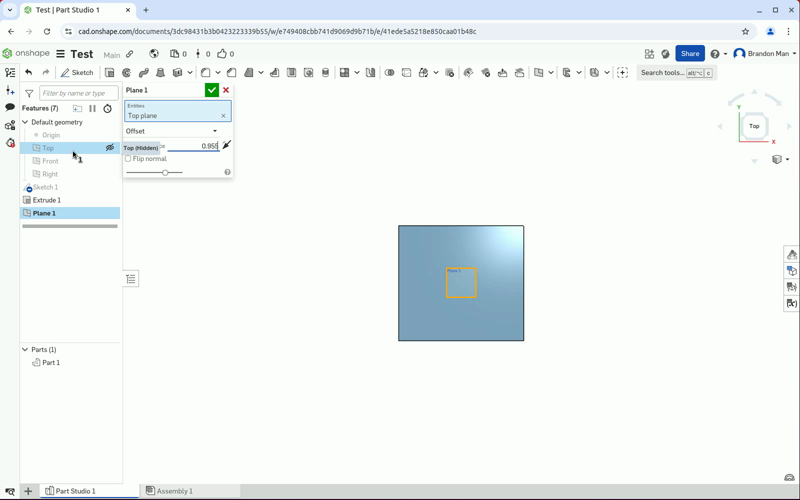
key(enter, 2)
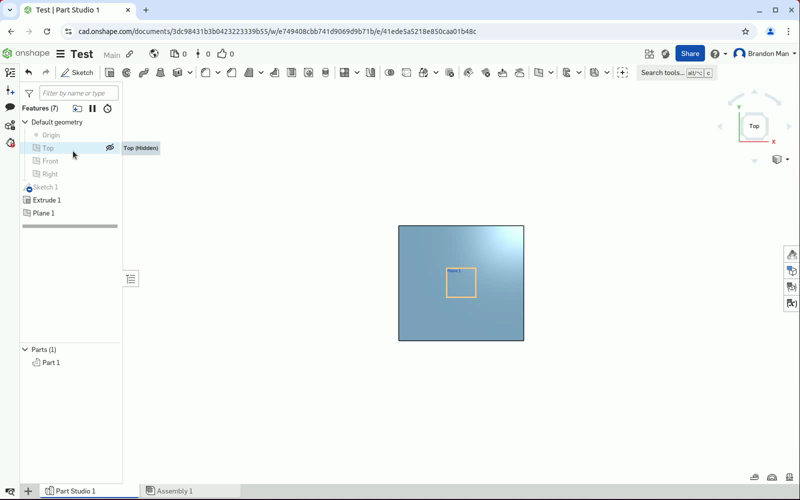
key(shift+s)
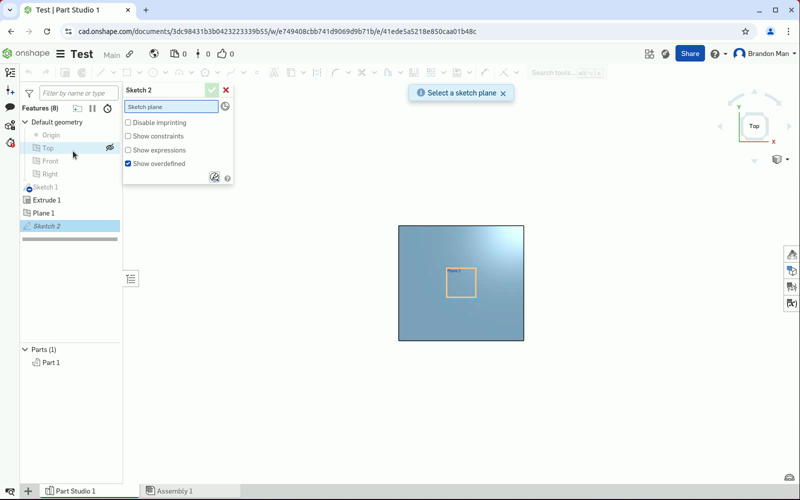
mouse_move(73, 215)
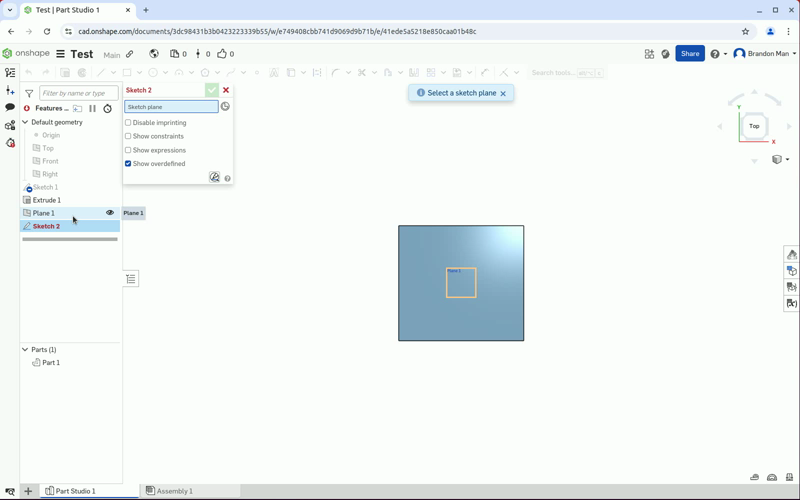
click(73, 215)
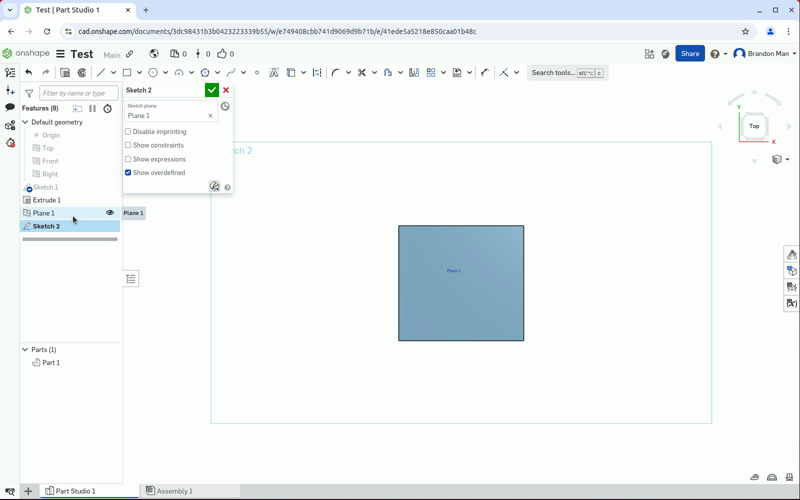
mouse_move(73, 352)
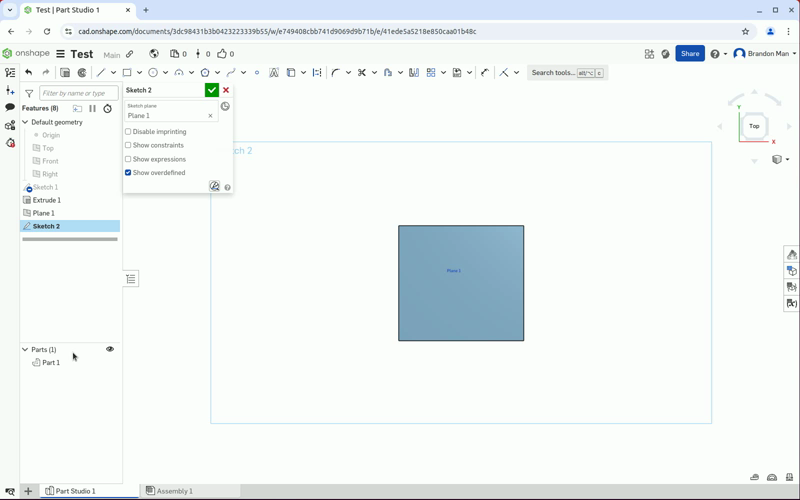
key(y)
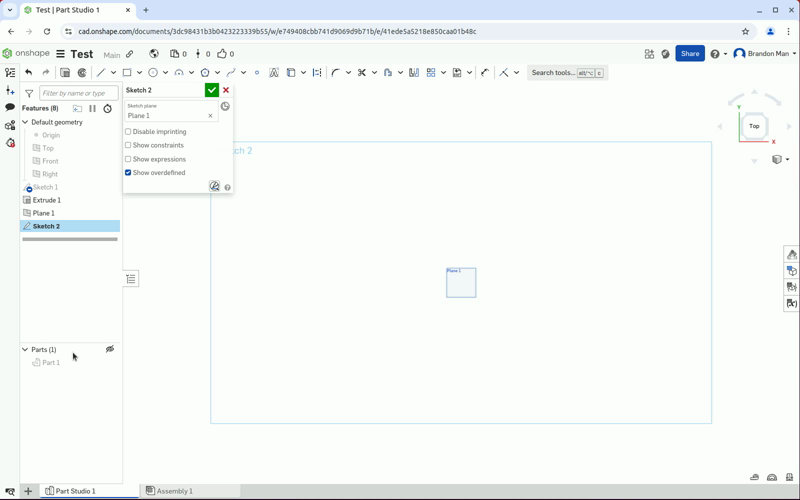
key(l)
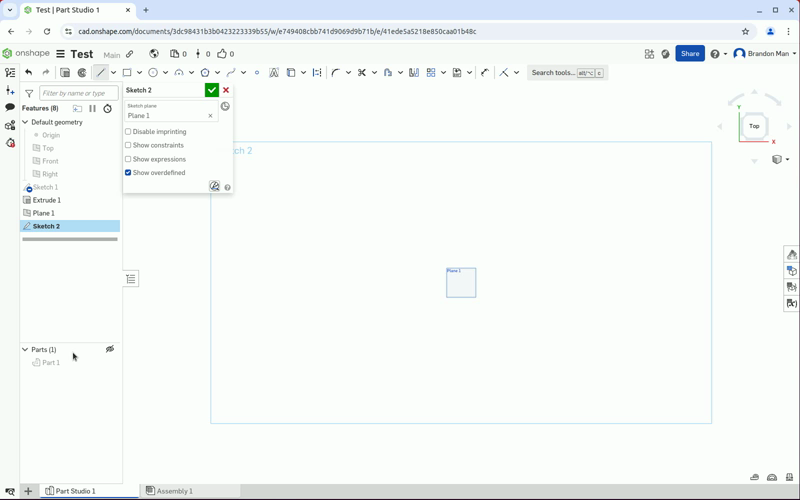
key_down(shift)
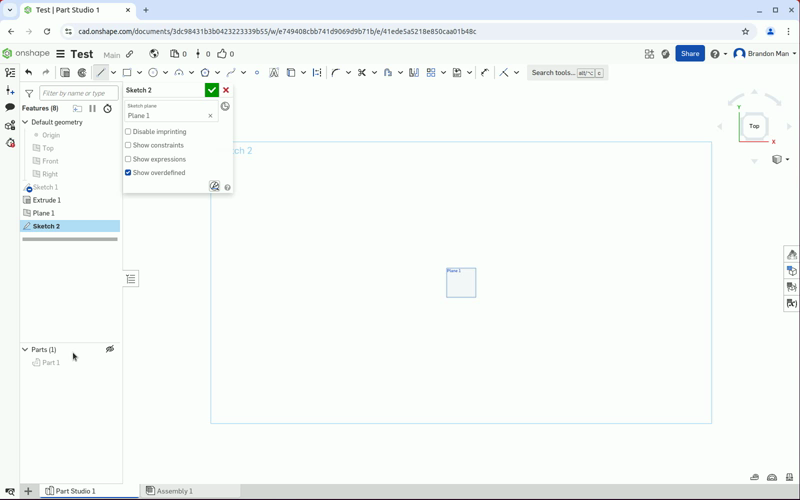
mouse_move(403, 334)
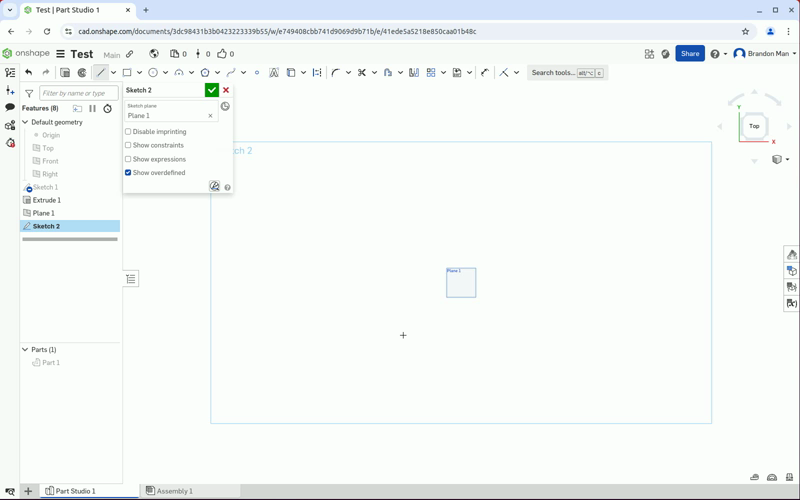
click(403, 334)
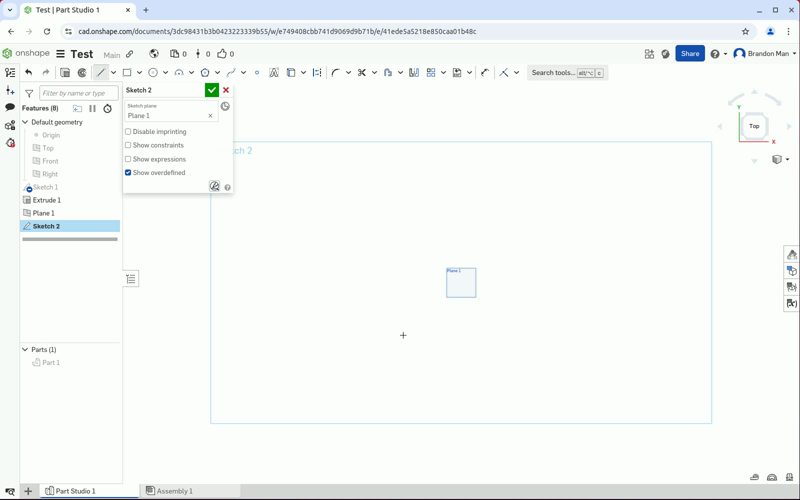
key_up(shift)
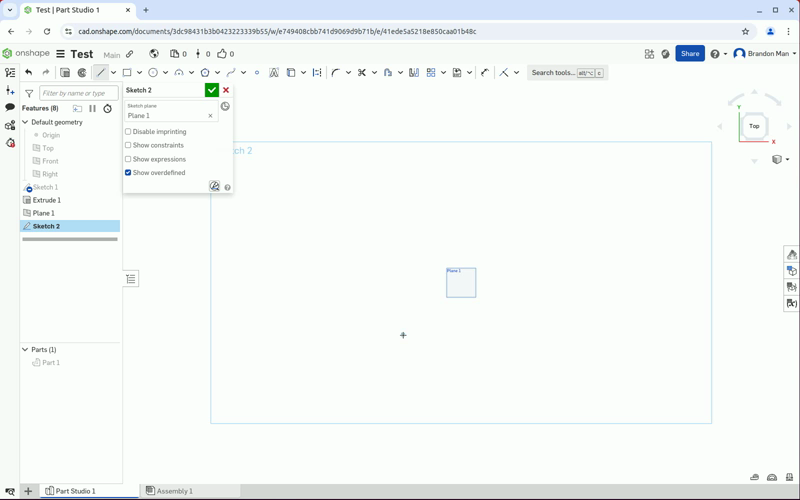
key_down(shift)
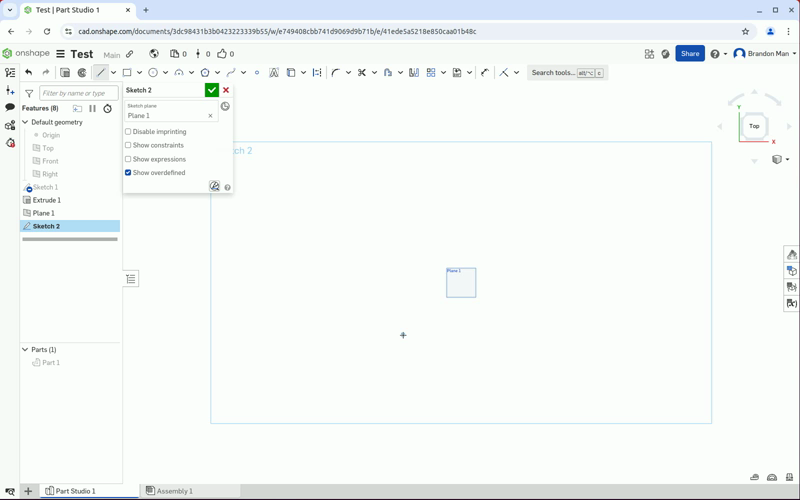
mouse_move(518, 334)
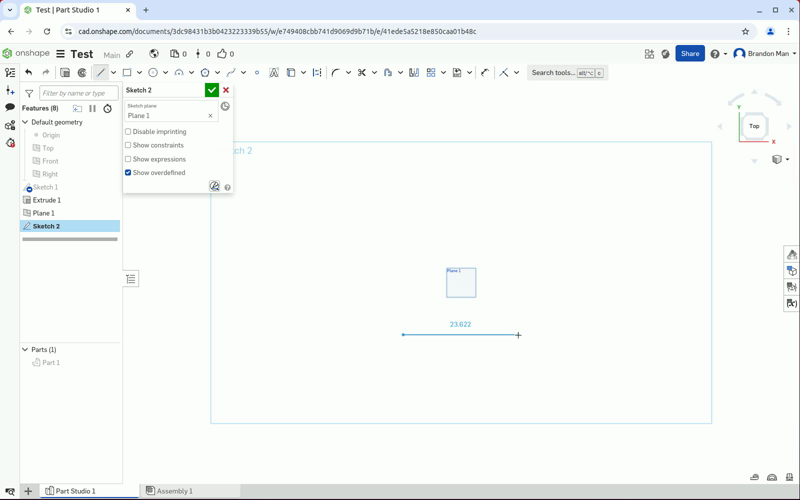
click(518, 334)
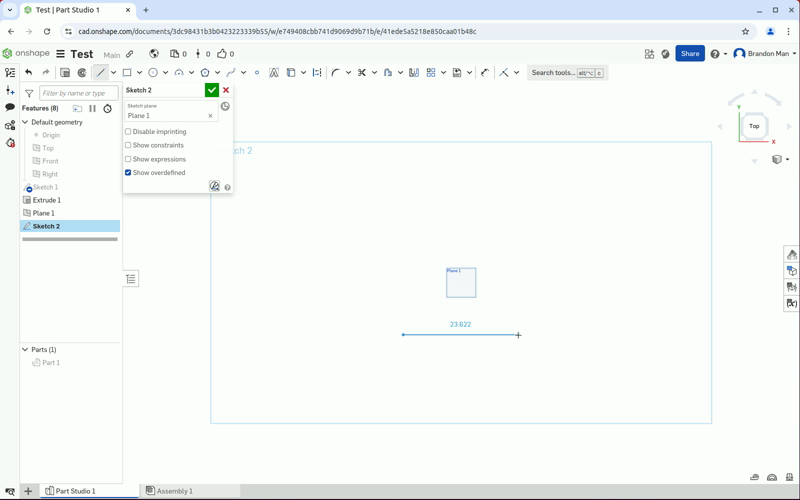
key_up(shift)
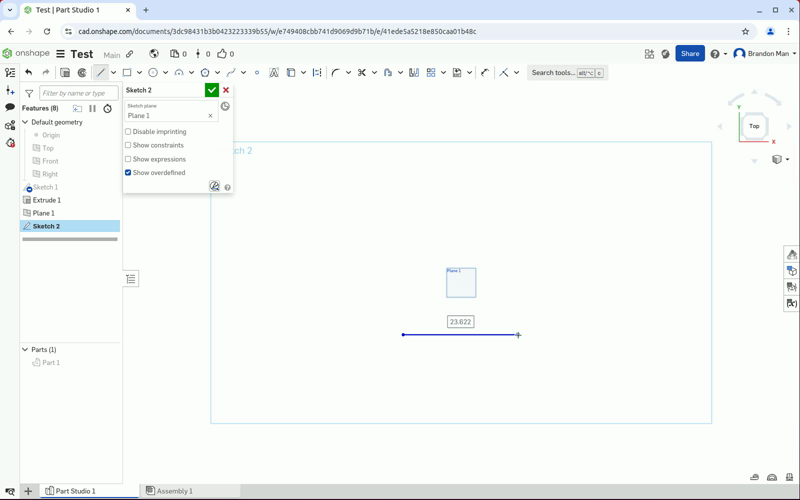
key_down(shift)
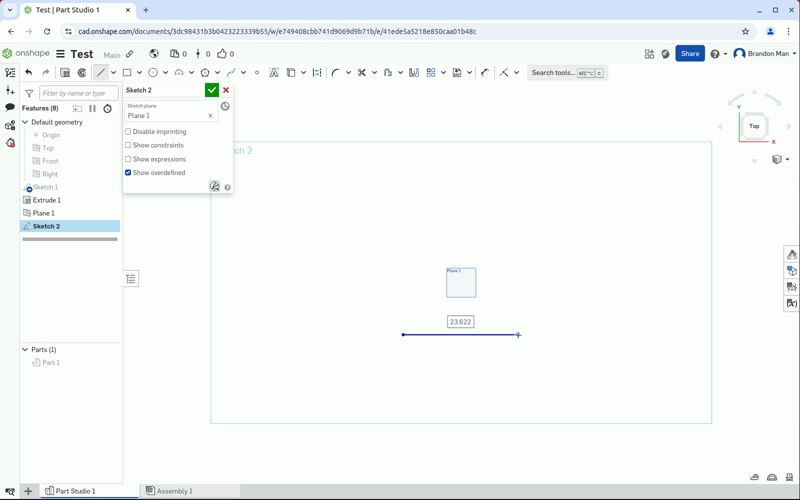
mouse_move(518, 230)
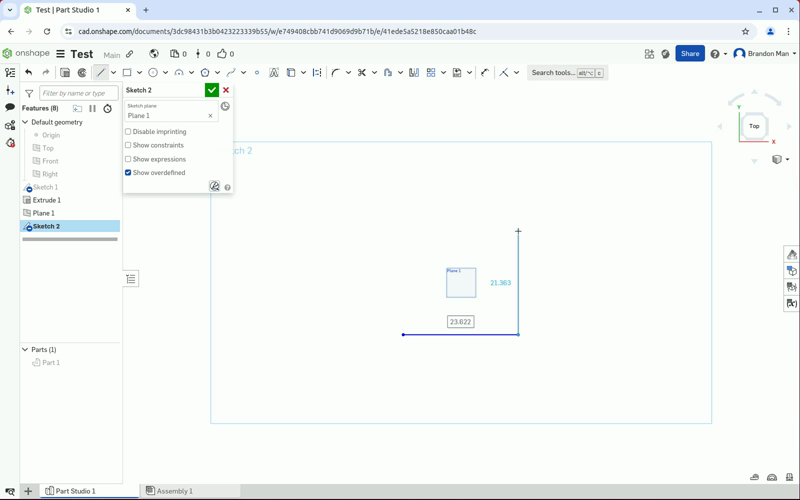
click(518, 230)
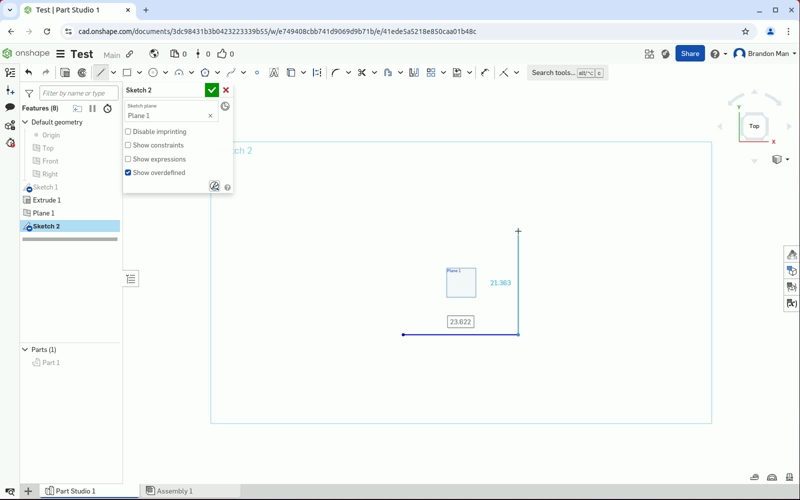
key_up(shift)
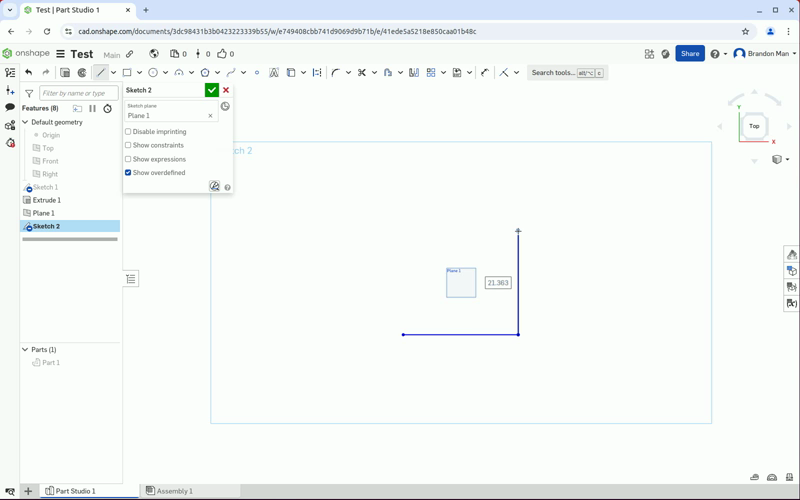
key_down(shift)
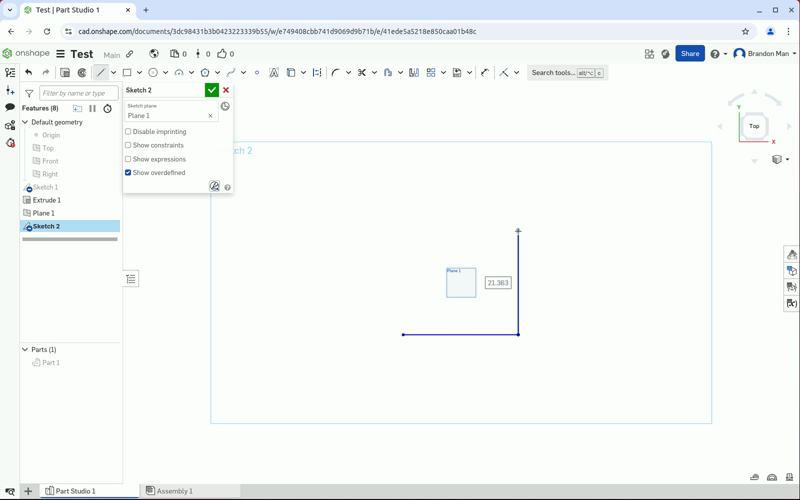
mouse_move(403, 230)
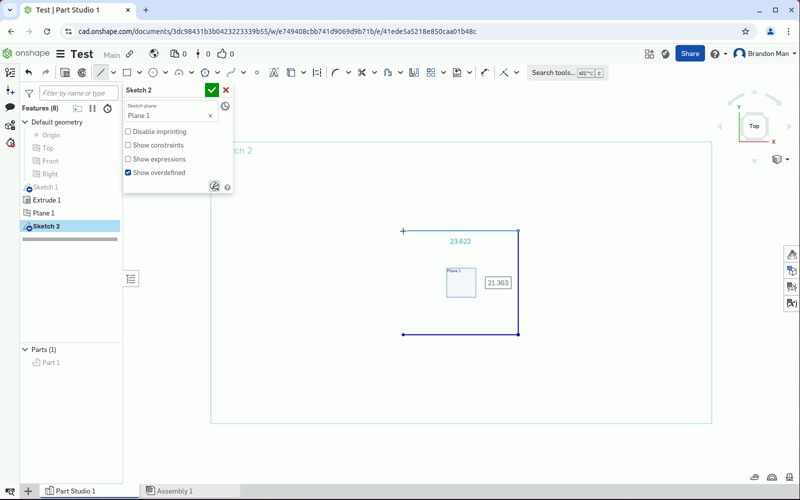
click(403, 230)
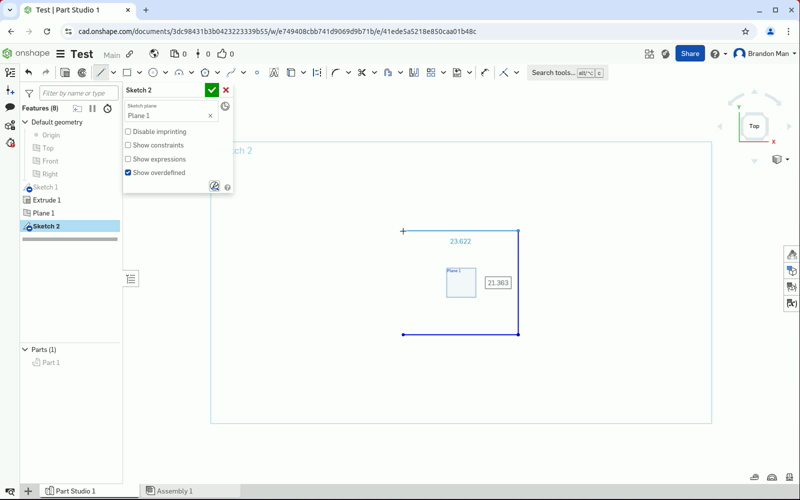
key_up(shift)
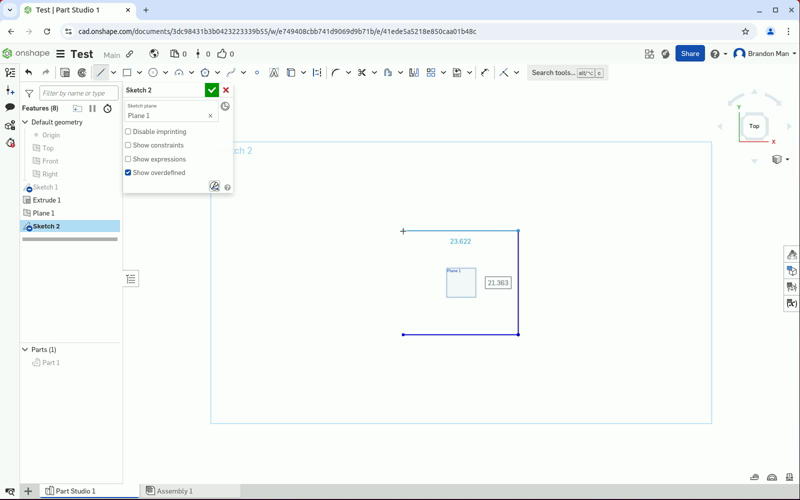
key_down(shift)
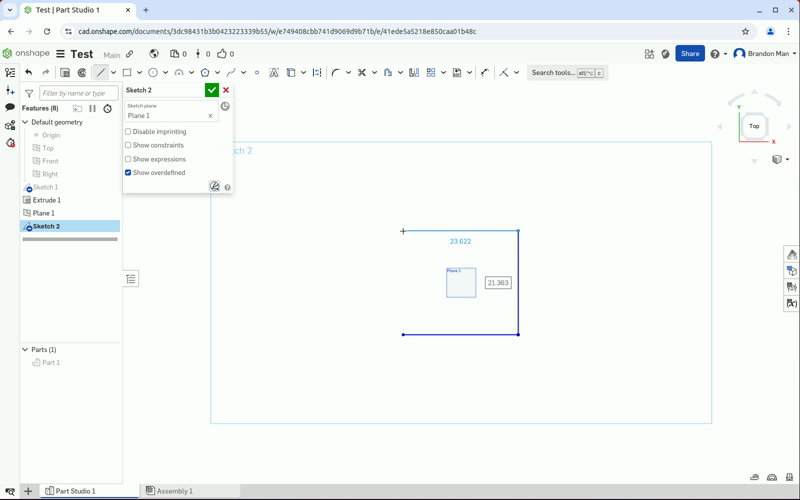
mouse_move(403, 334)
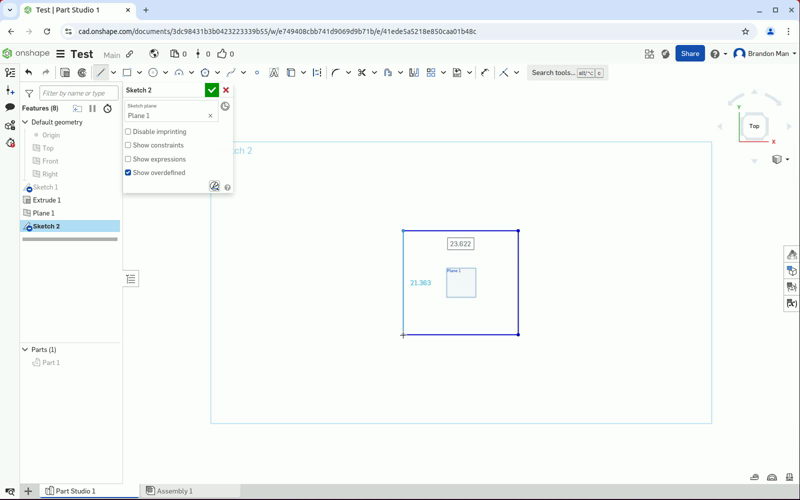
key_up(shift)
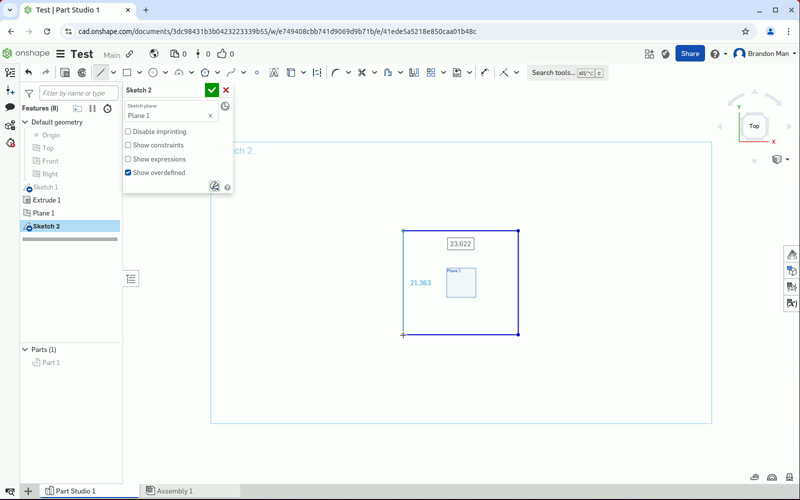
click(403, 334)
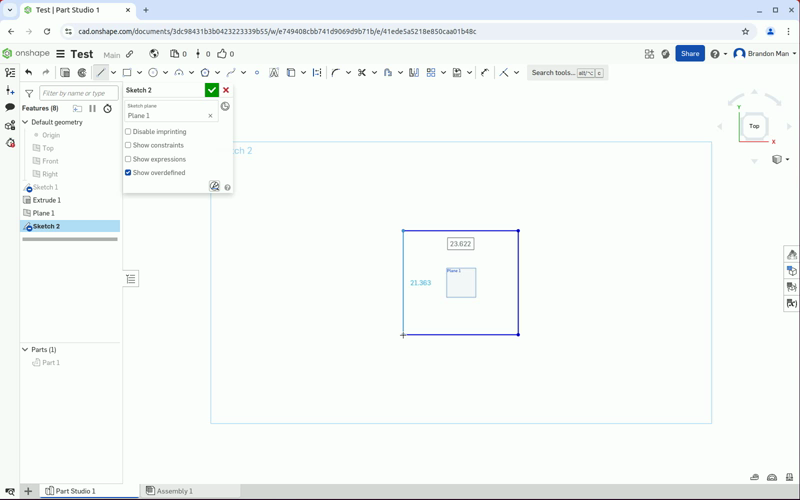
key(esc)
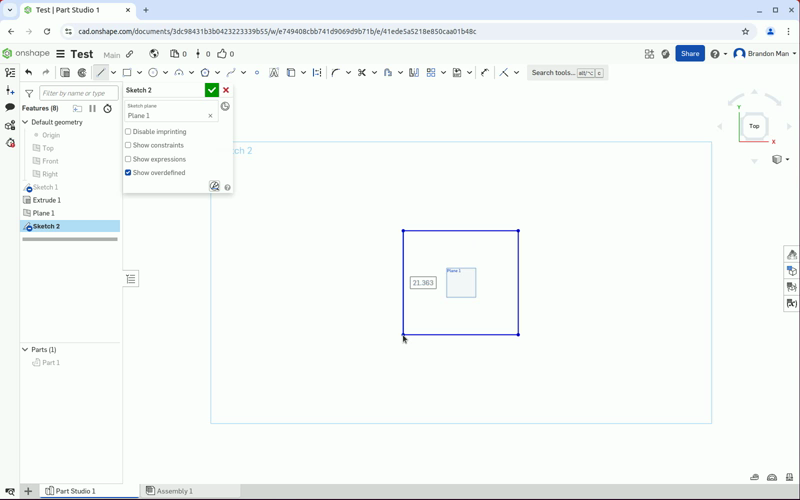
mouse_move(461, 318)
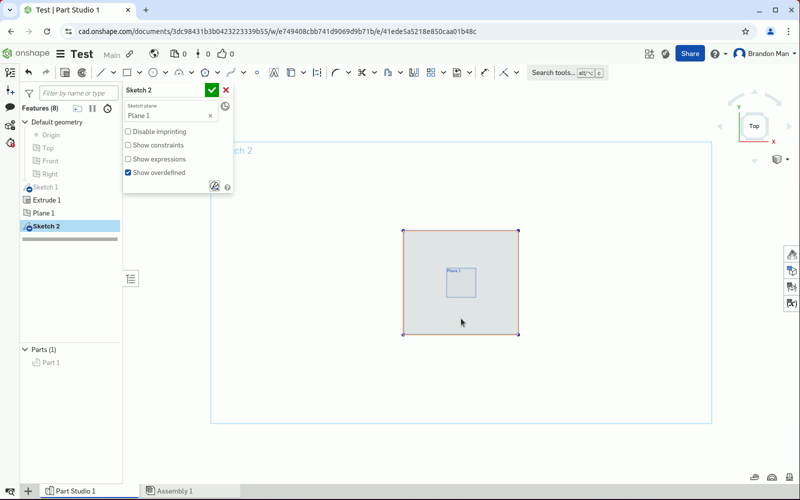
click(461, 318)
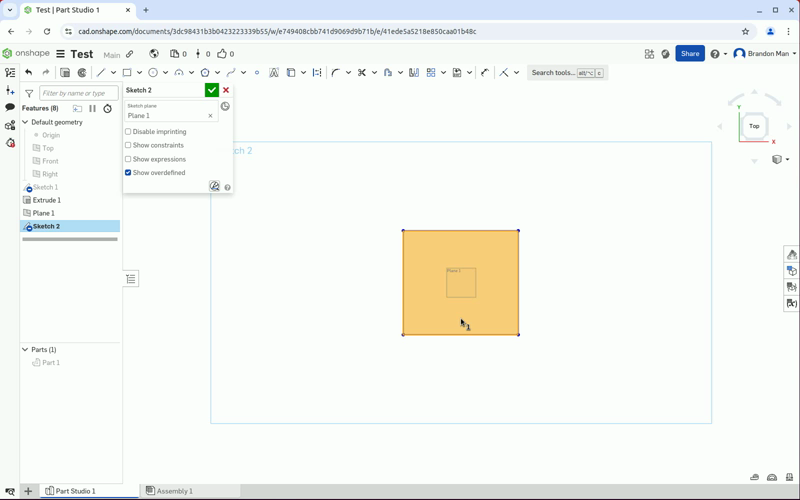
mouse_move(73, 352)
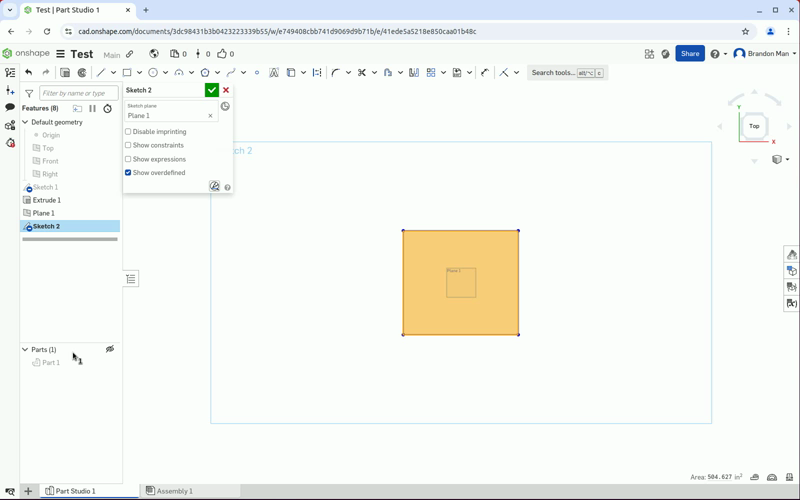
key(shift+y)
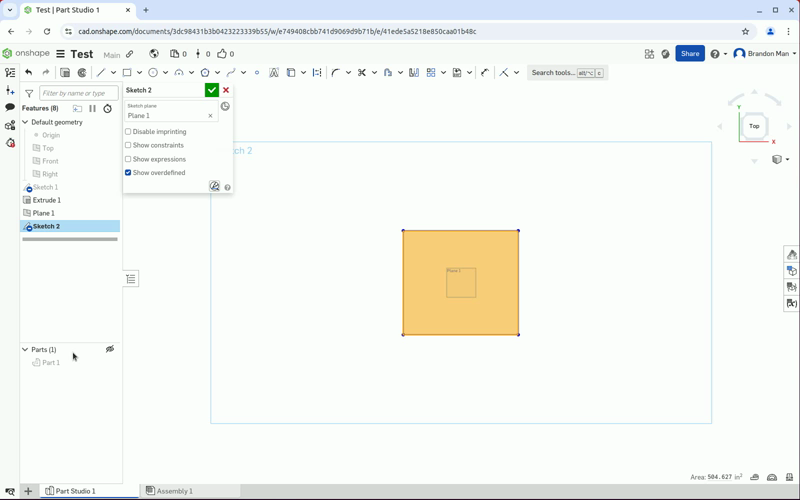
key(shift+e)
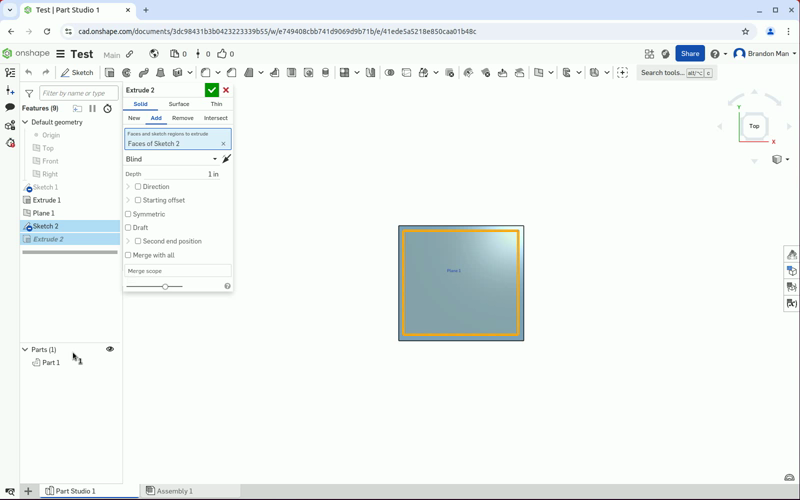
mouse_move(143, 106)
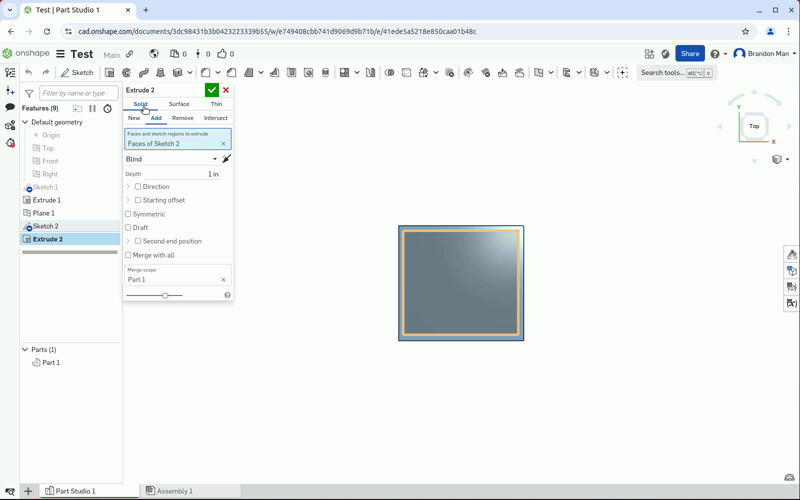
click(143, 106)
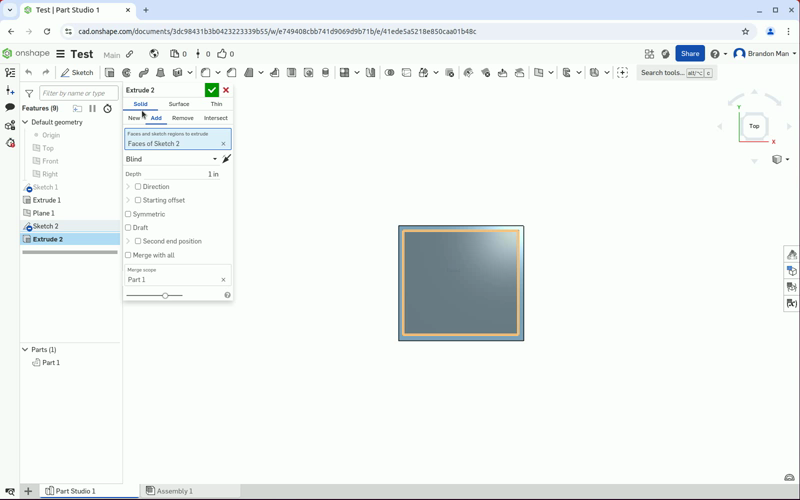
mouse_move(137, 120)
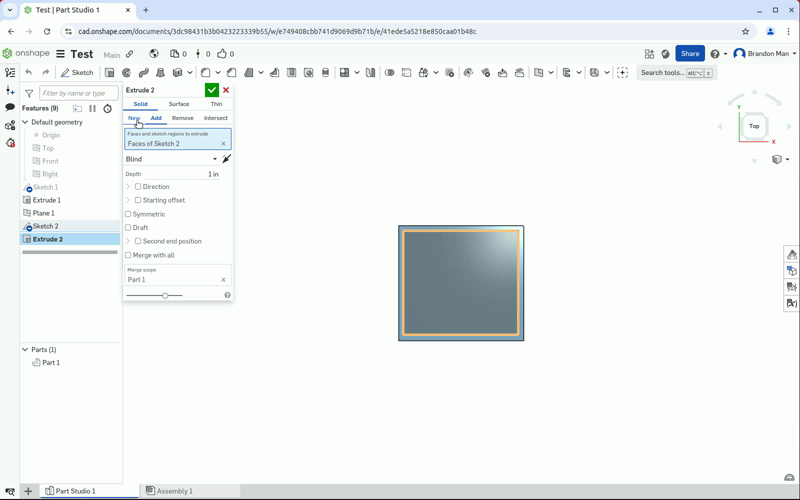
click(137, 120)
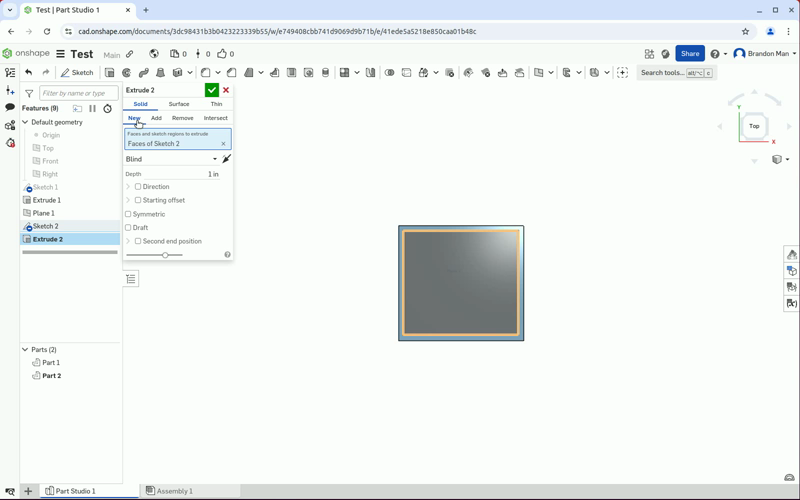
key(tab, 4)
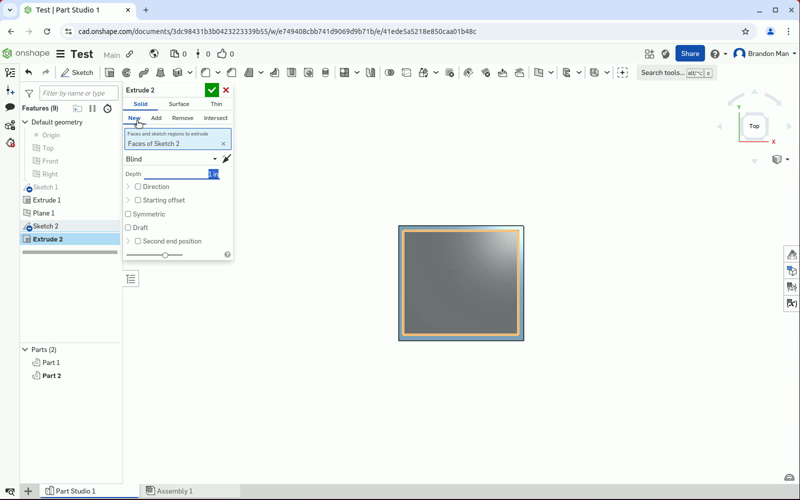
text(0.963)
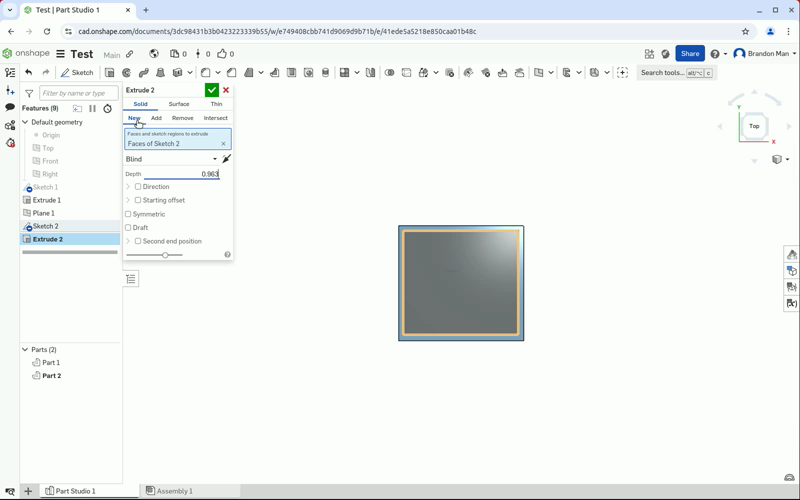
key(enter)
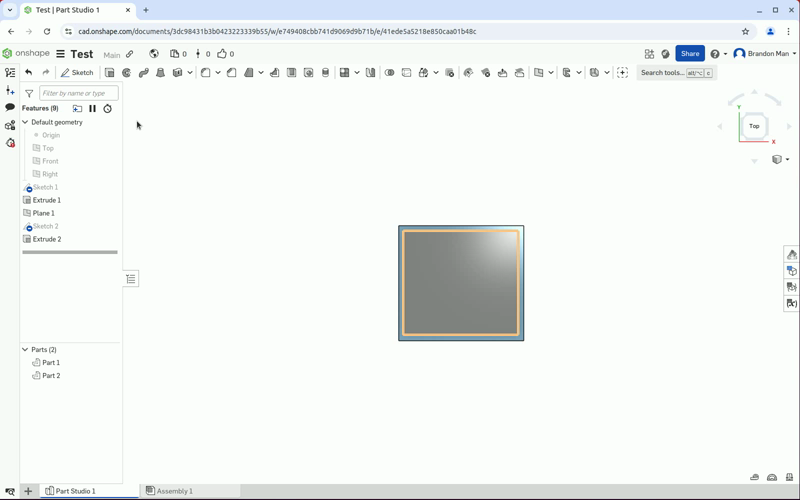
key(shift+h)
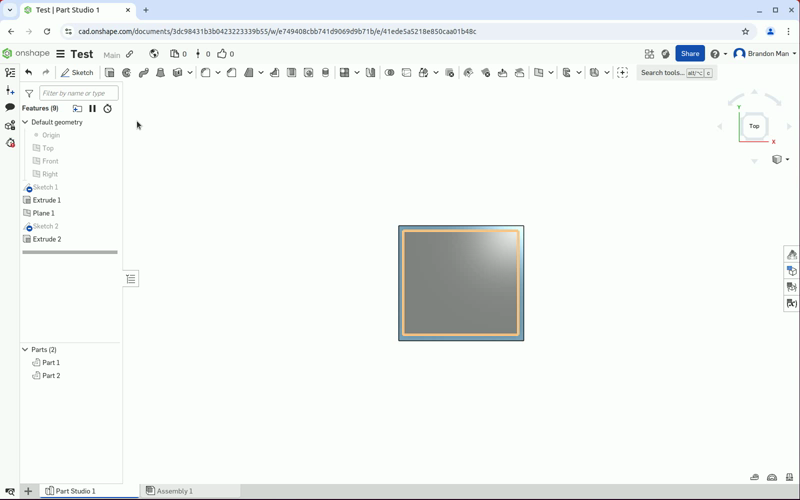
key(shift+h)
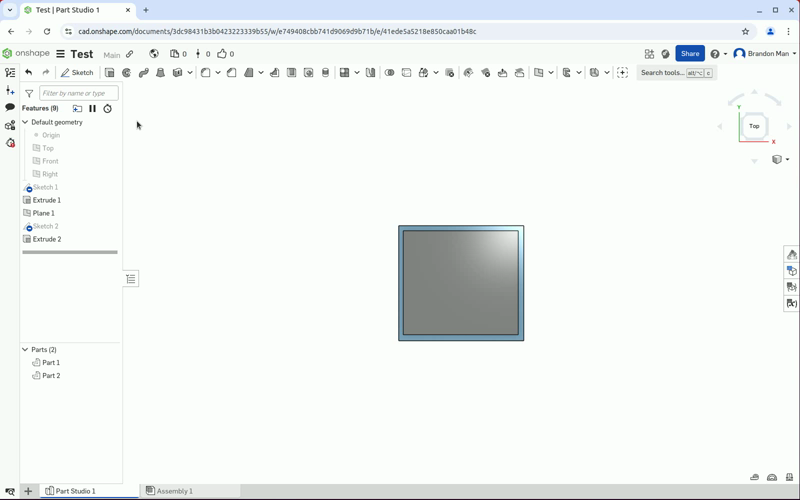
mouse_move(73, 189)
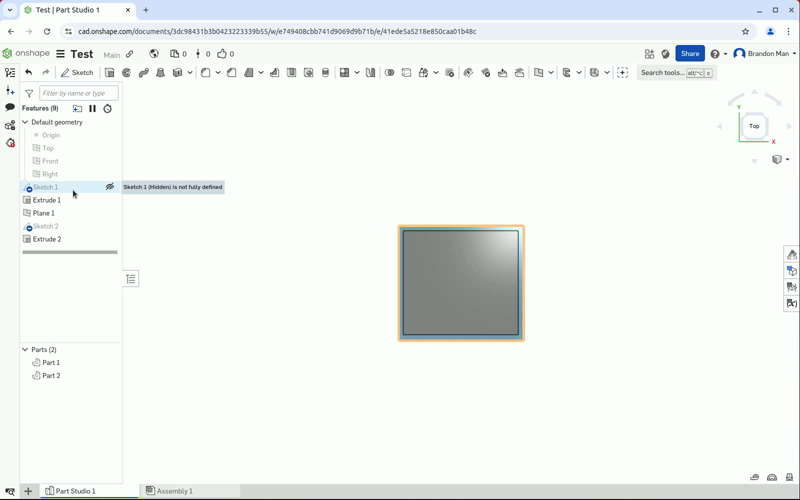
click(73, 189)
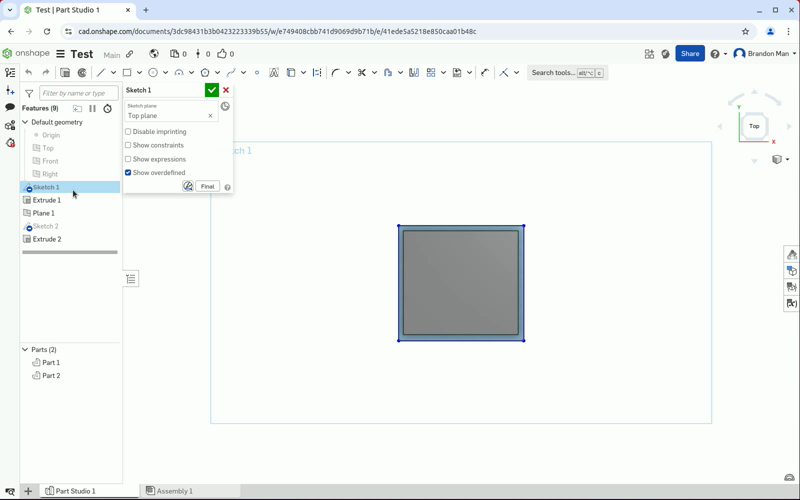
mouse_move(229, 92)
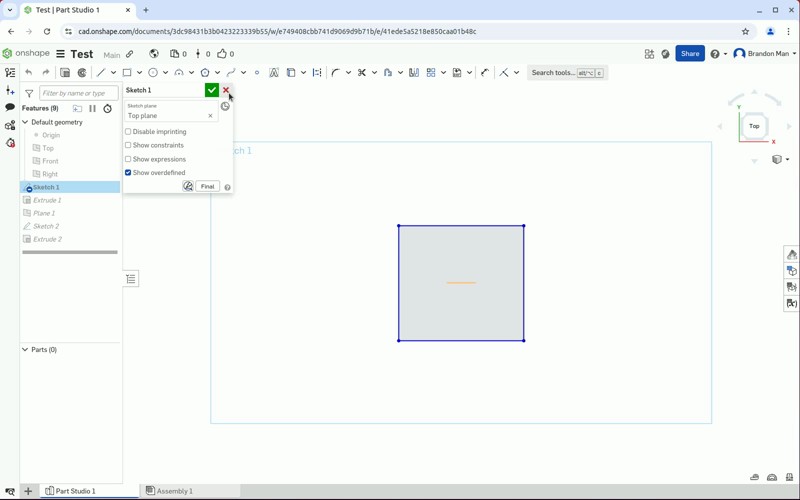
click(229, 92)
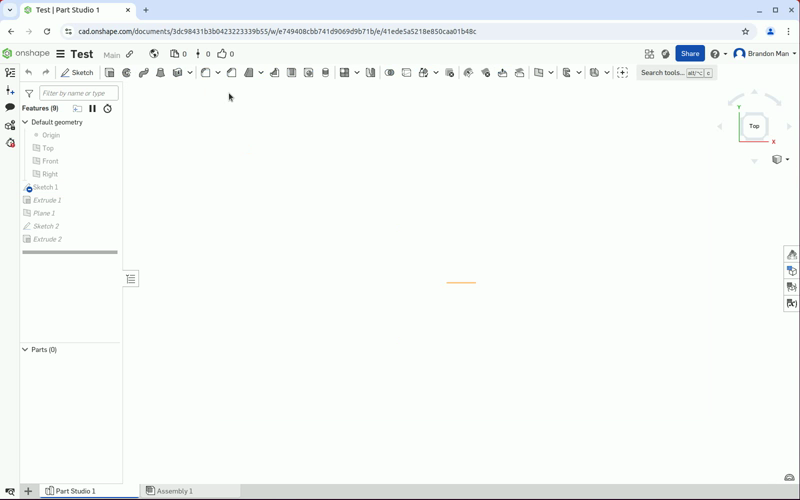
key(shift+s)
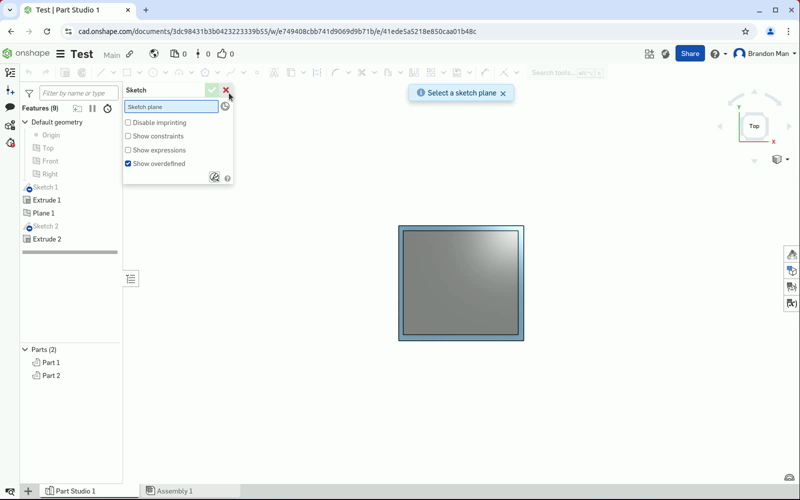
mouse_move(73, 215)
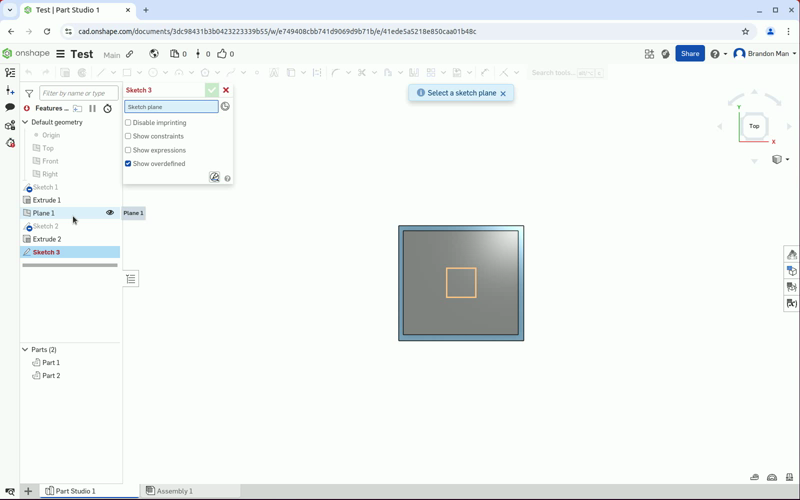
click(73, 215)
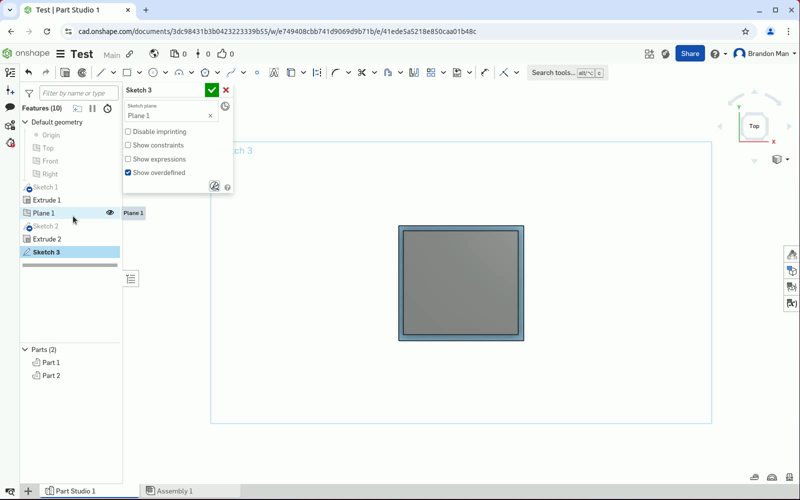
mouse_move(73, 352)
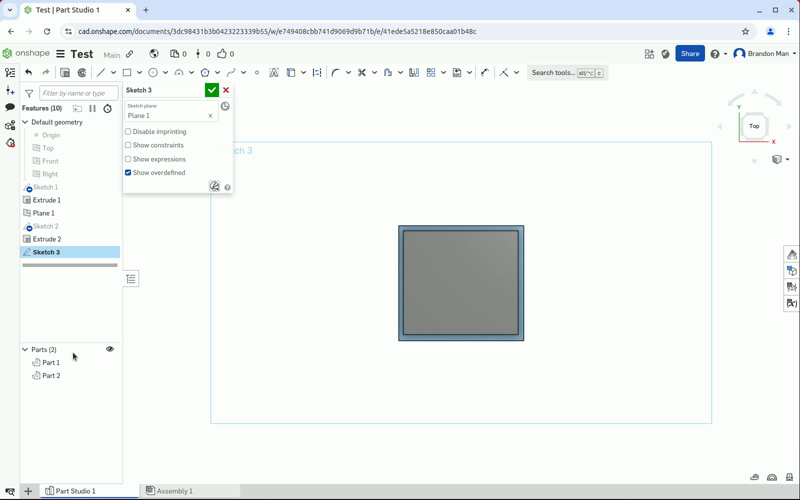
key(y)
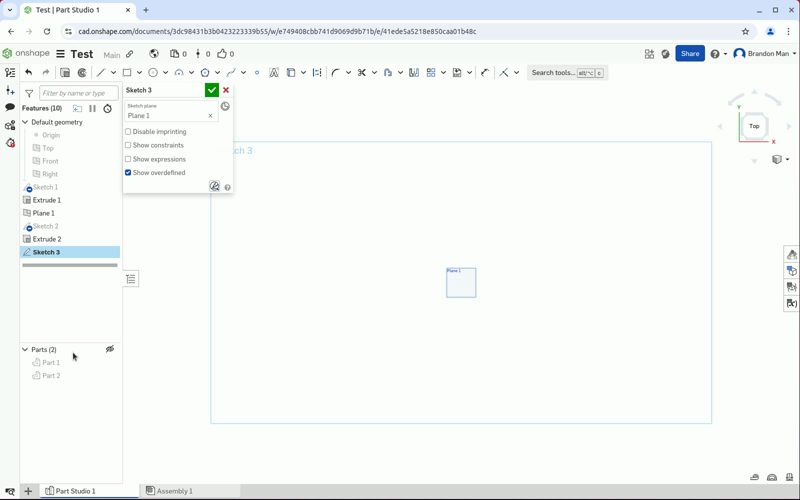
key(l)
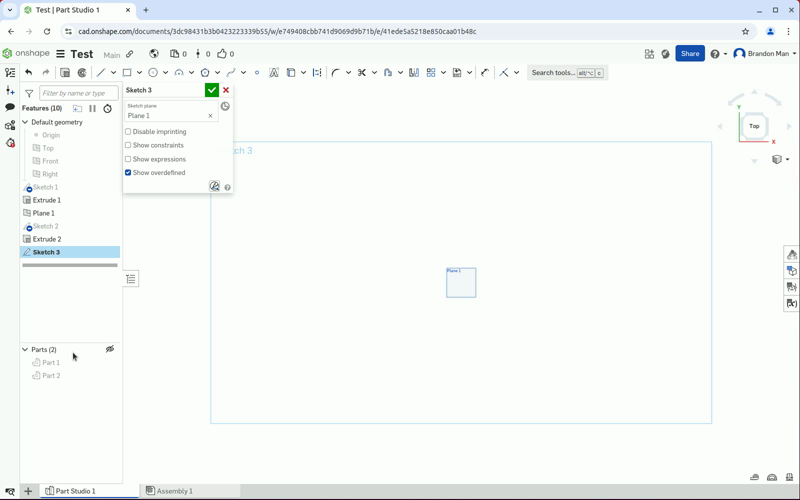
key_down(shift)
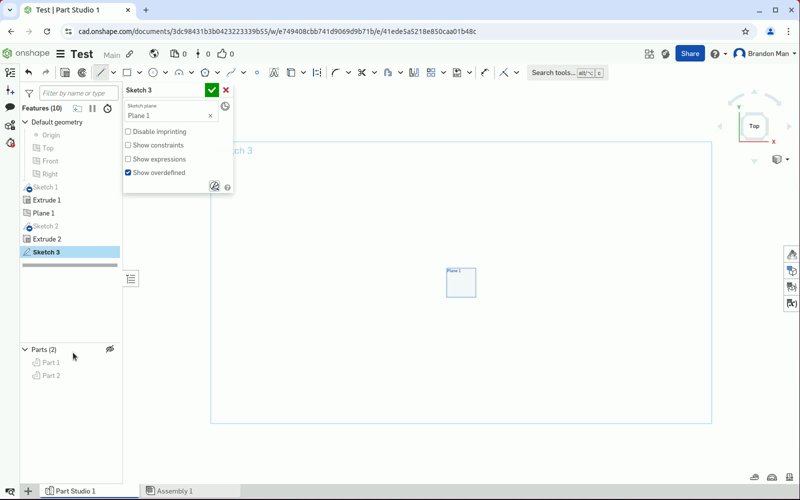
mouse_move(423, 231)
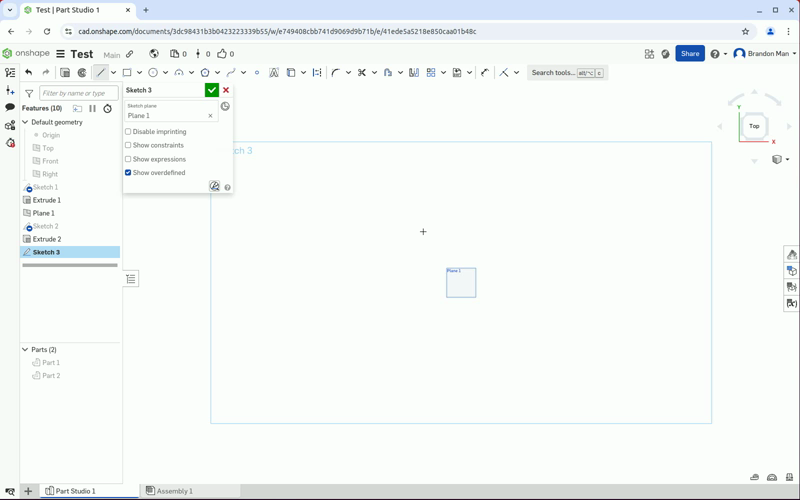
click(423, 231)
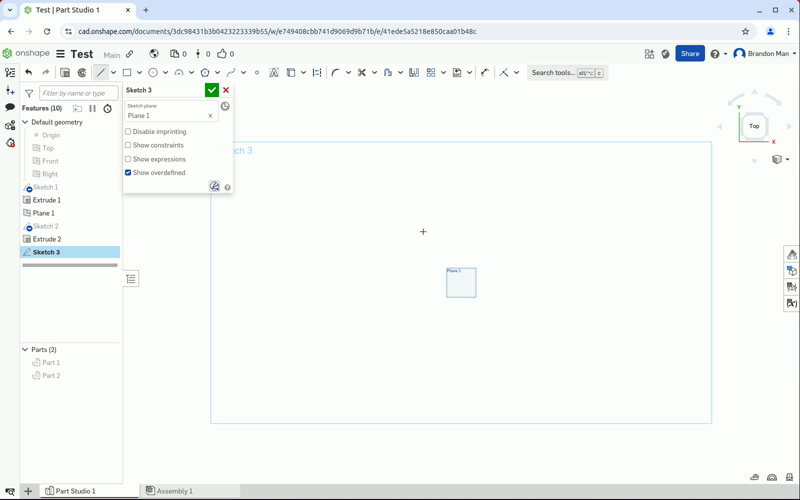
key_up(shift)
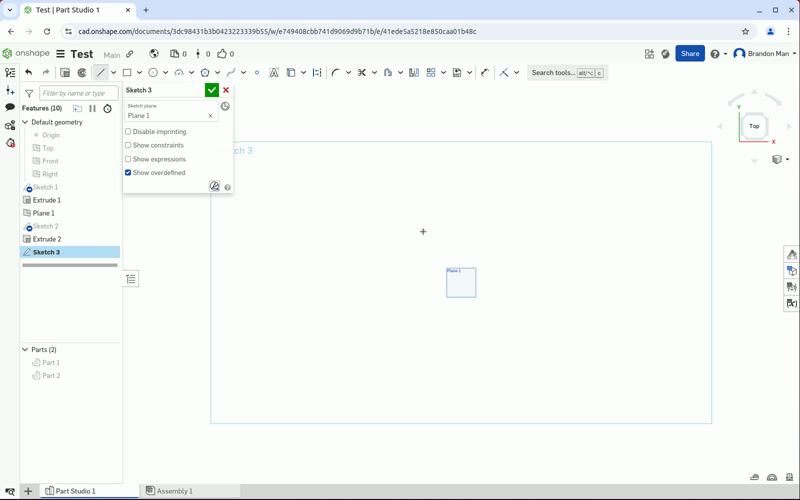
key_down(shift)
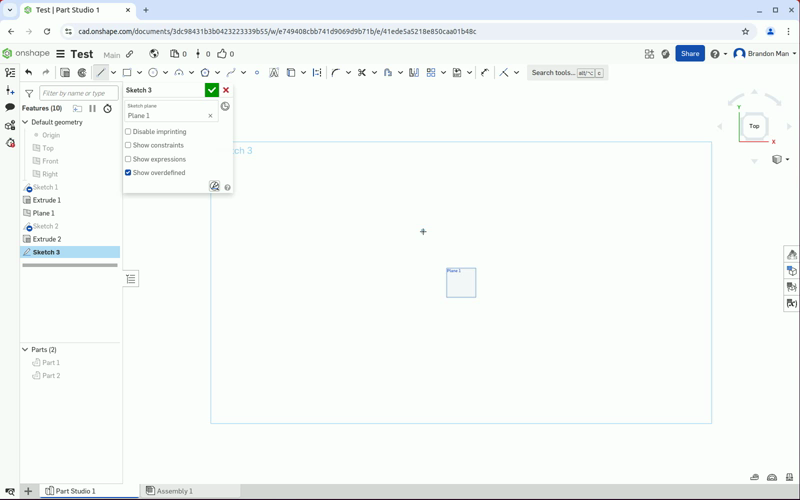
mouse_move(499, 231)
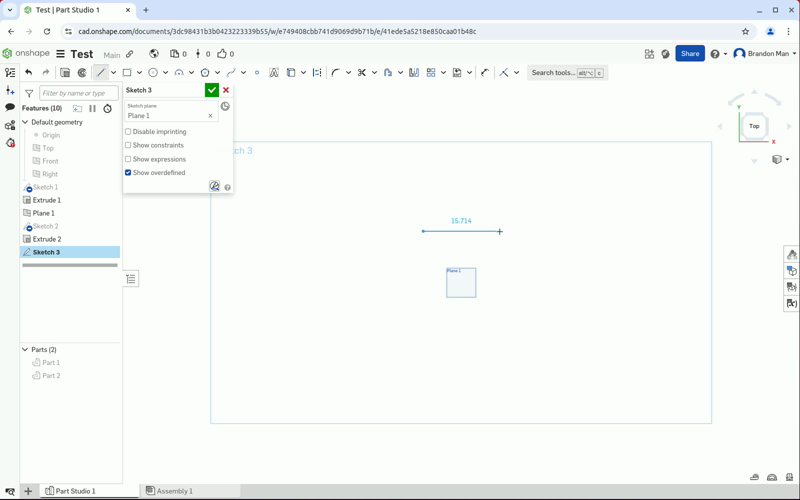
click(499, 231)
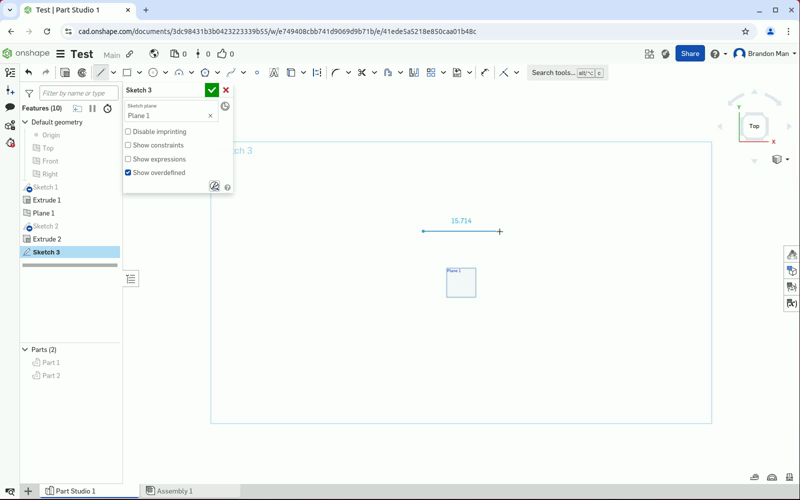
key_up(shift)
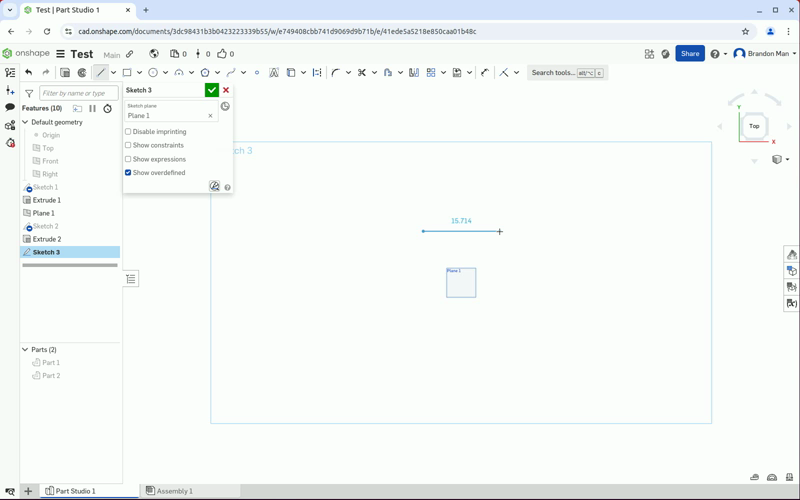
key_down(shift)
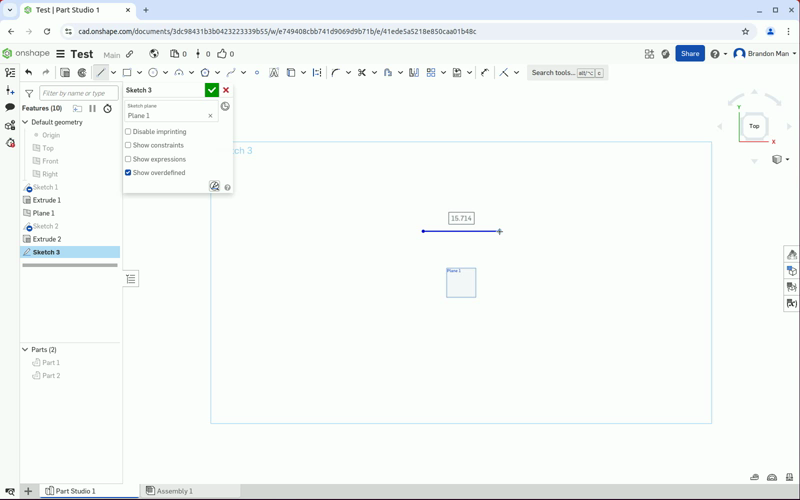
mouse_move(529, 231)
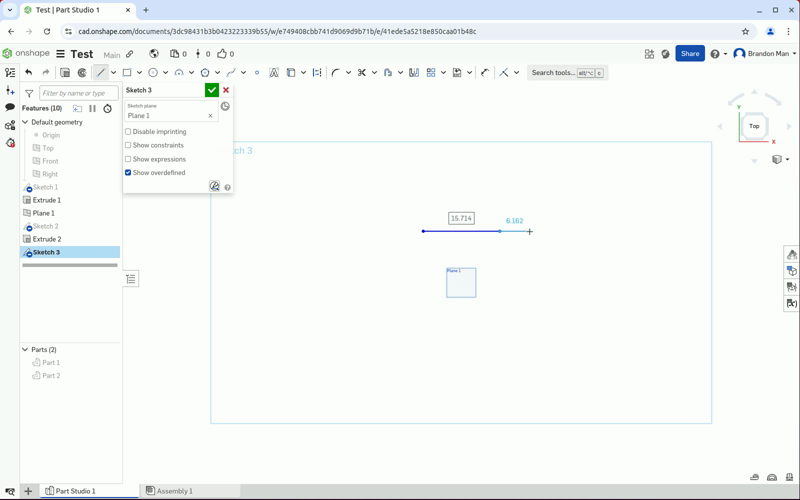
mouse_move(499, 225)
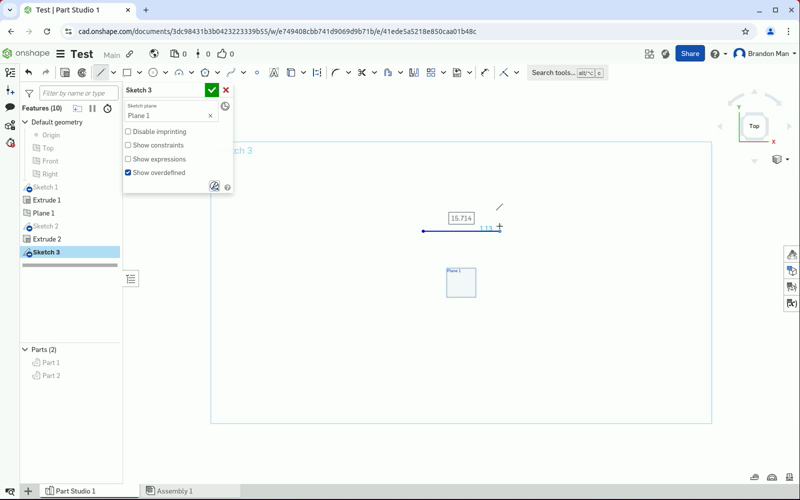
scroll(6)
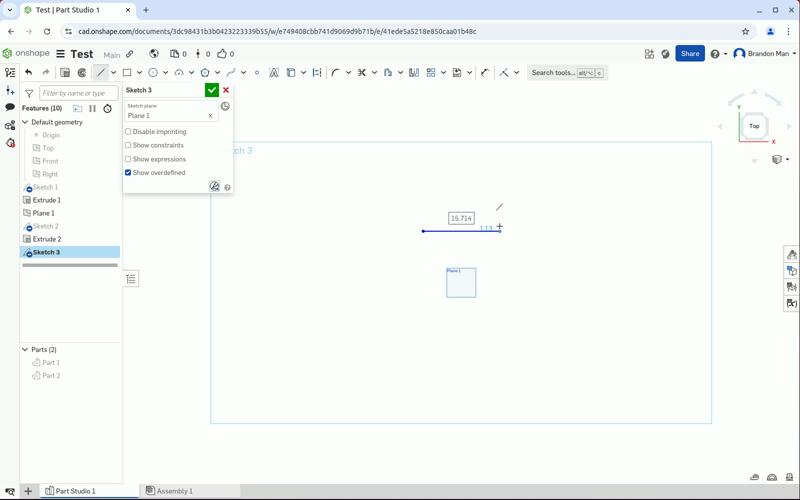
scroll(6)
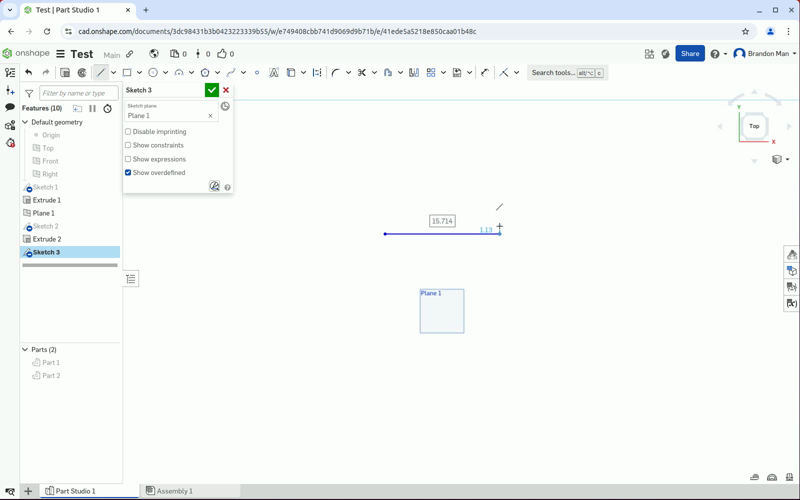
scroll(6)
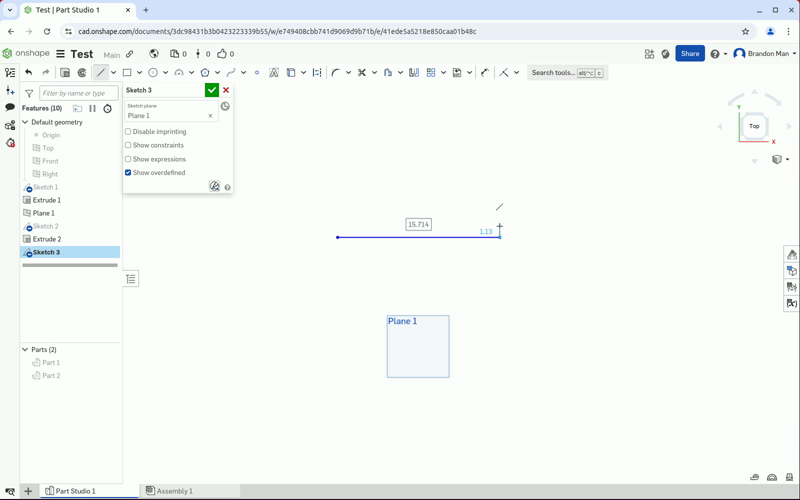
scroll(6)
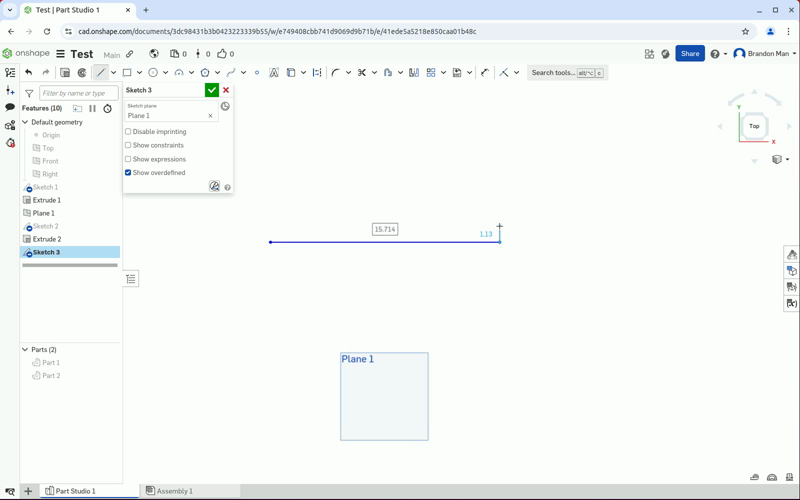
scroll(6)
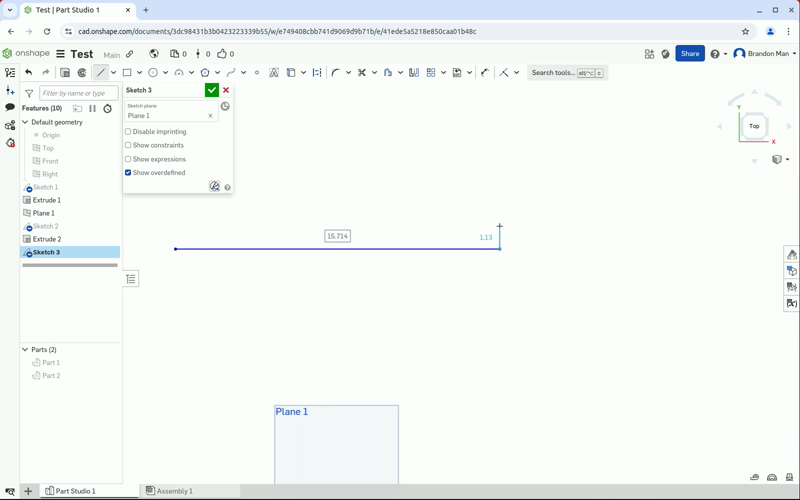
scroll(6)
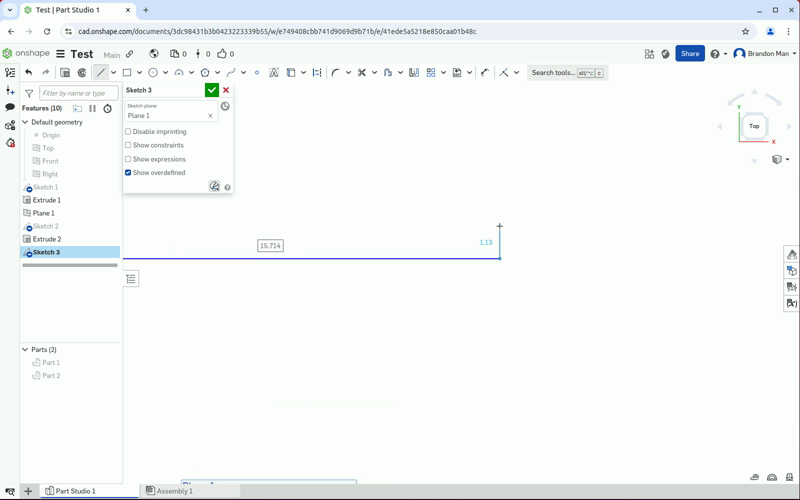
scroll(6)
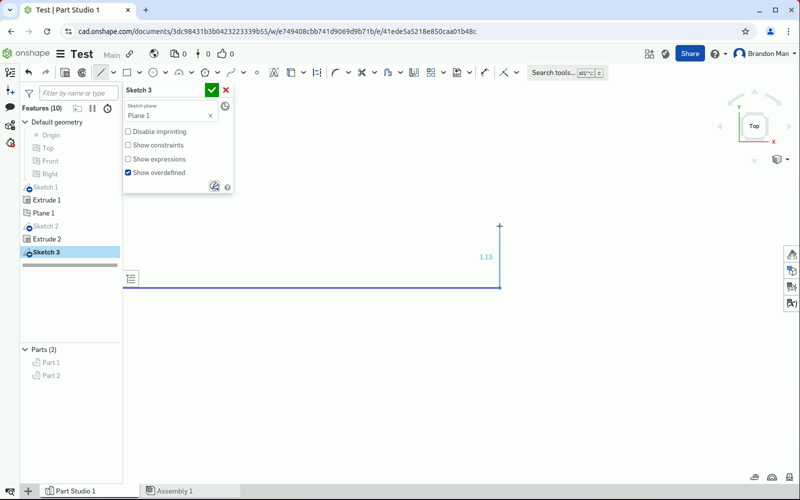
click(499, 225)
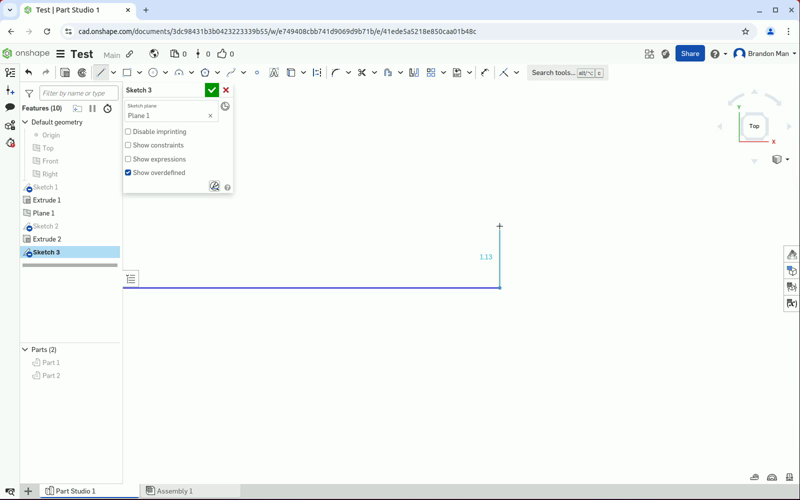
scroll(-6)
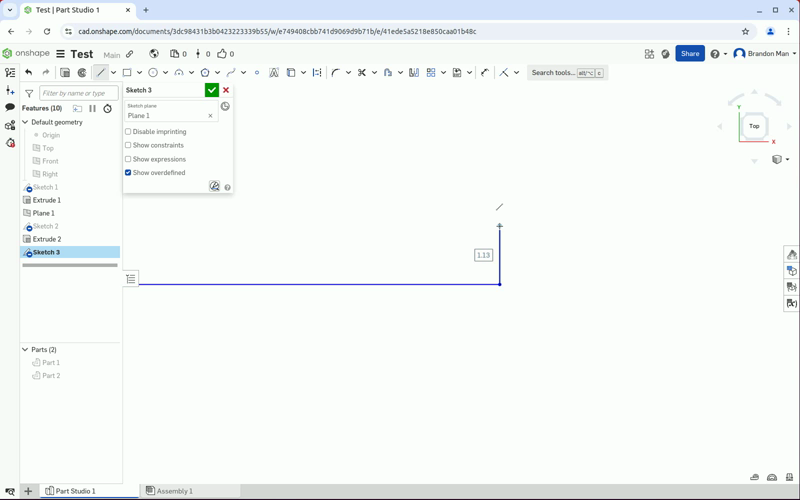
scroll(-6)
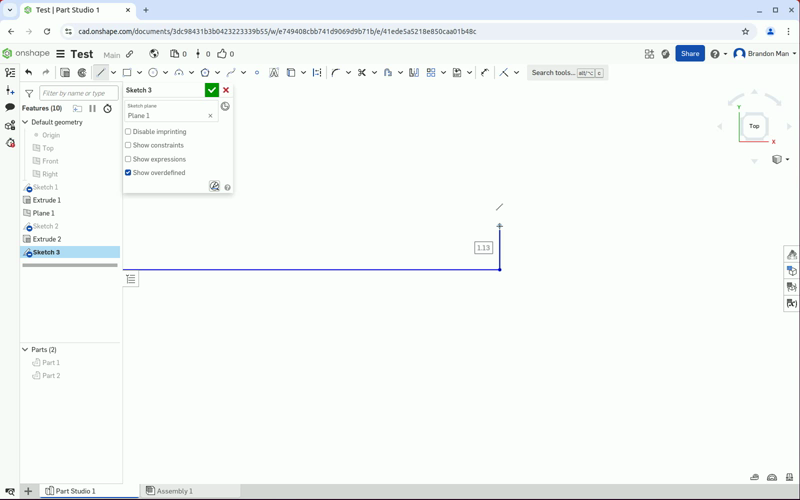
scroll(-6)
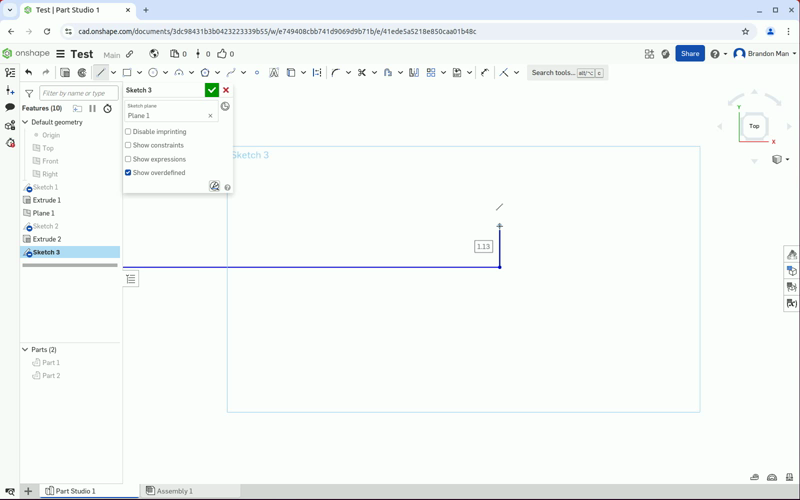
scroll(-6)
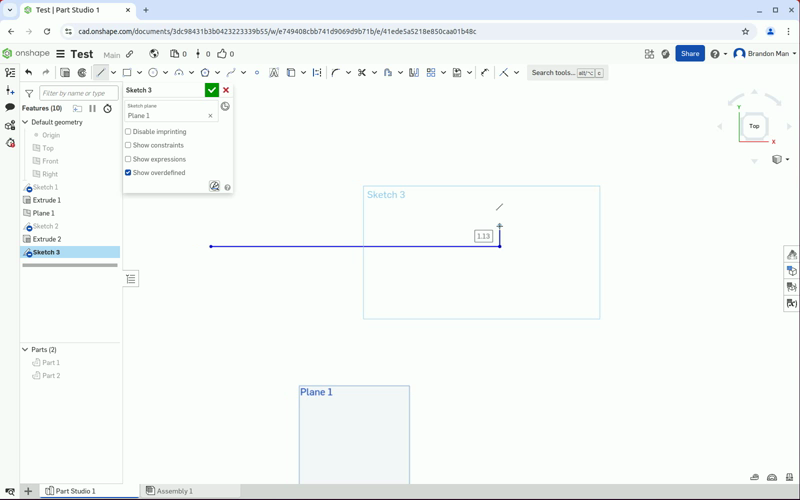
scroll(-6)
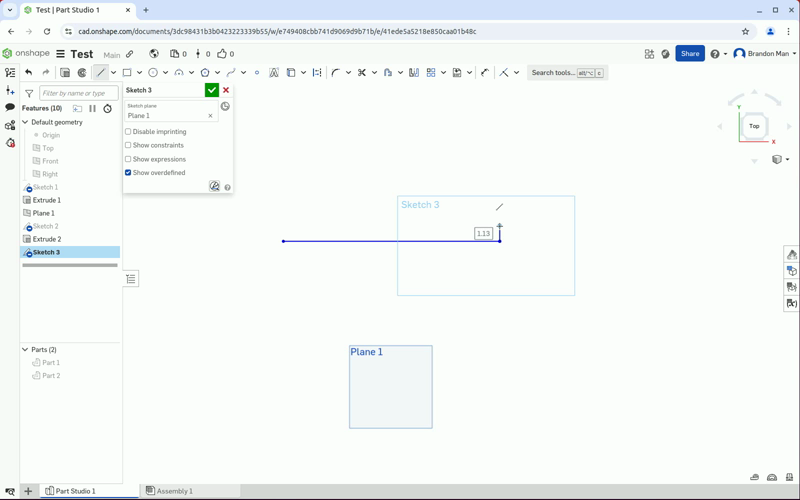
scroll(-6)
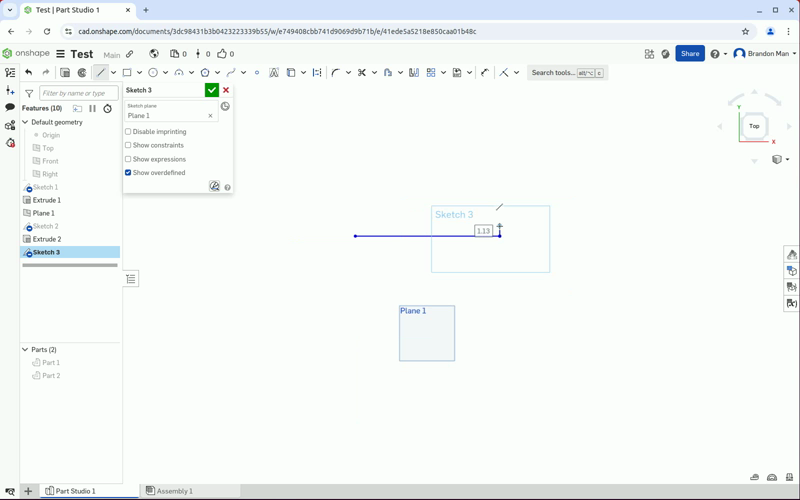
scroll(-6)
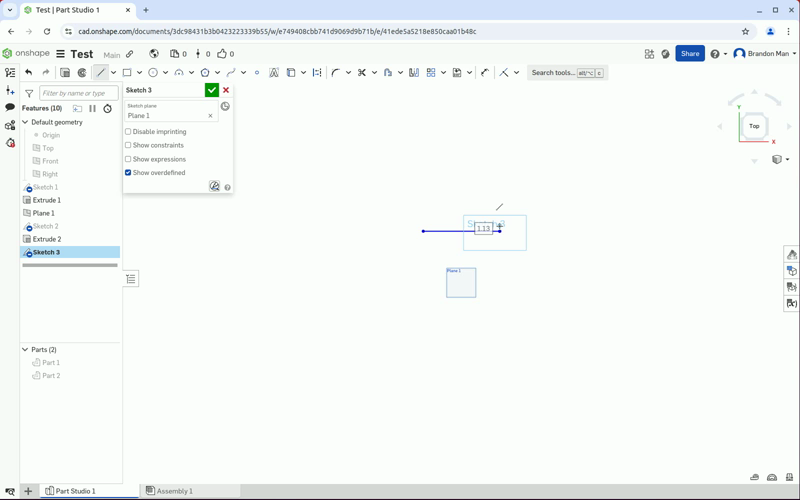
key_up(shift)
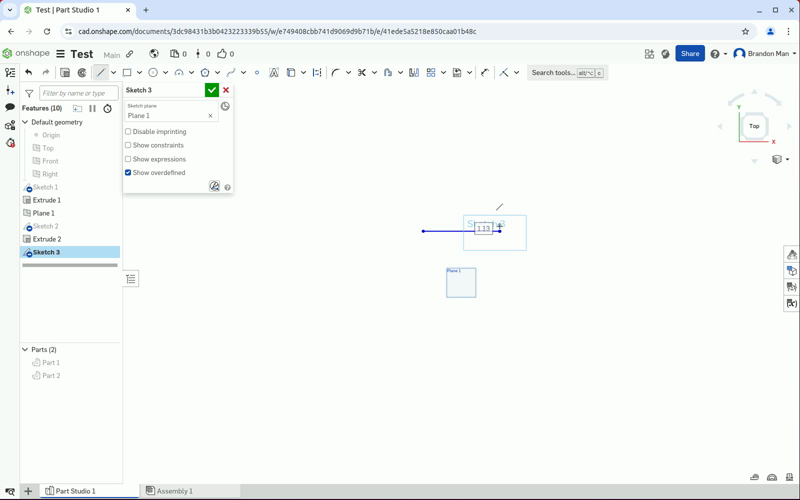
key_down(shift)
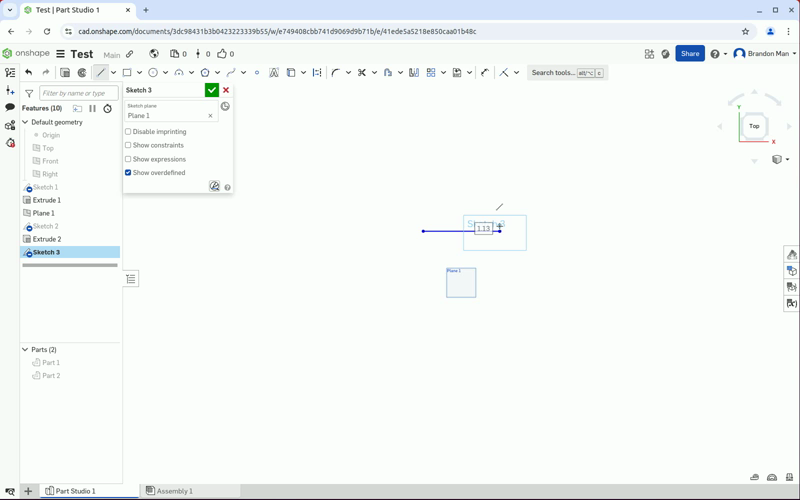
mouse_move(423, 225)
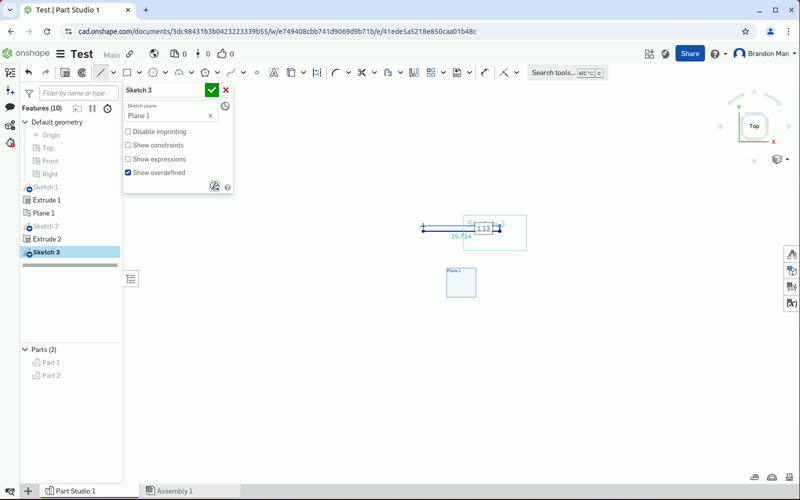
click(423, 225)
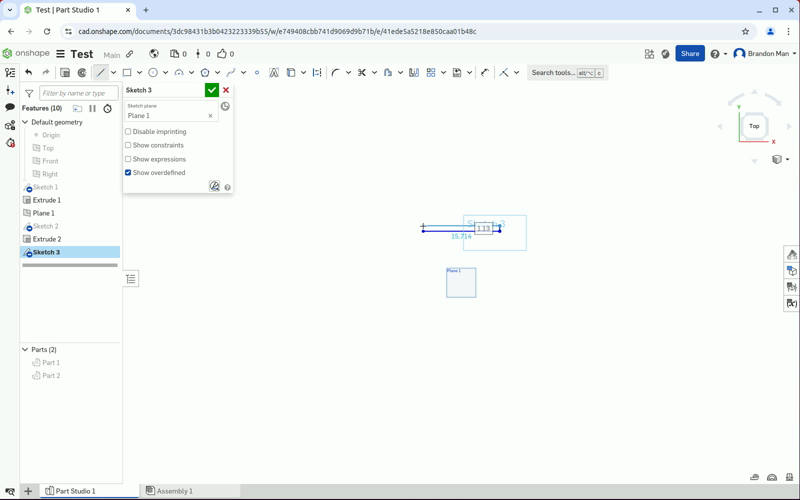
key_up(shift)
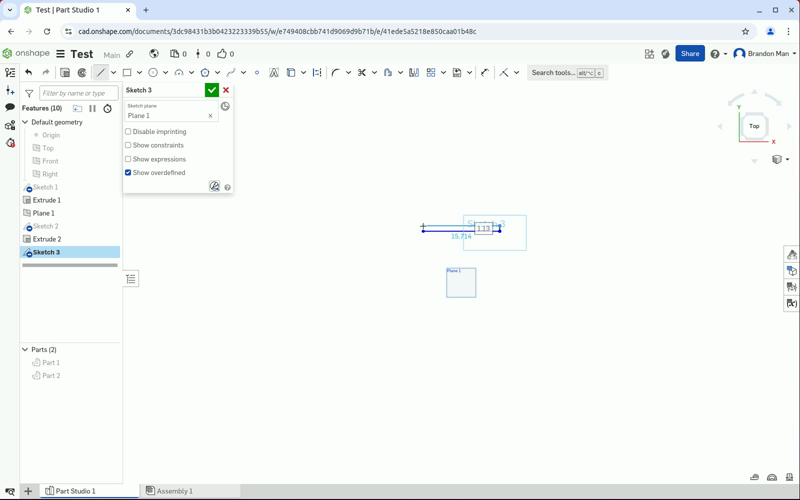
mouse_move(453, 225)
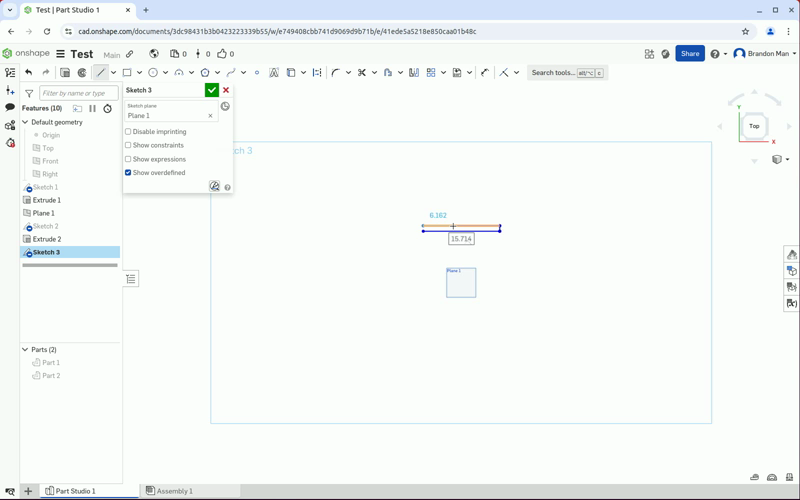
key_down(shift)
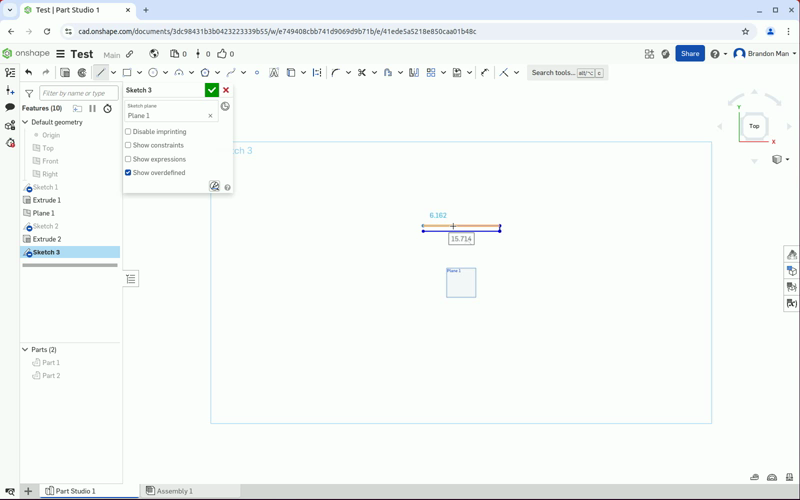
mouse_move(423, 231)
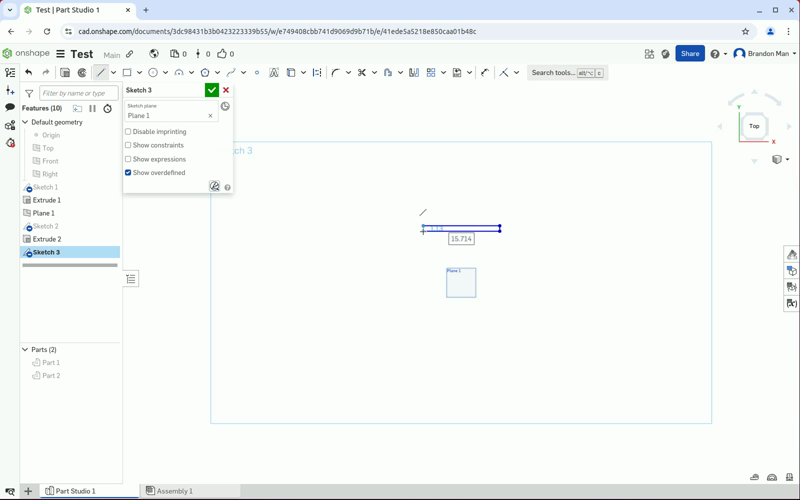
scroll(6)
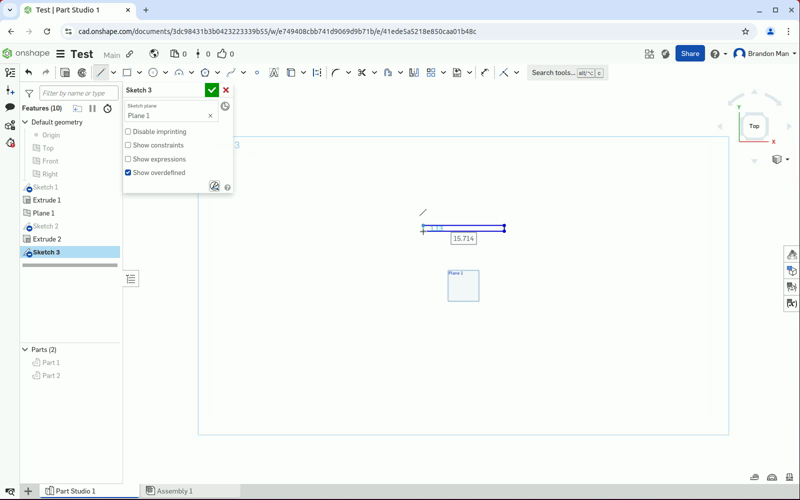
scroll(6)
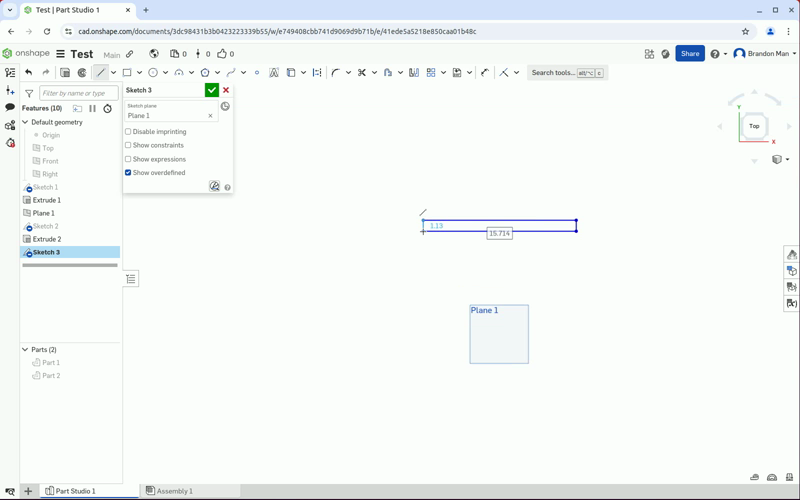
scroll(6)
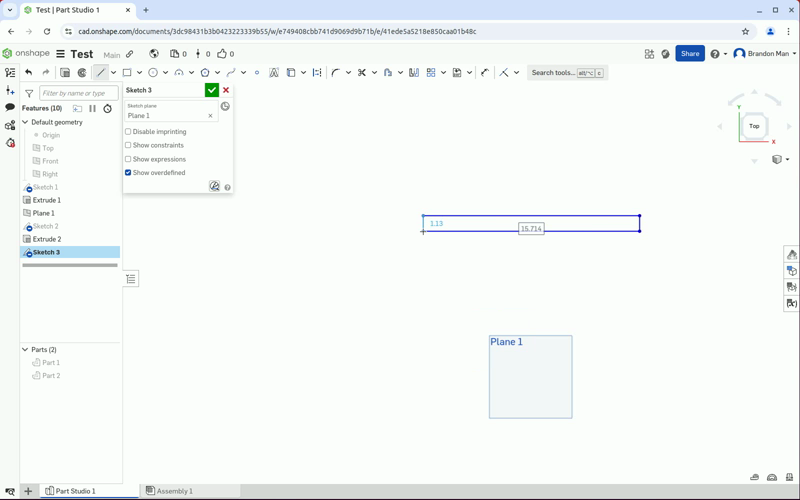
scroll(6)
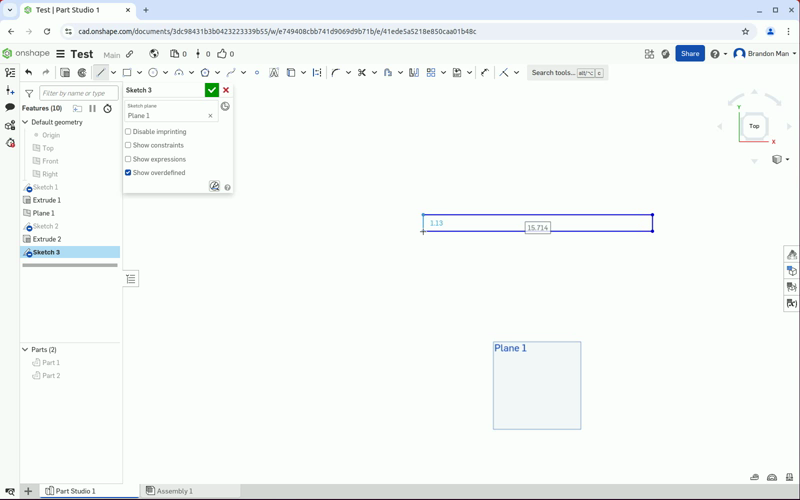
scroll(6)
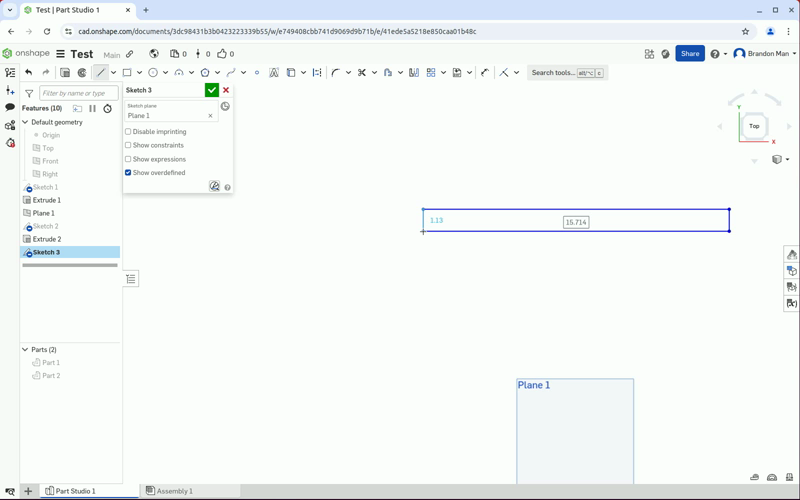
scroll(6)
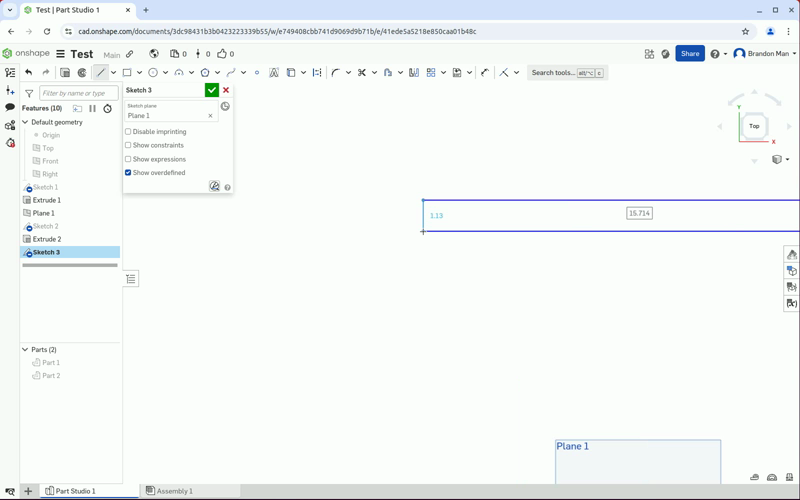
scroll(6)
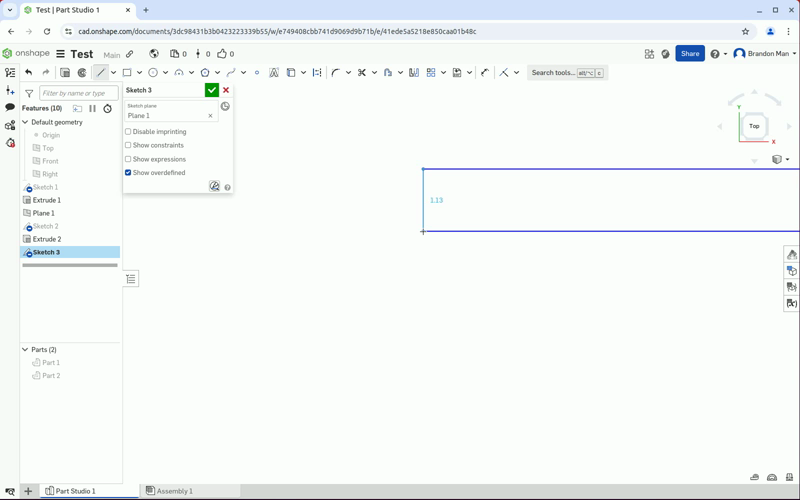
key_up(shift)
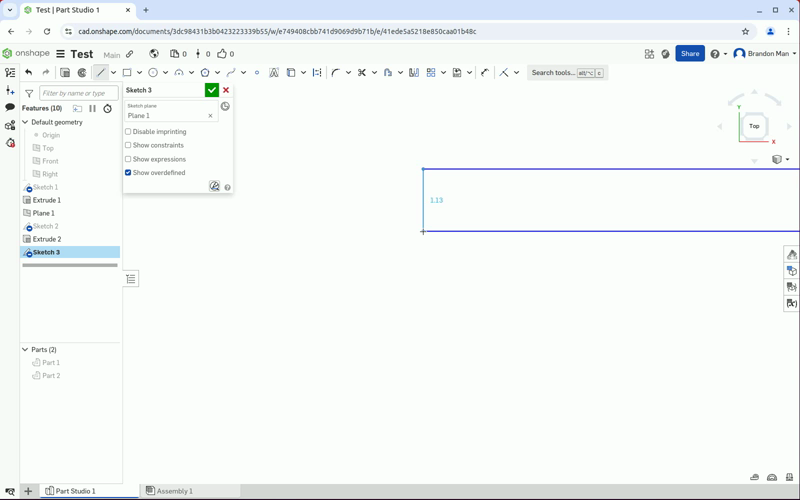
click(423, 231)
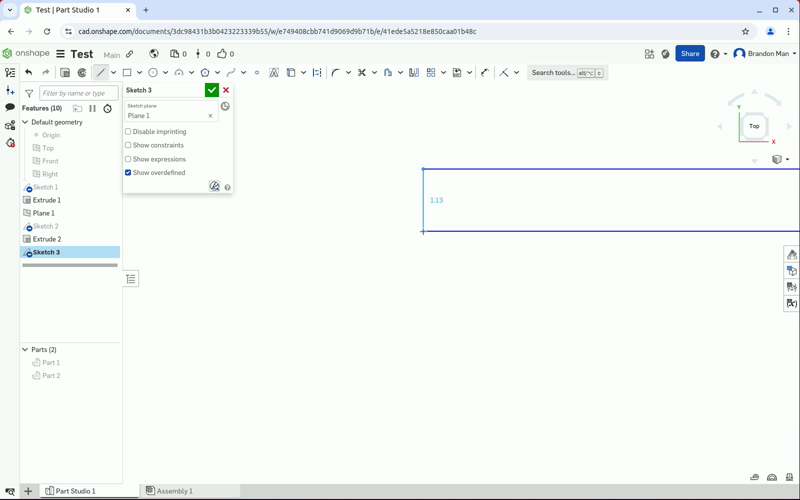
scroll(-6)
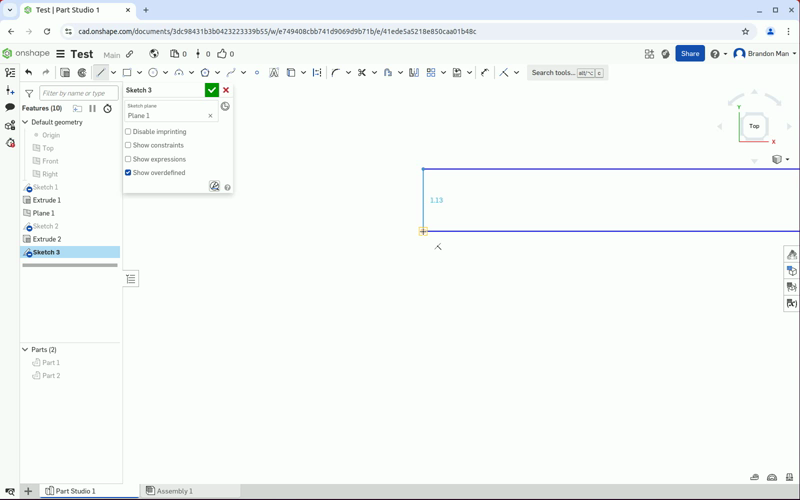
scroll(-6)
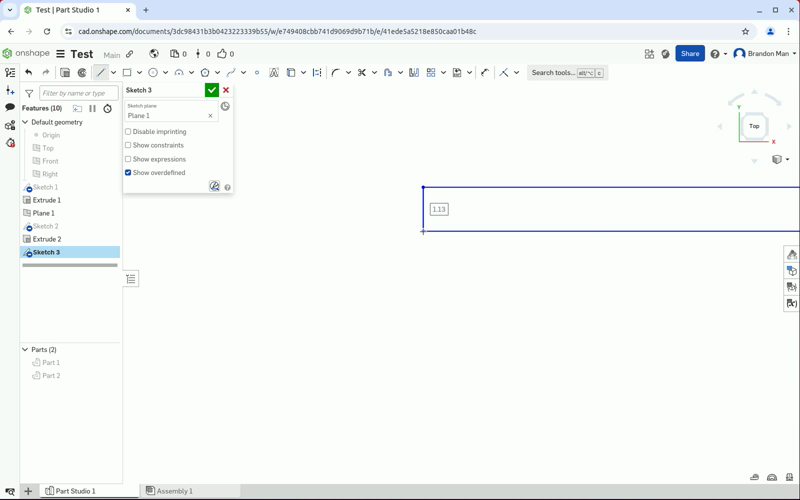
scroll(-6)
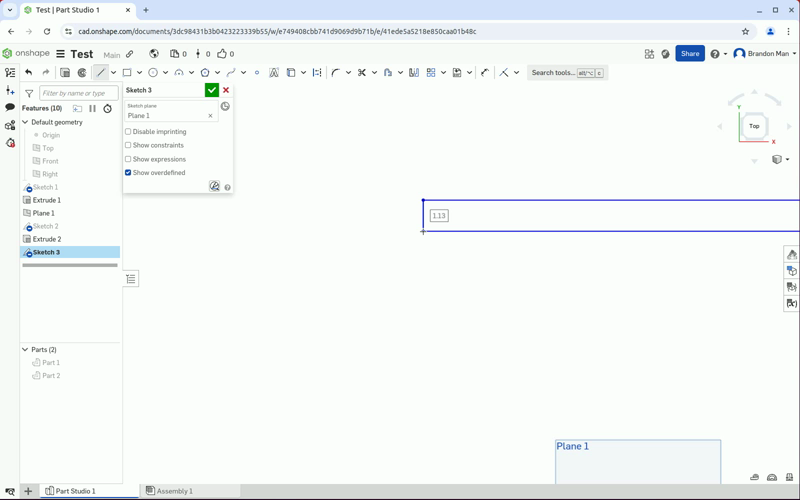
scroll(-6)
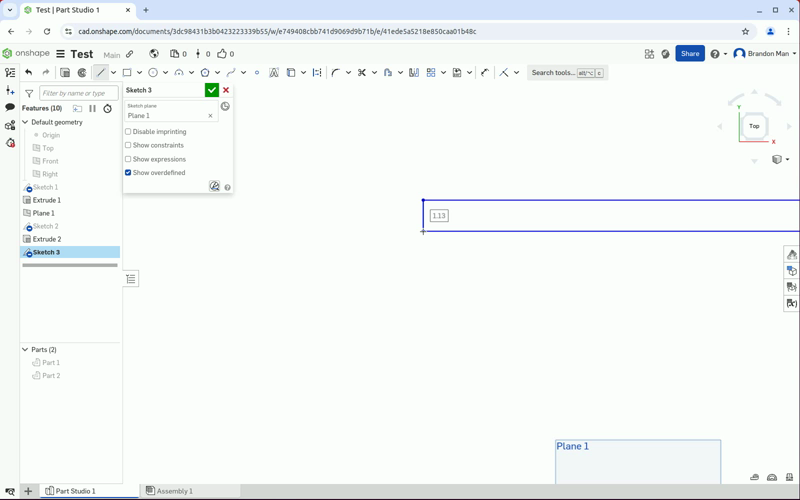
scroll(-6)
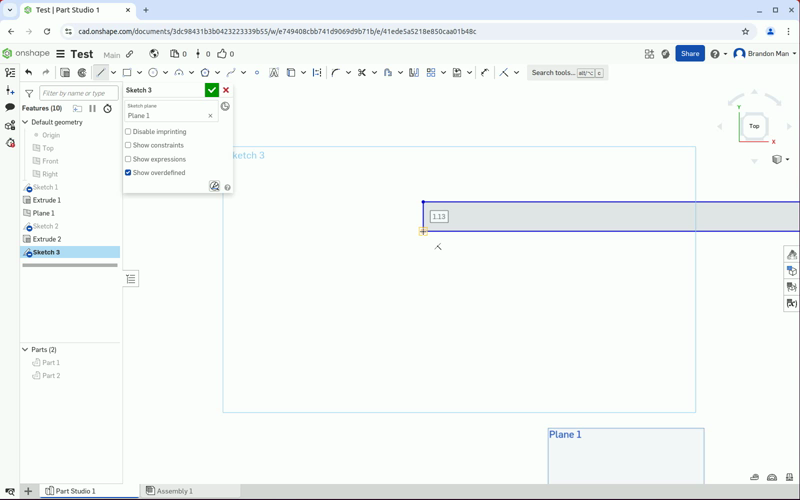
scroll(-6)
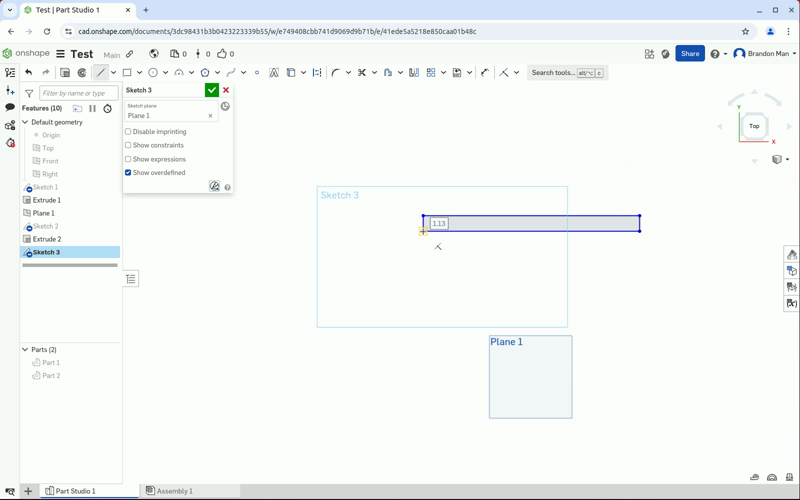
scroll(-6)
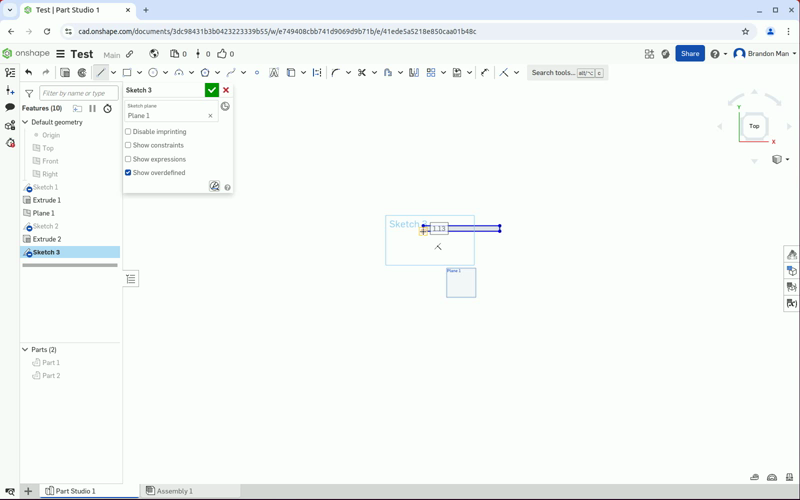
key(esc)
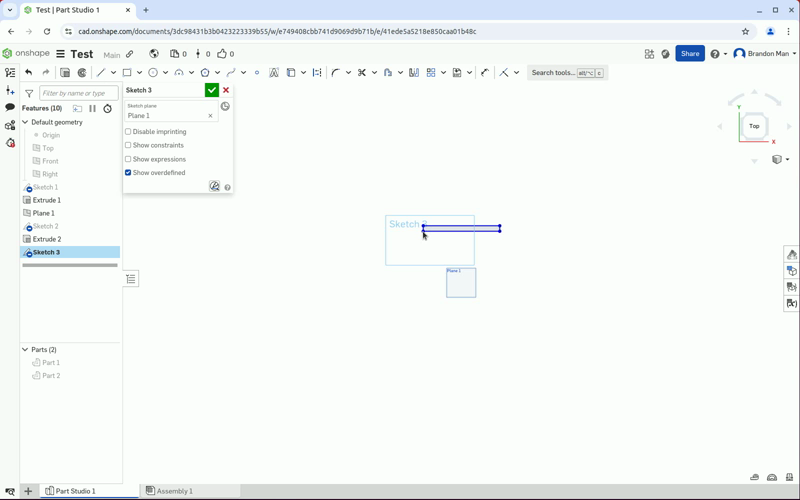
mouse_move(467, 229)
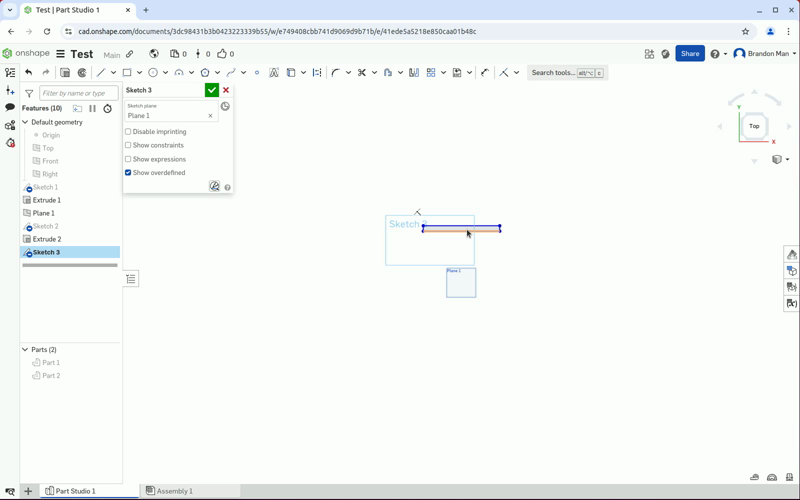
scroll(6)
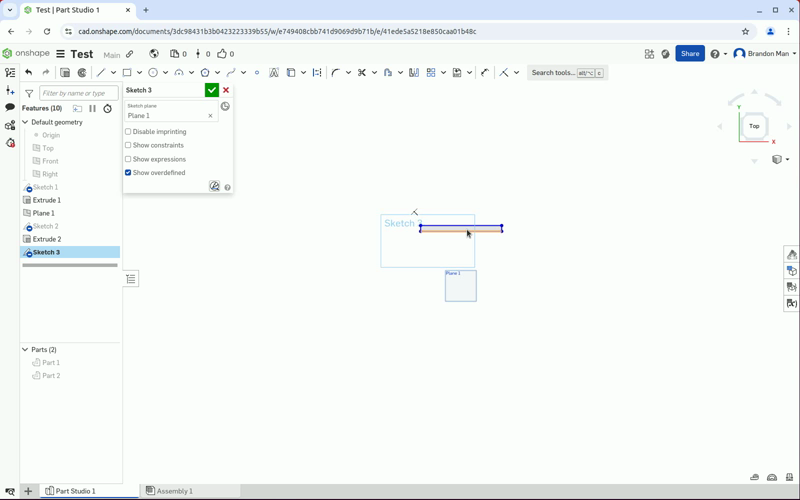
scroll(6)
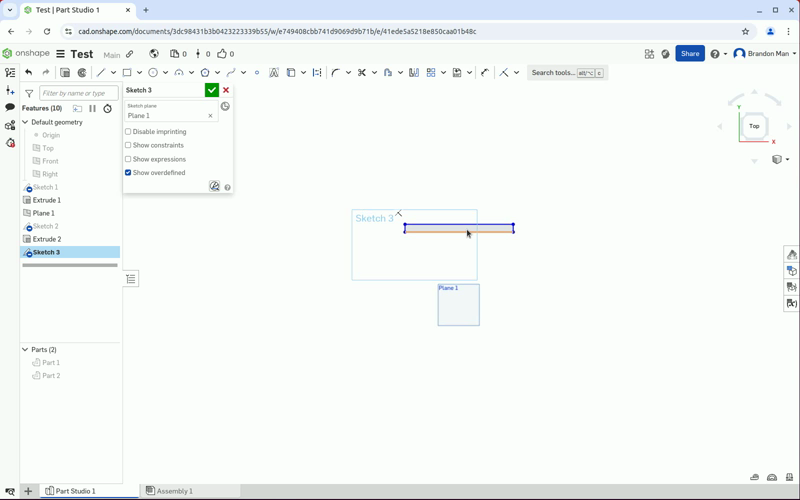
scroll(6)
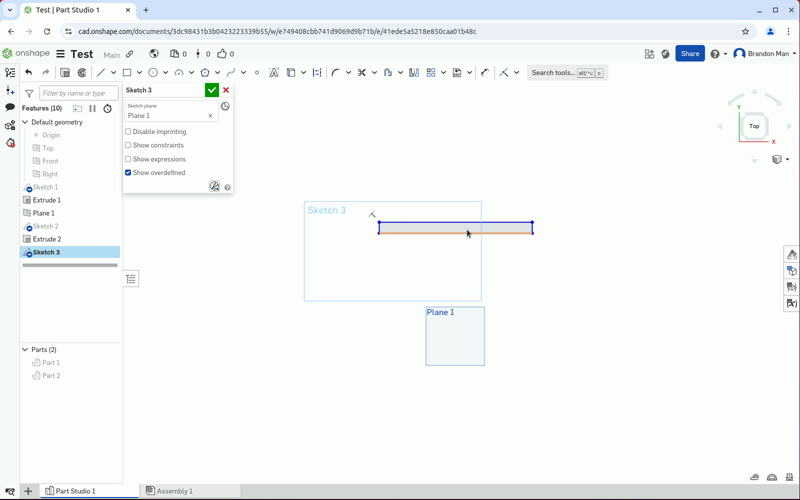
scroll(6)
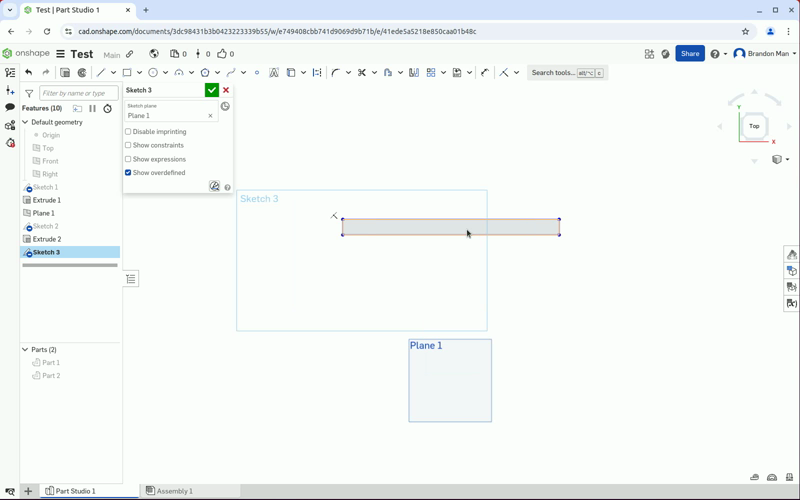
scroll(6)
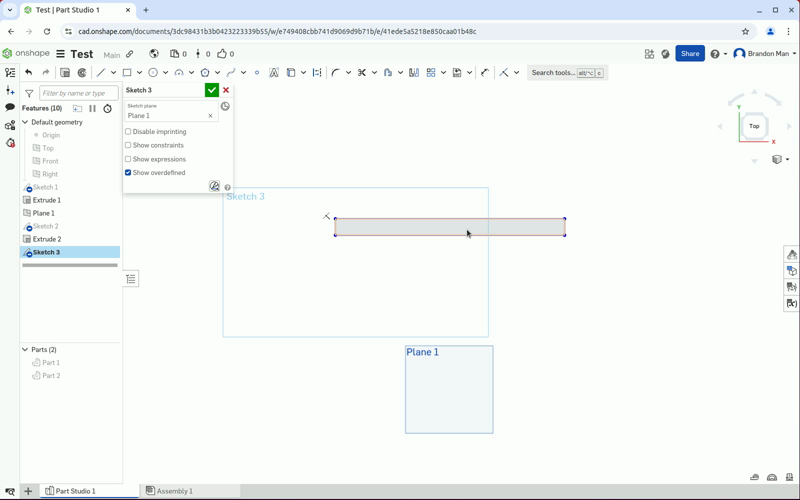
scroll(6)
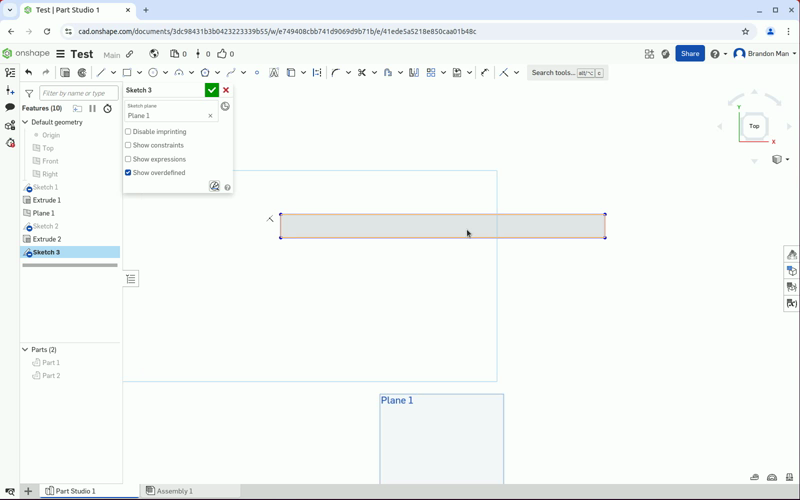
scroll(6)
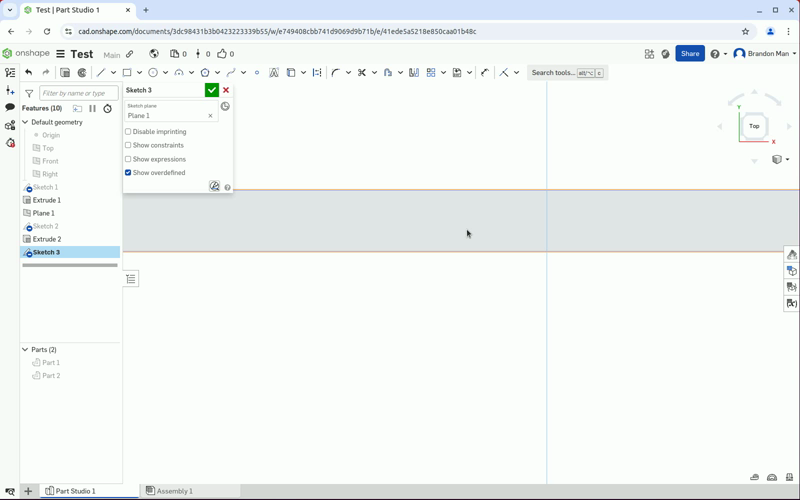
click(467, 229)
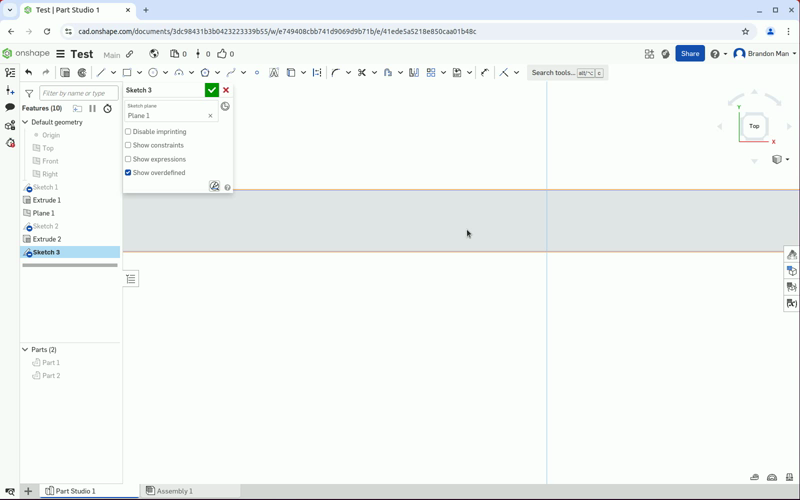
scroll(-6)
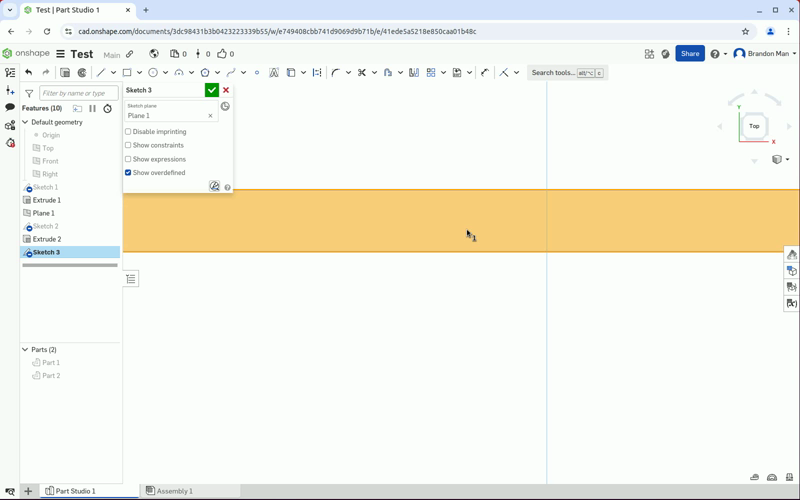
scroll(-6)
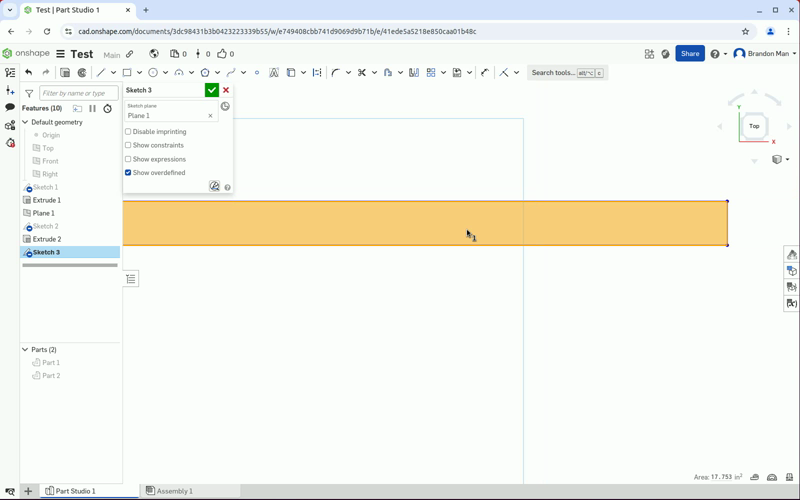
scroll(-6)
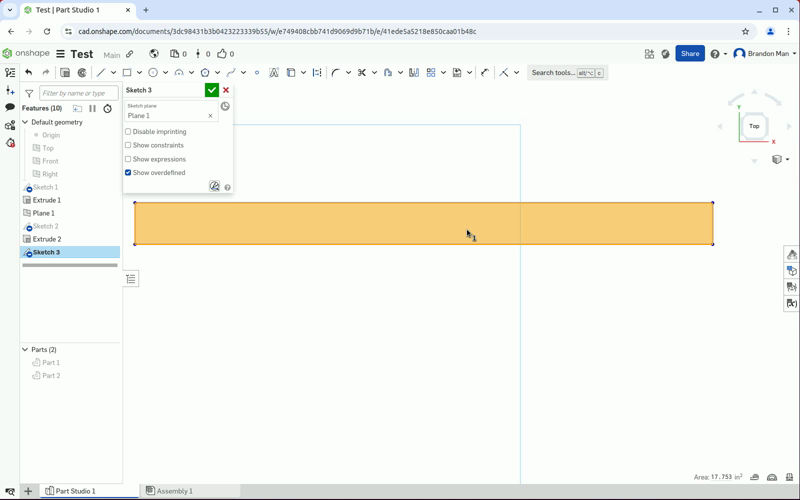
scroll(-6)
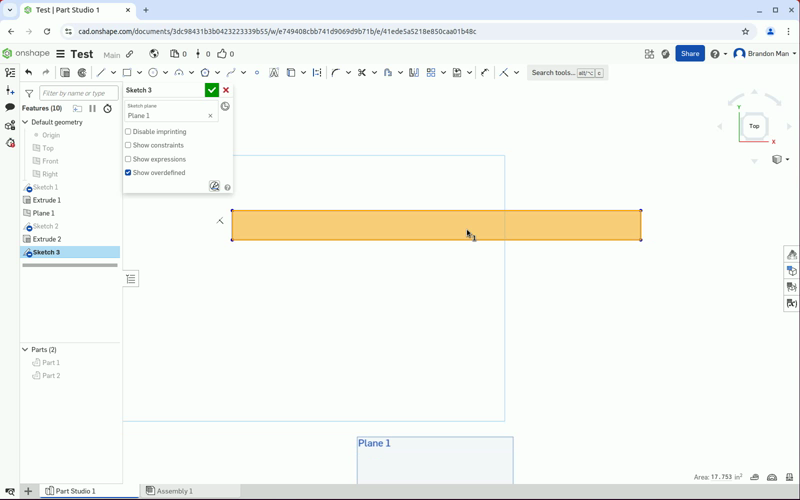
scroll(-6)
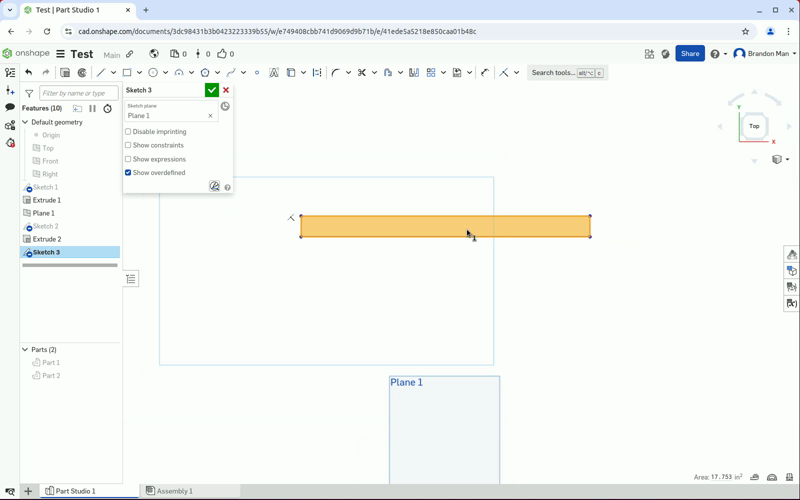
scroll(-6)
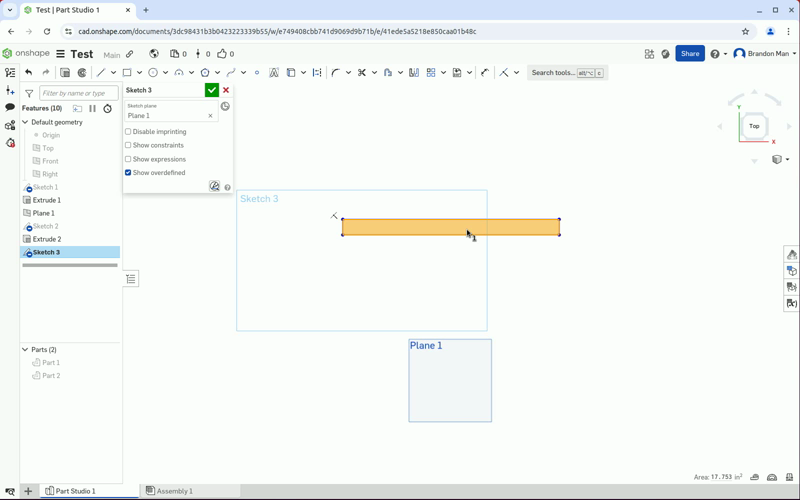
scroll(-6)
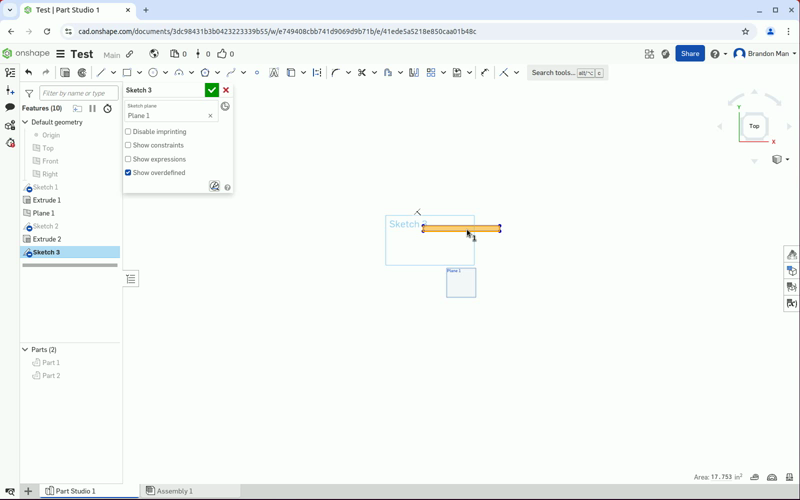
mouse_move(73, 352)
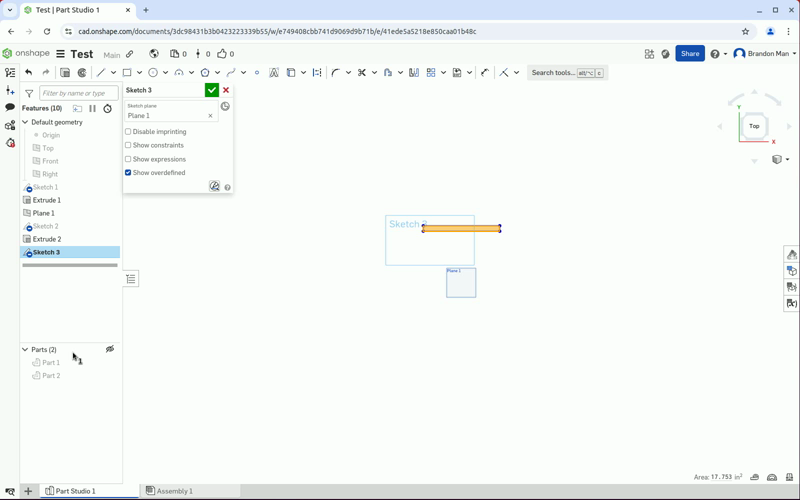
key(shift+y)
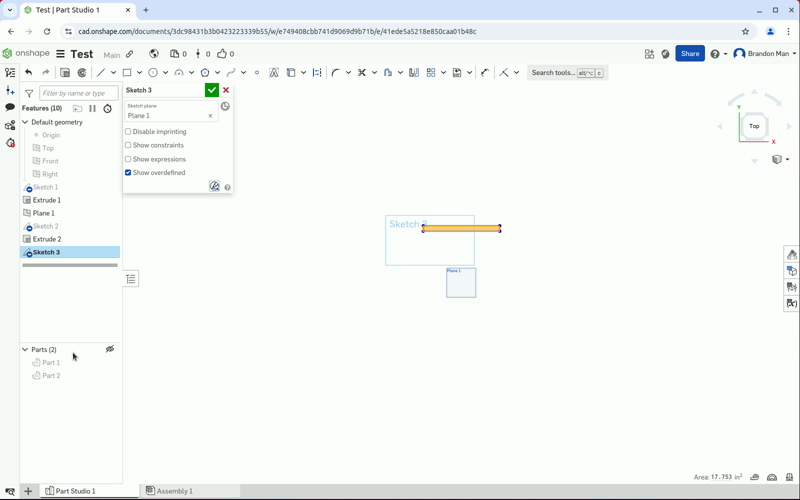
key(shift+e)
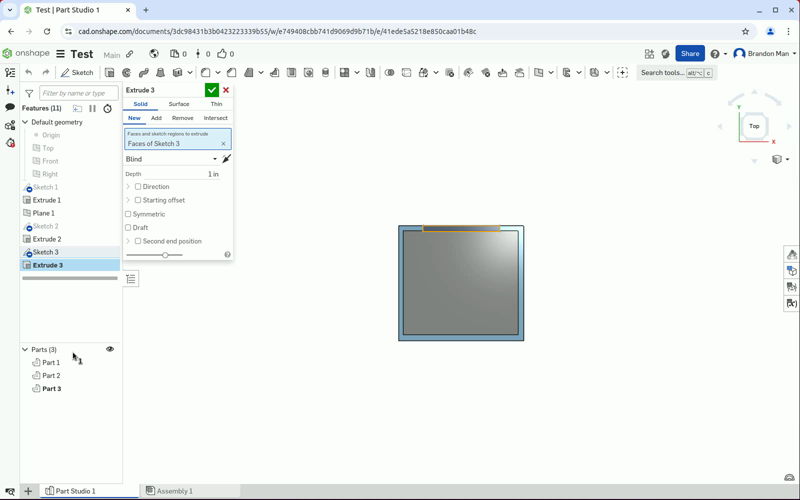
mouse_move(143, 106)
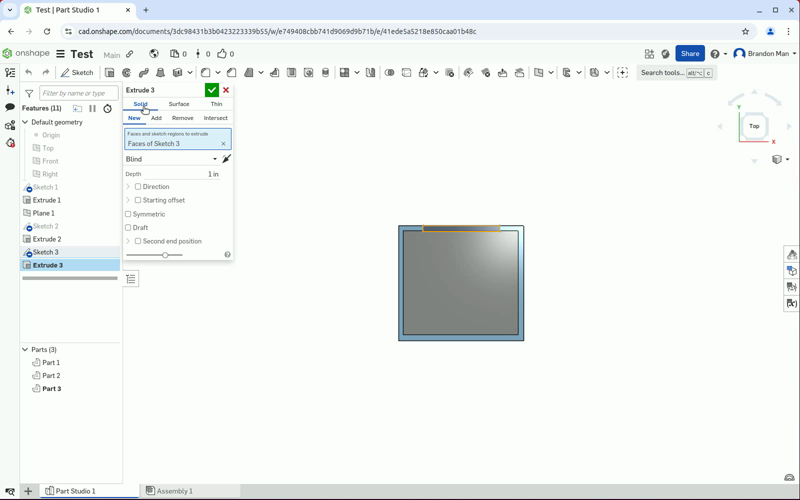
click(143, 106)
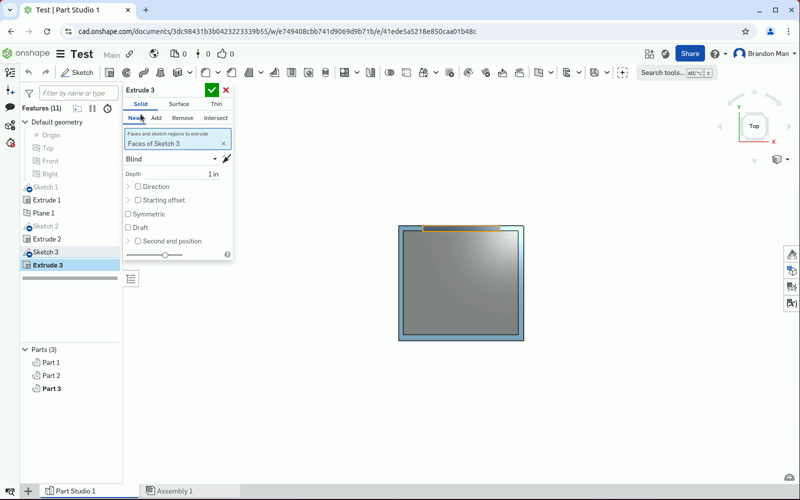
mouse_move(137, 120)
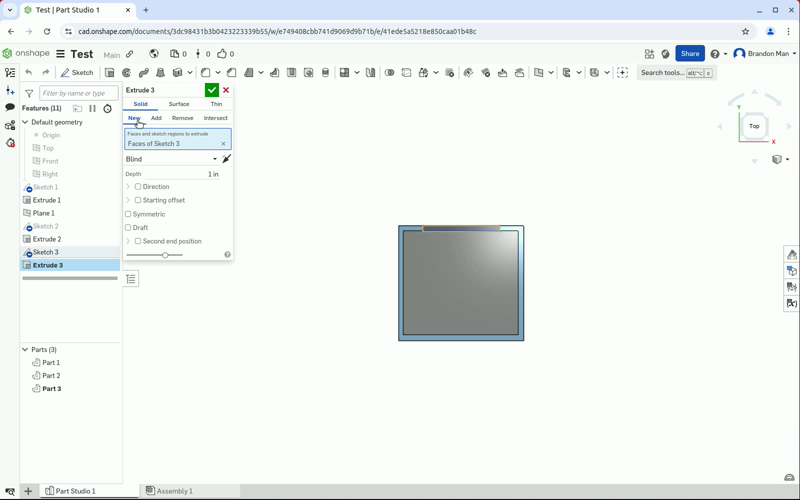
click(137, 120)
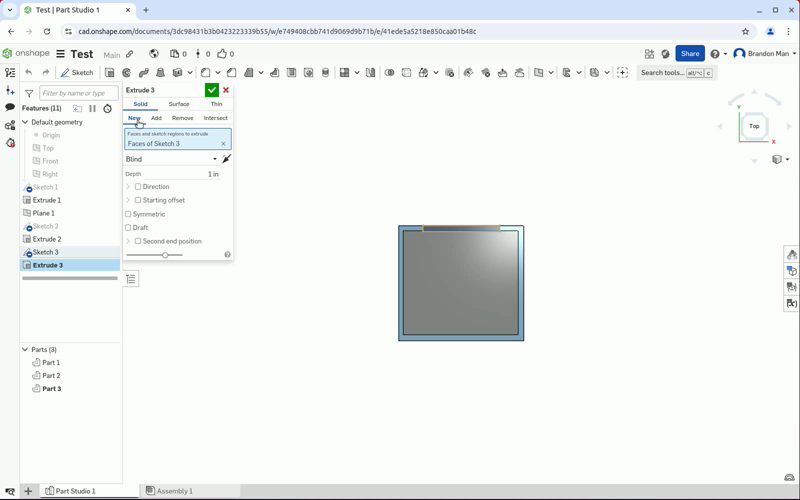
key(tab, 4)
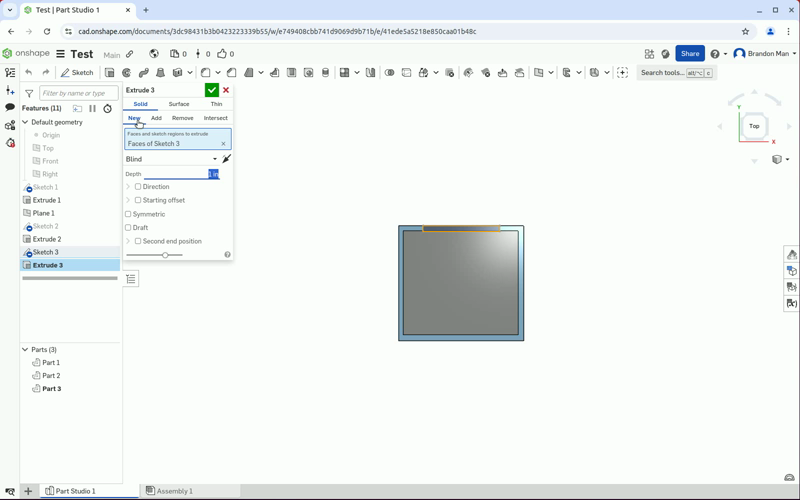
text(14.202)
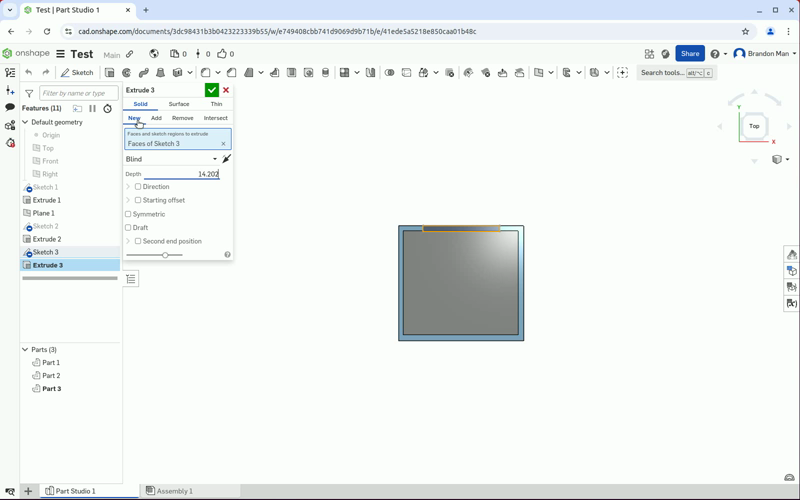
key(enter)
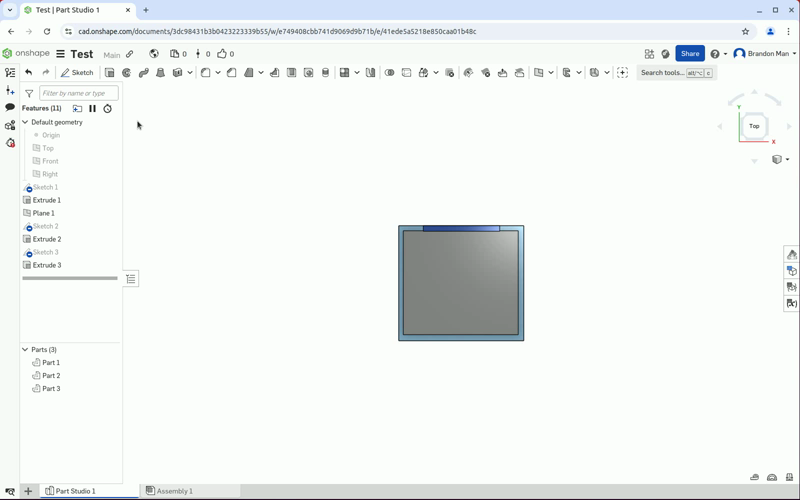
key(shift+h)
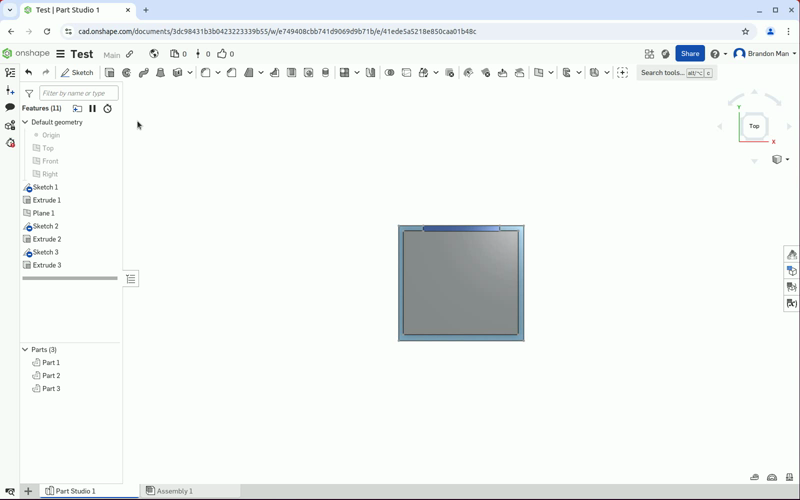
key(shift+h)
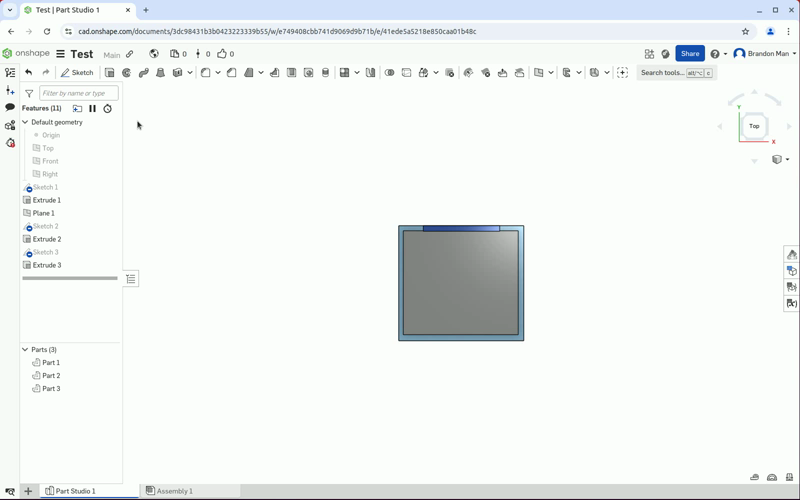
mouse_move(73, 189)
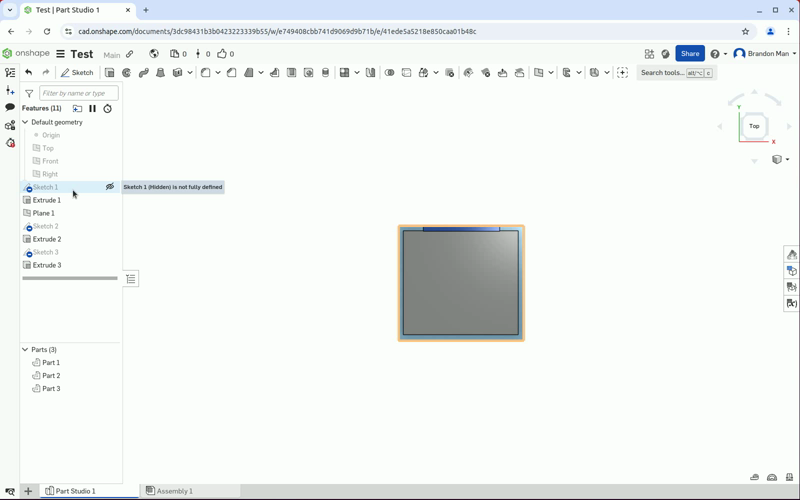
click(73, 189)
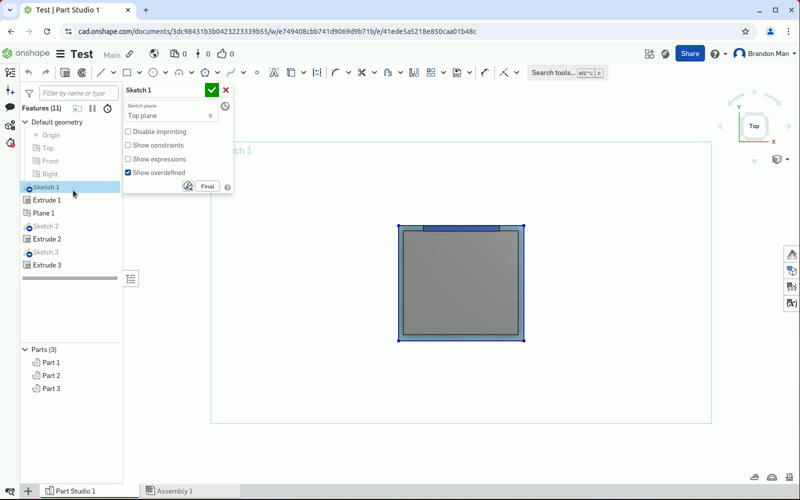
mouse_move(229, 92)
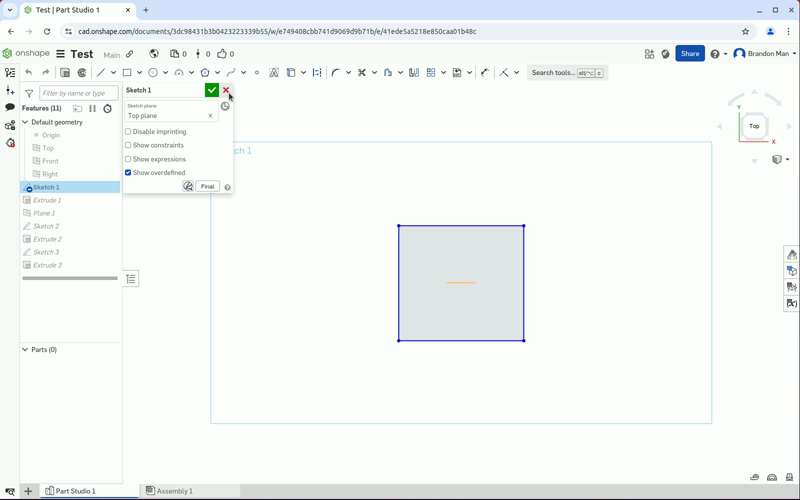
click(229, 92)
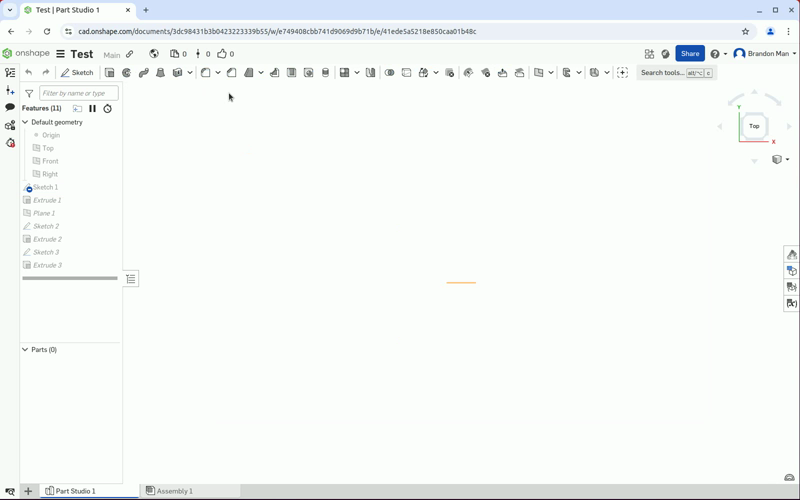
key(shift+s)
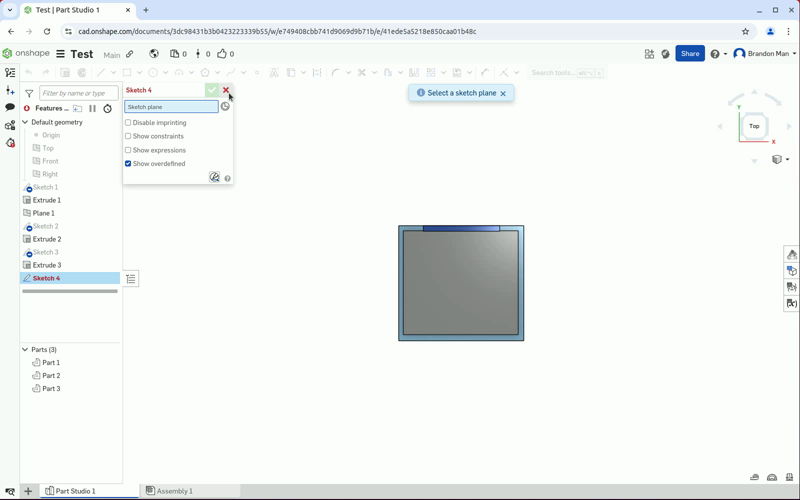
mouse_move(73, 215)
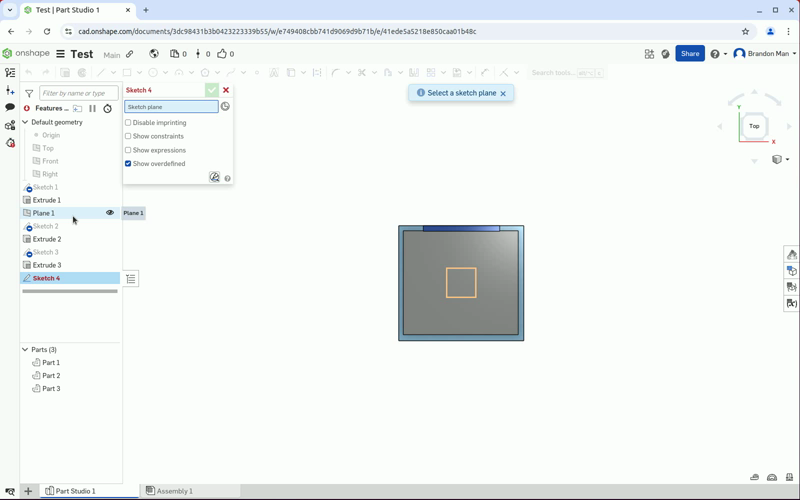
click(73, 215)
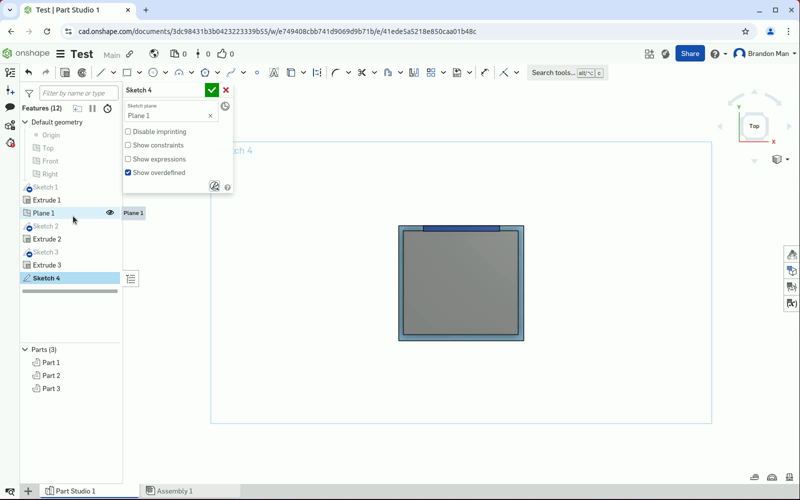
mouse_move(73, 352)
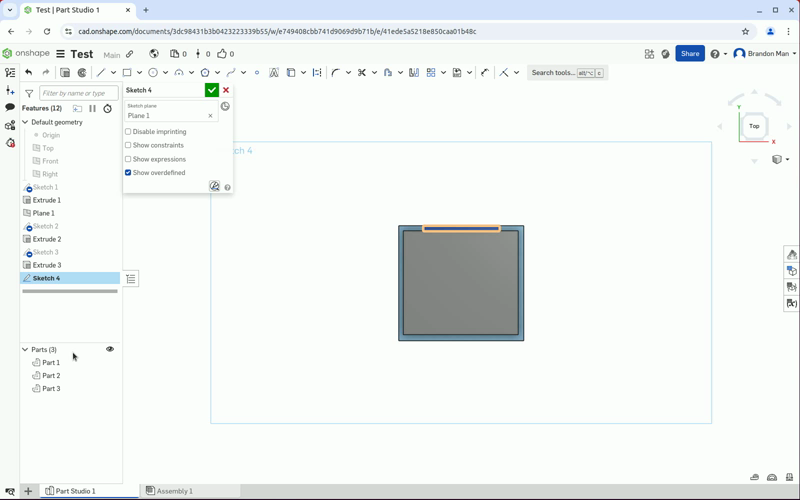
key(y)
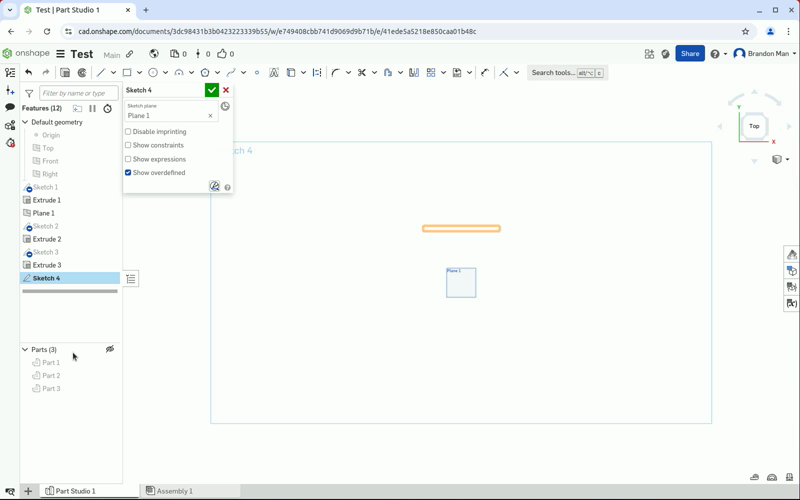
key(l)
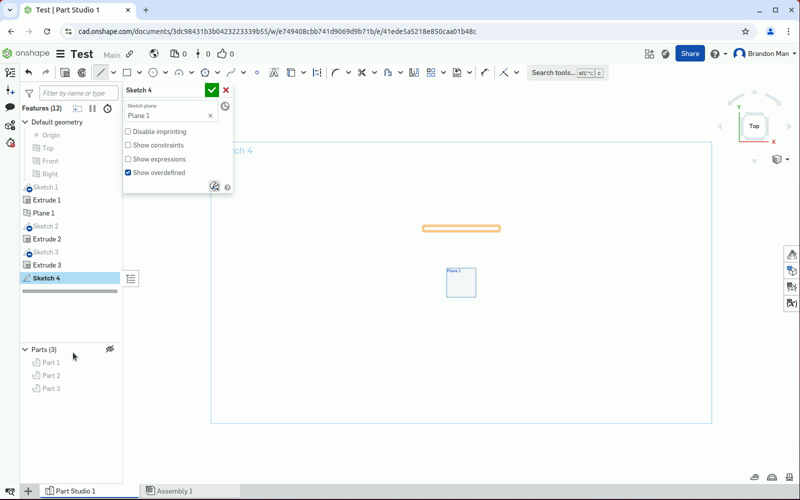
key_down(shift)
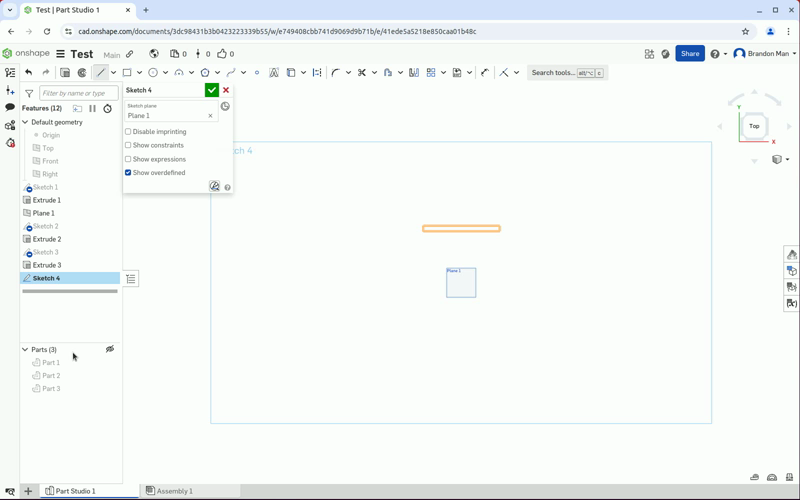
mouse_move(416, 236)
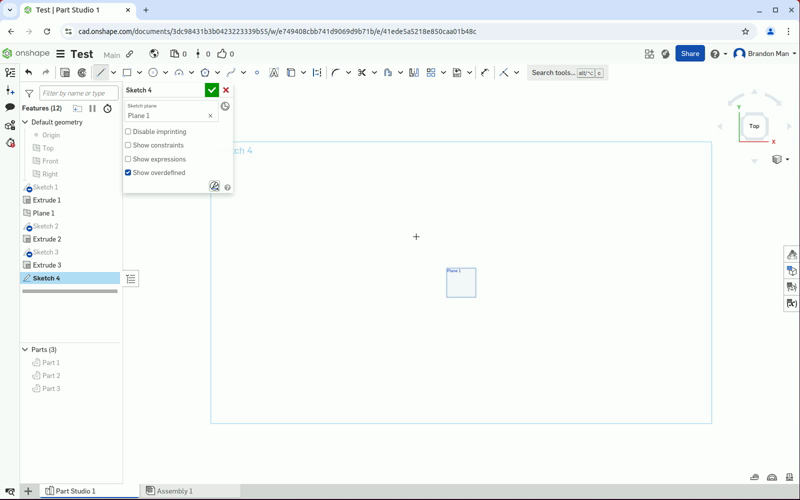
click(416, 236)
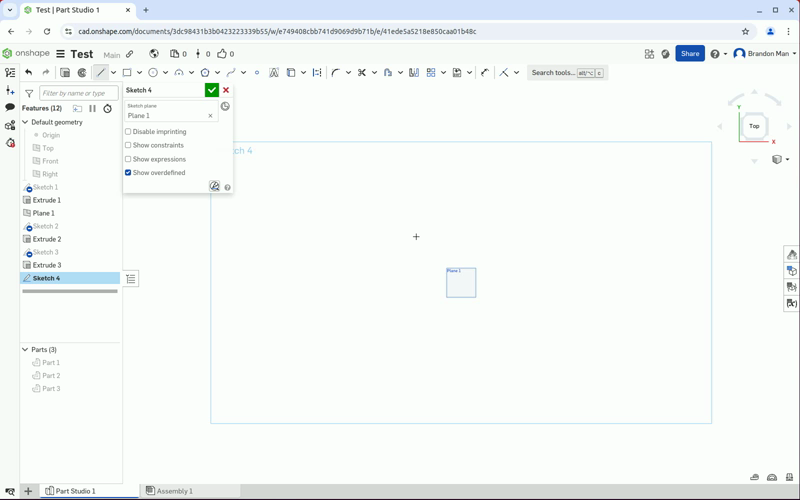
key_up(shift)
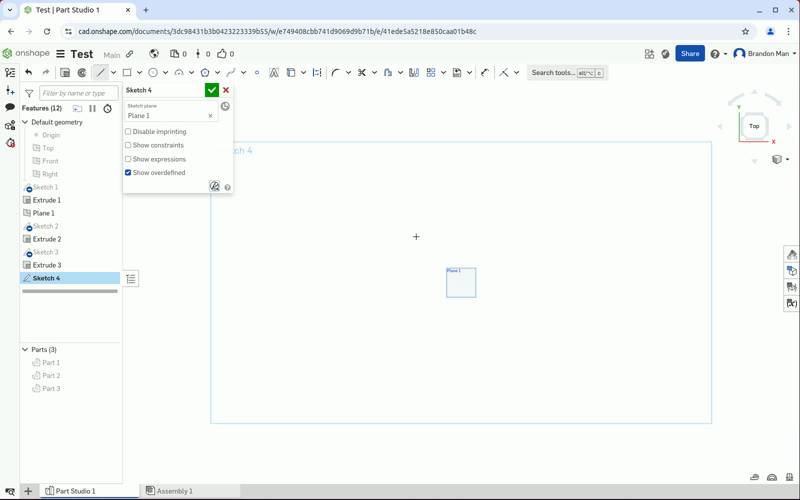
key_down(shift)
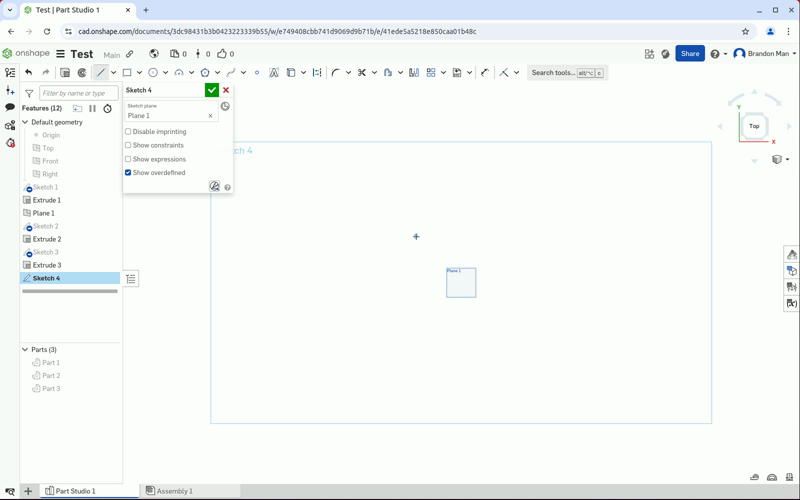
mouse_move(505, 236)
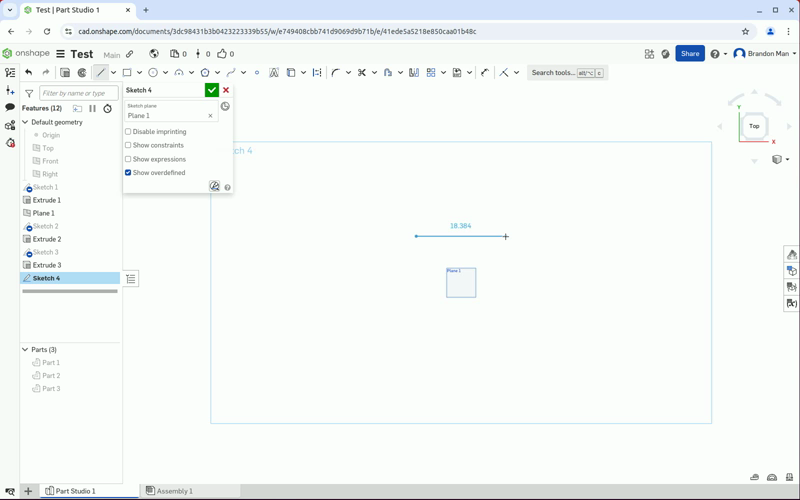
click(505, 236)
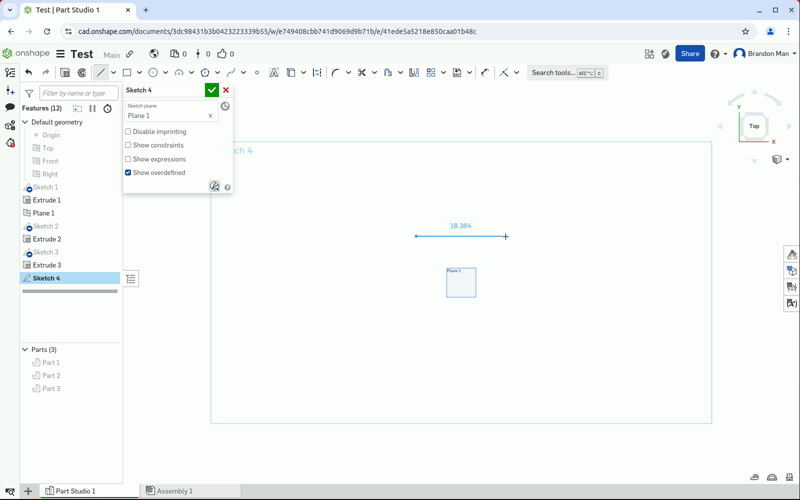
key_up(shift)
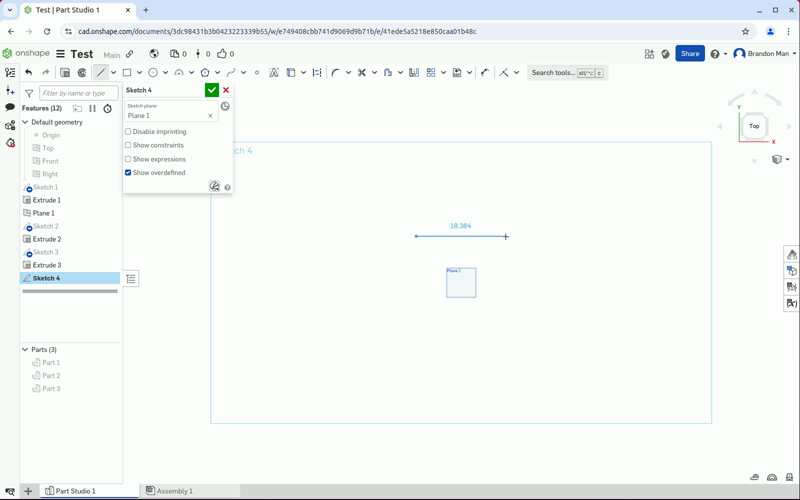
key_down(shift)
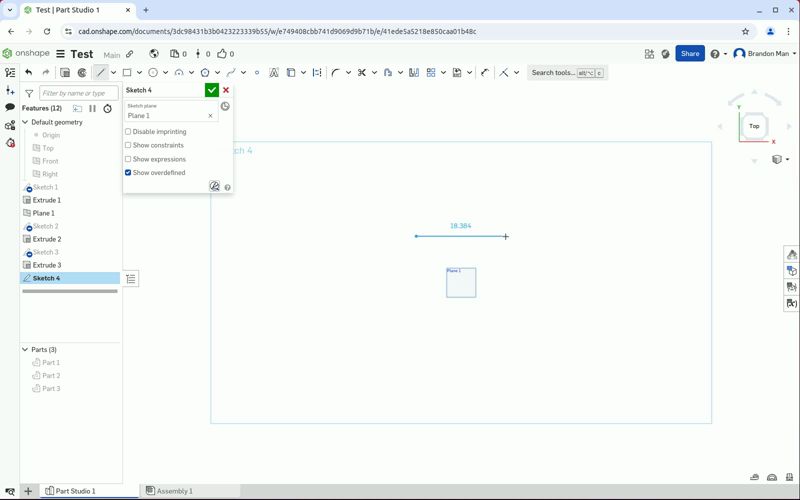
mouse_move(535, 236)
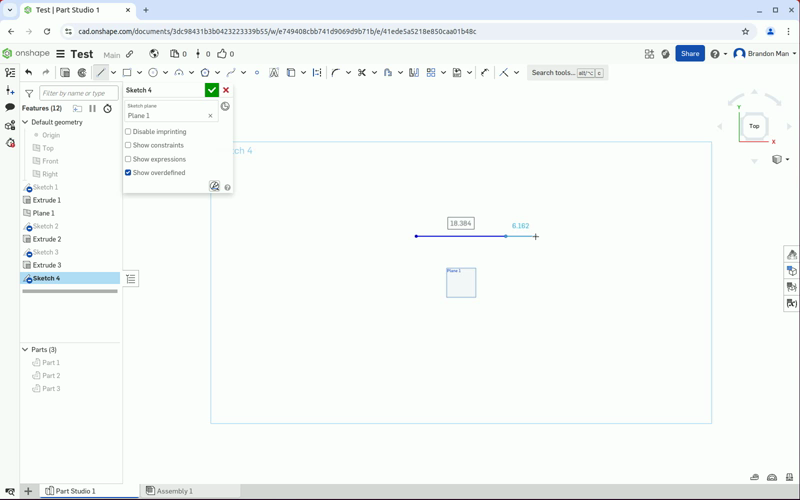
mouse_move(505, 230)
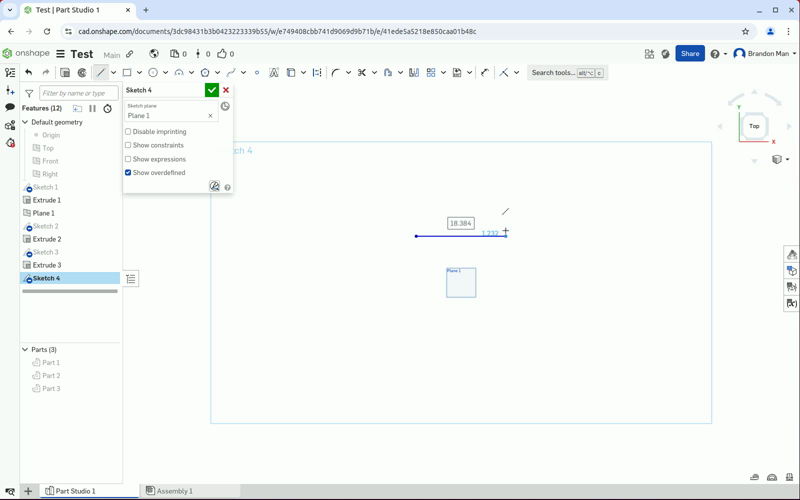
scroll(6)
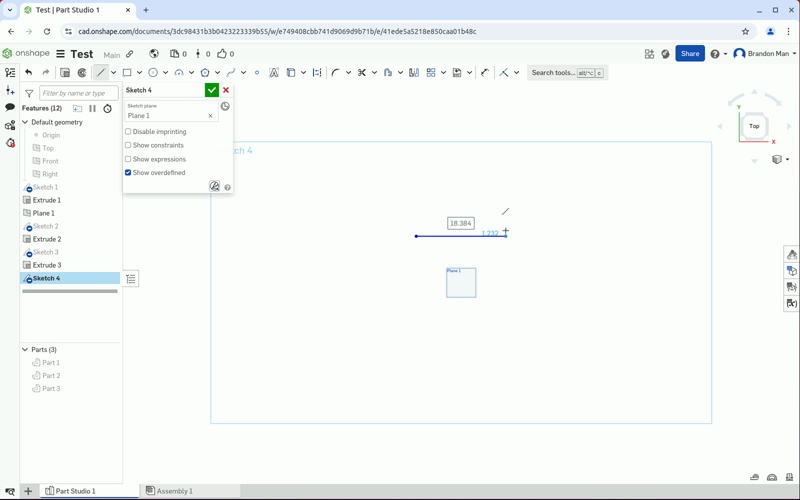
scroll(6)
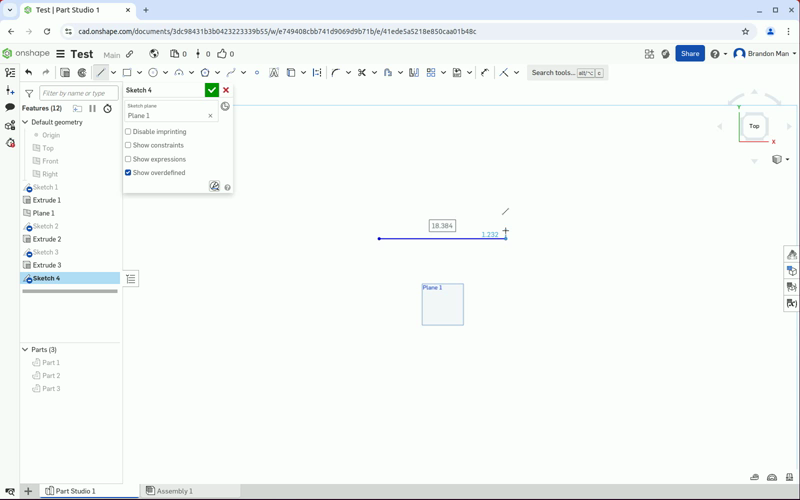
scroll(6)
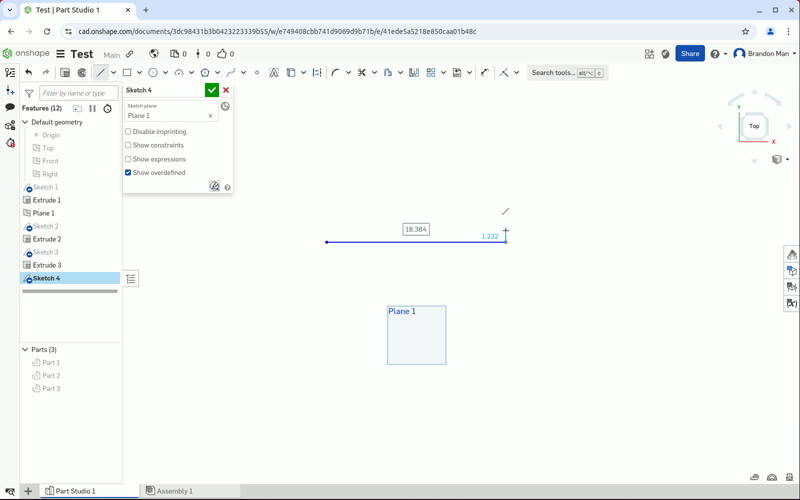
scroll(6)
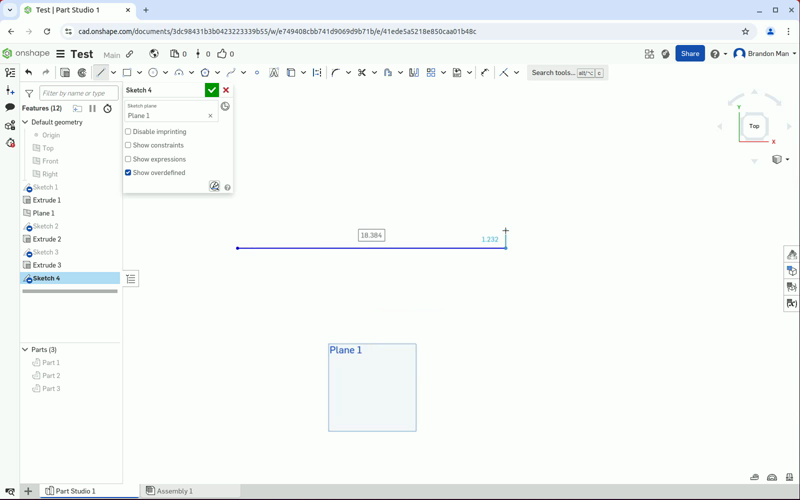
scroll(6)
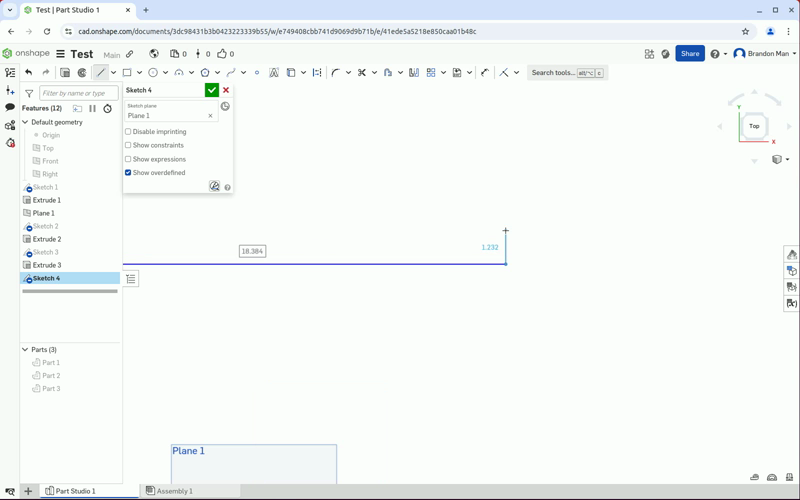
scroll(6)
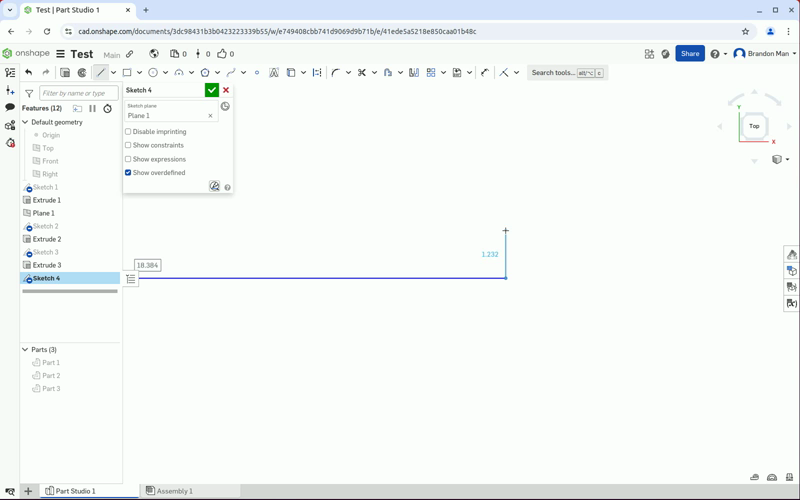
scroll(6)
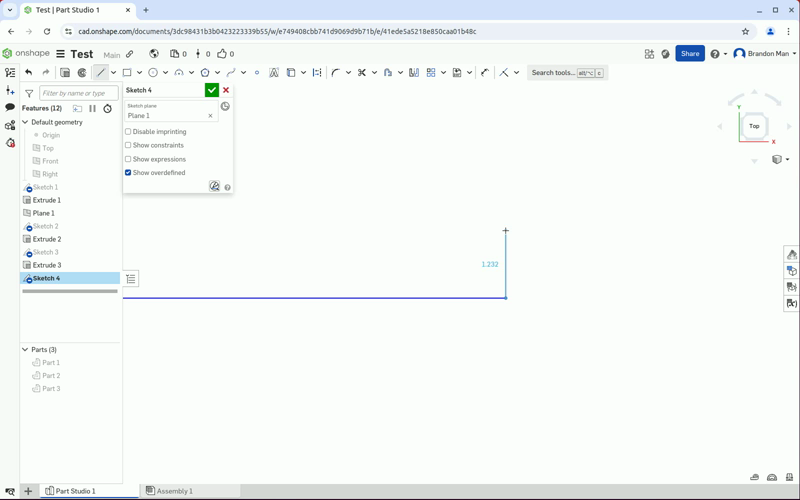
click(505, 230)
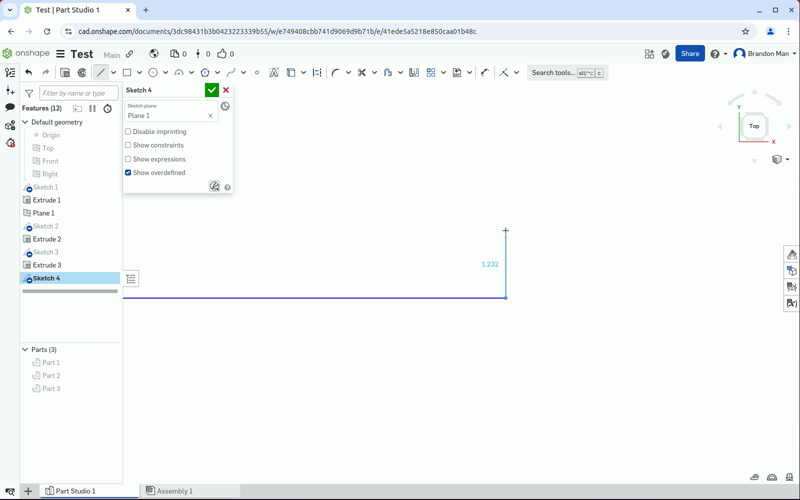
scroll(-6)
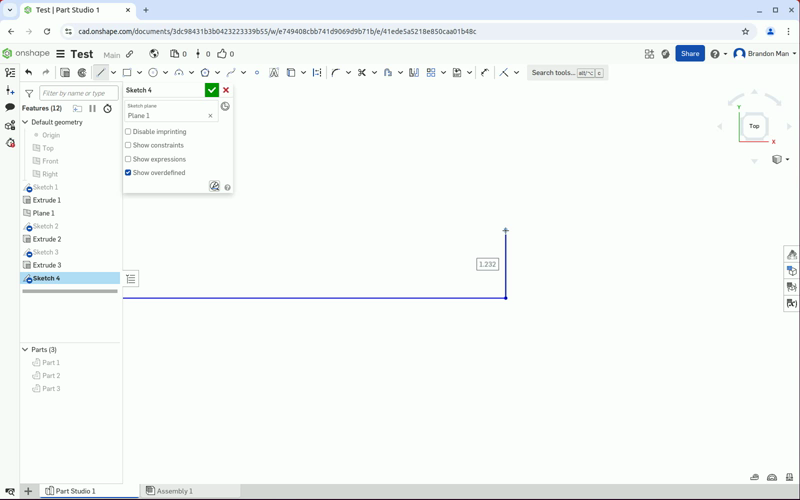
scroll(-6)
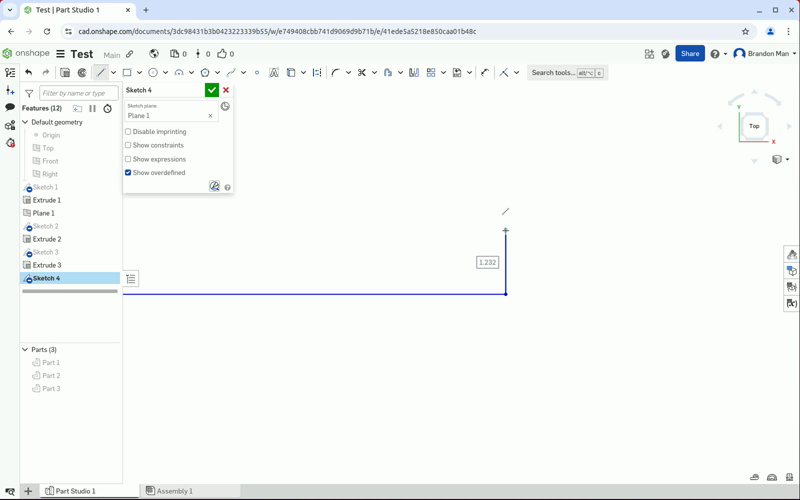
scroll(-6)
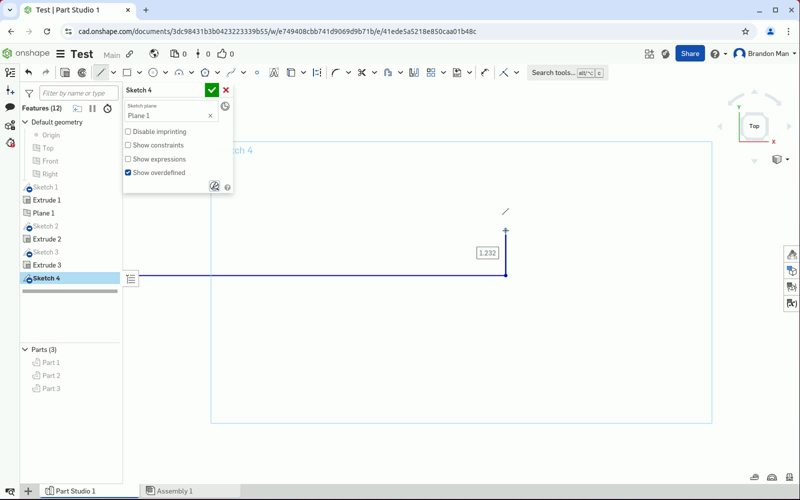
scroll(-6)
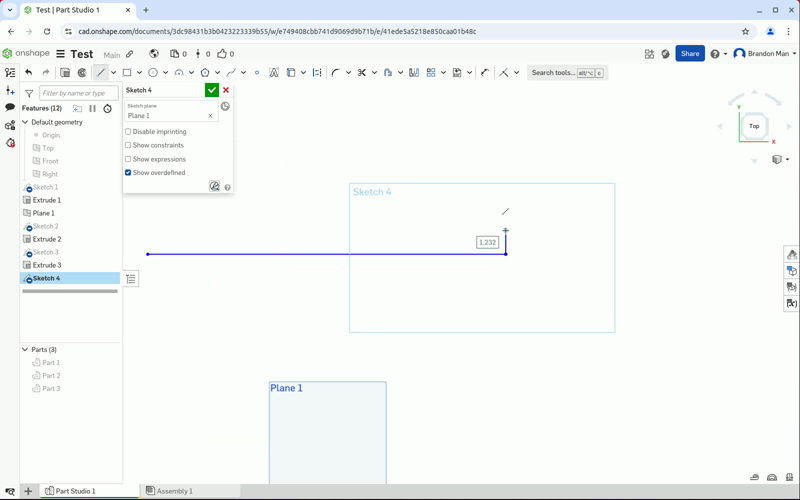
scroll(-6)
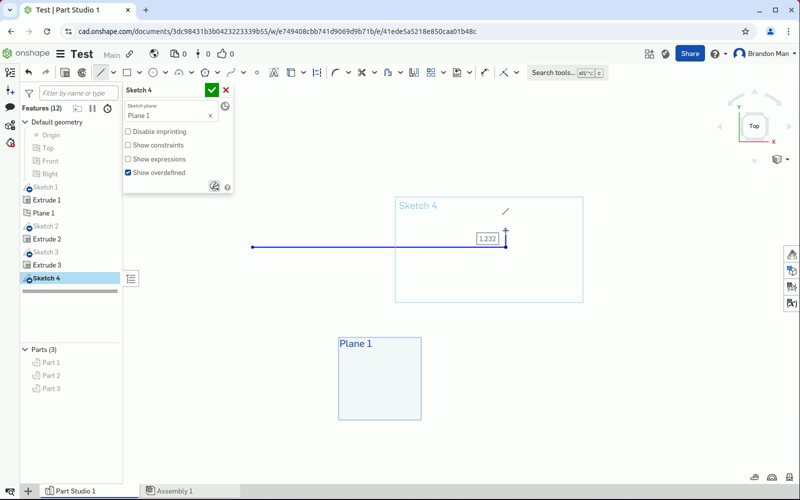
scroll(-6)
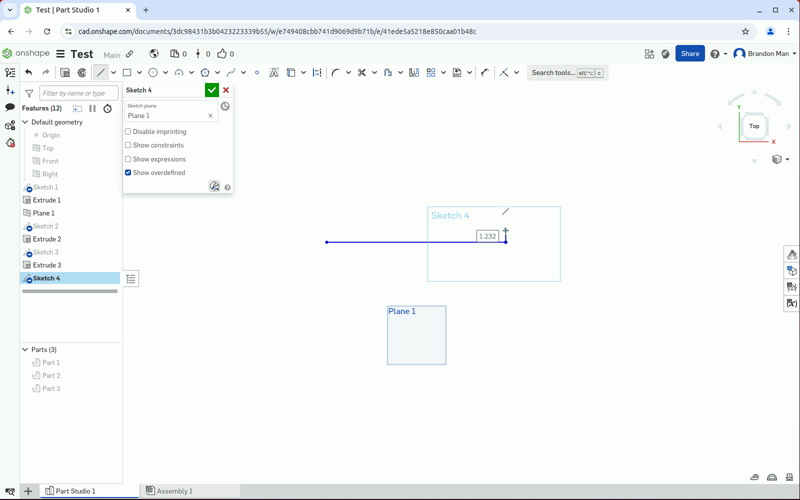
scroll(-6)
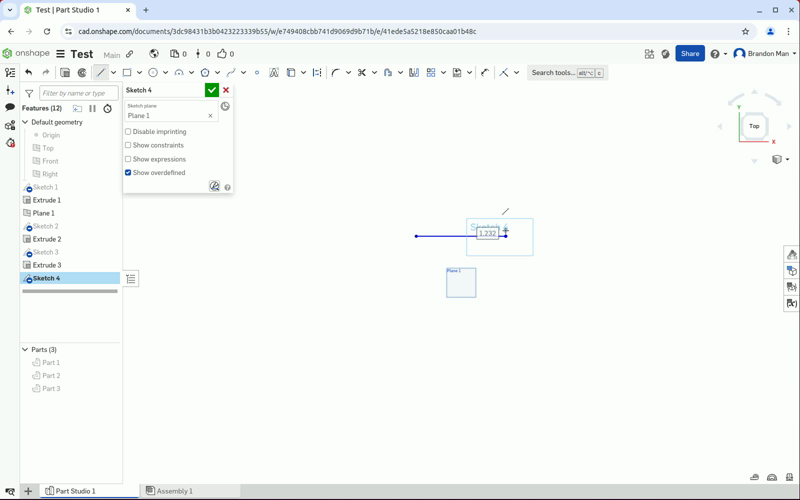
key_up(shift)
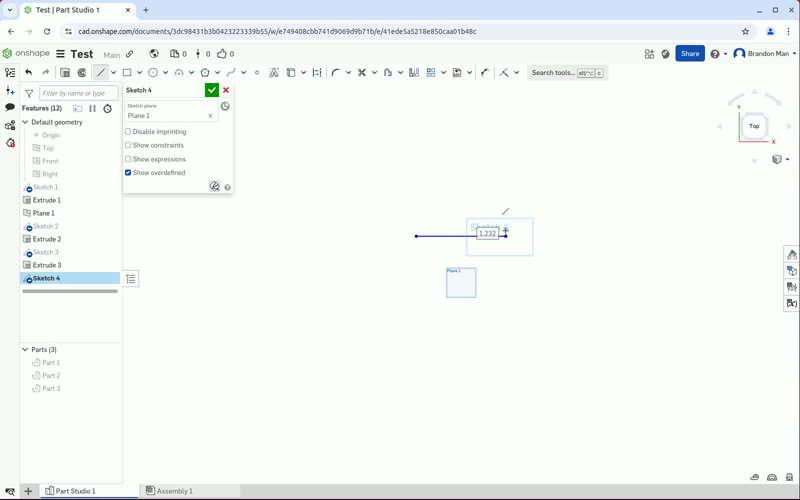
key_down(shift)
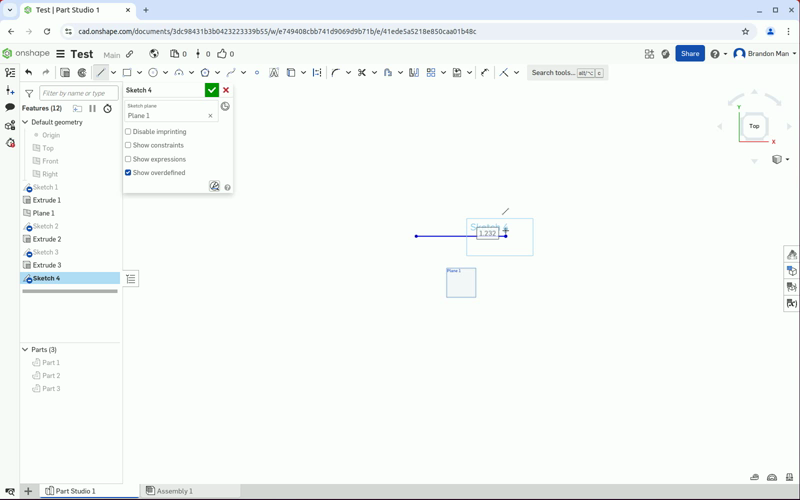
mouse_move(535, 230)
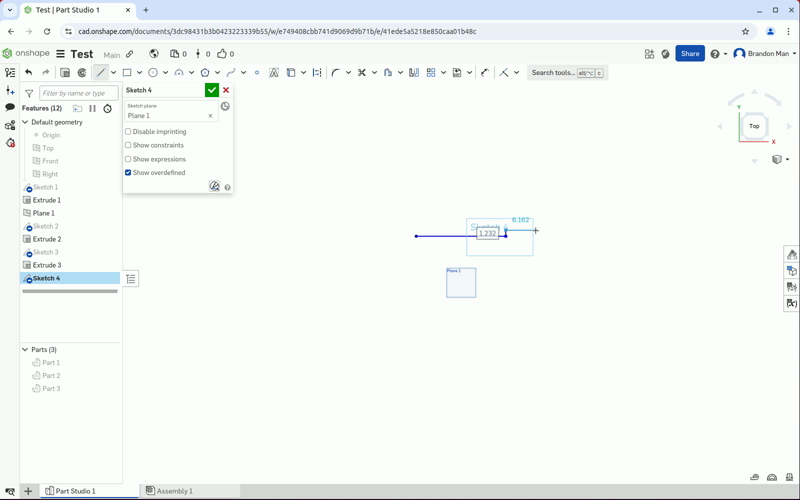
mouse_move(498, 230)
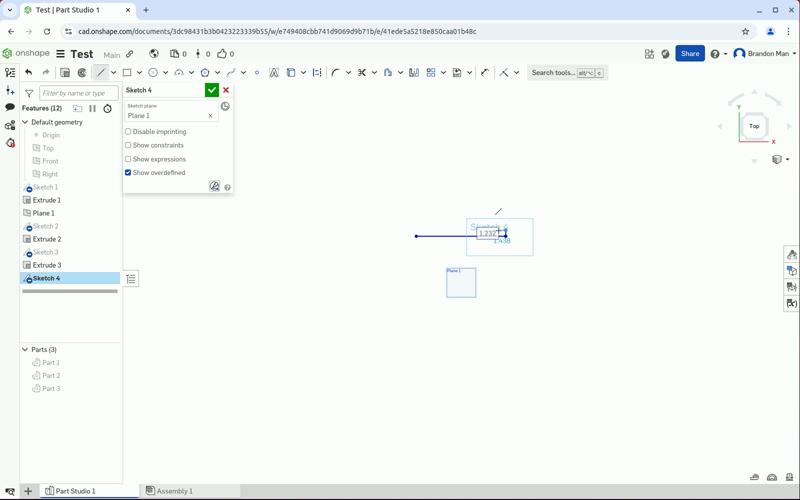
scroll(6)
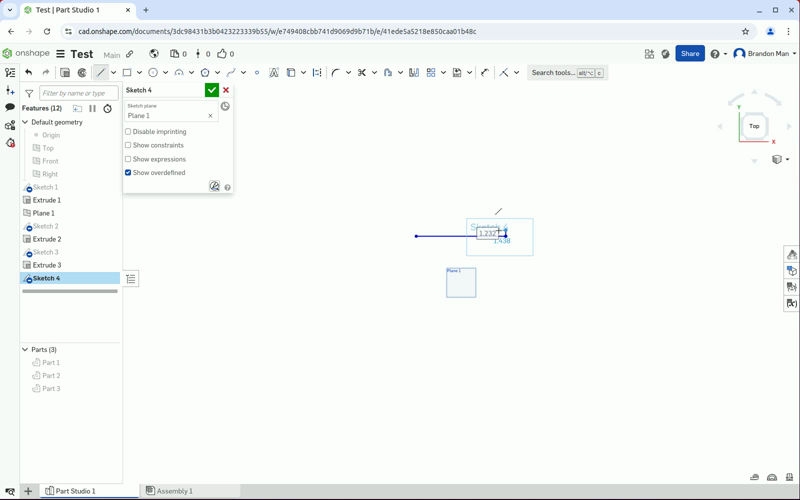
scroll(6)
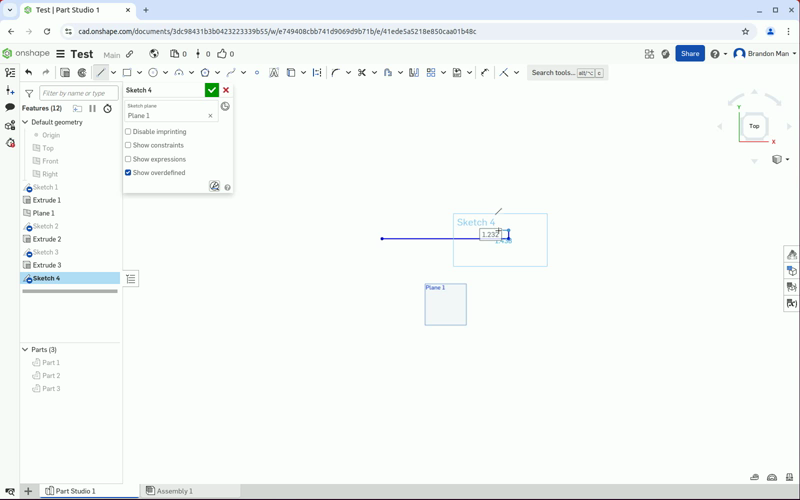
scroll(6)
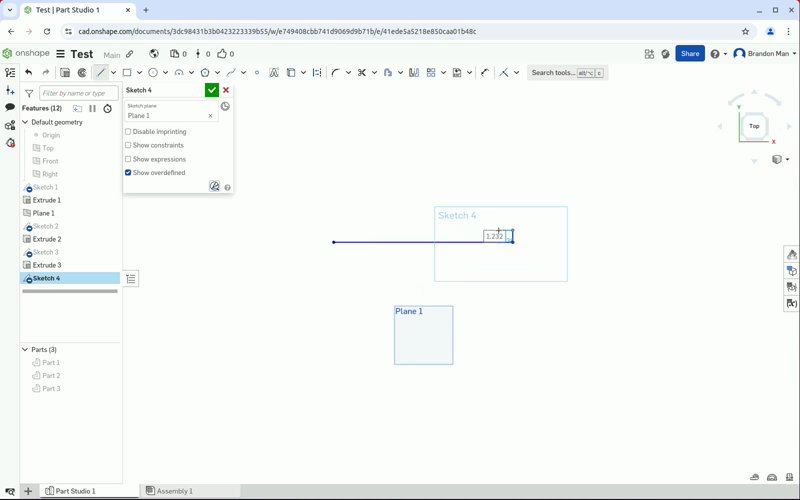
scroll(6)
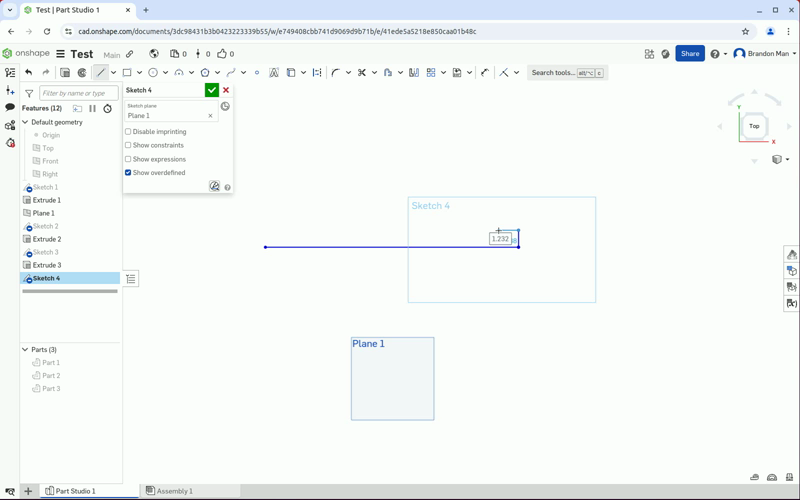
scroll(6)
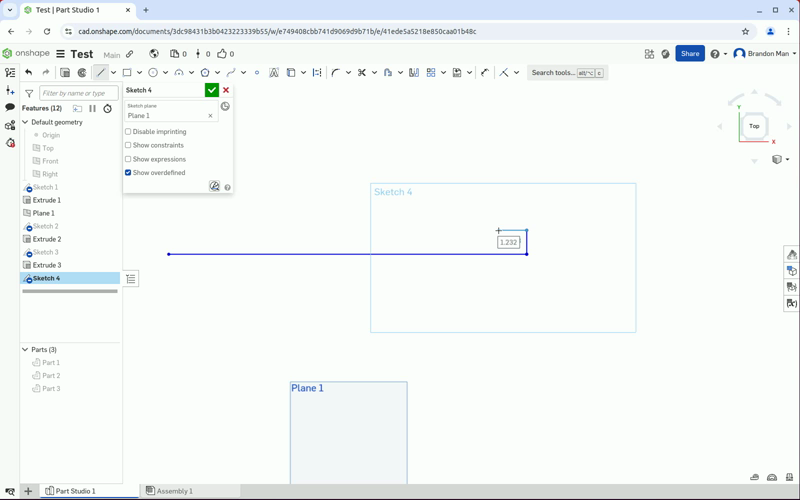
scroll(6)
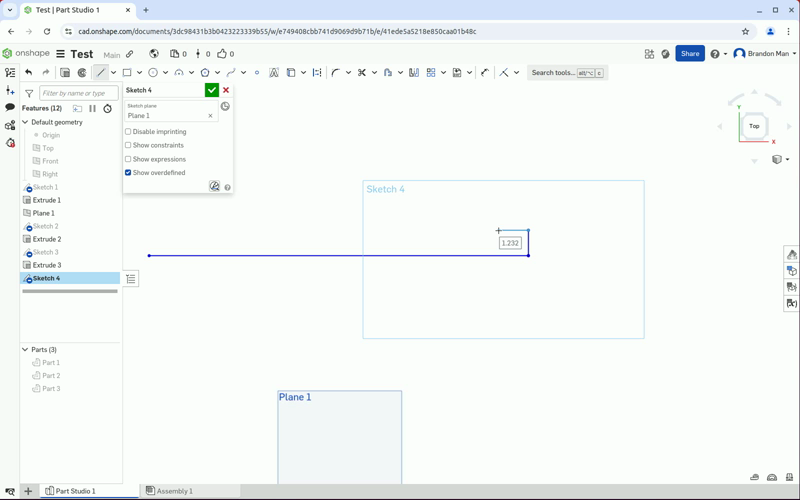
scroll(6)
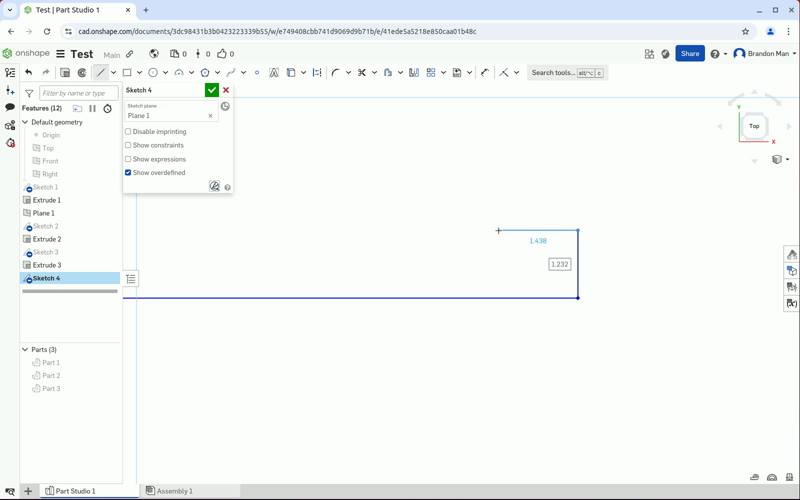
click(498, 230)
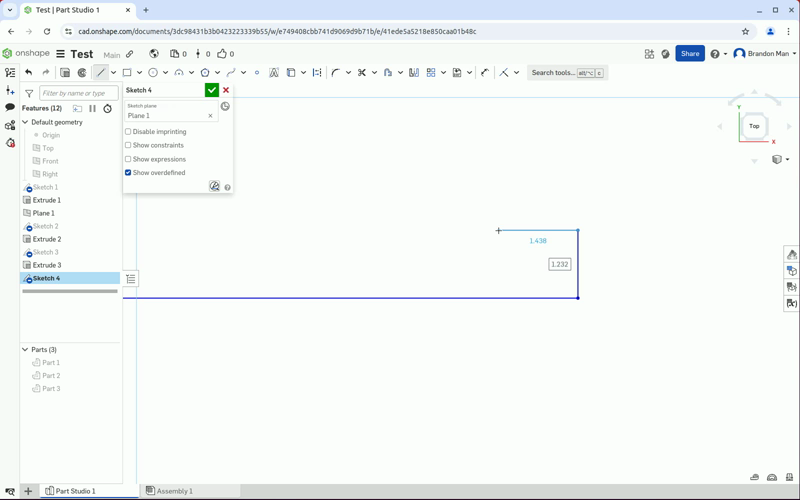
scroll(-6)
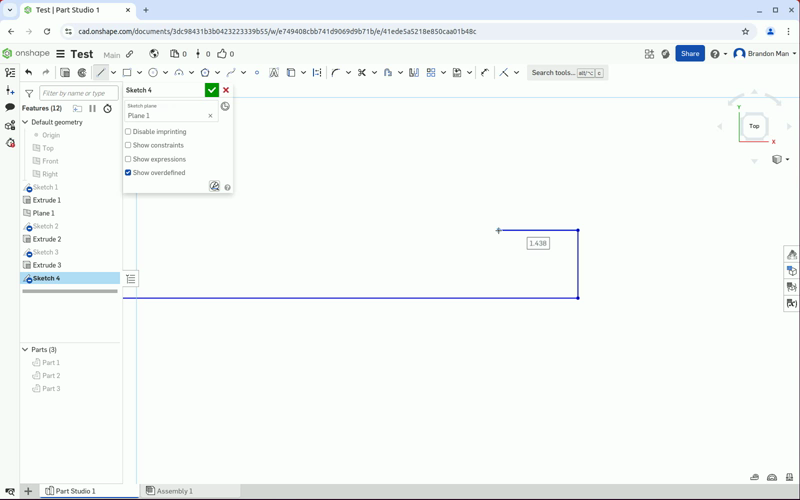
scroll(-6)
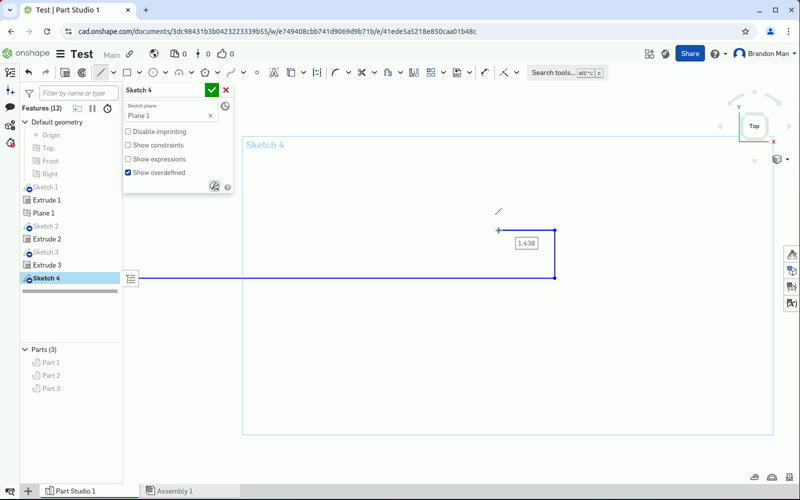
scroll(-6)
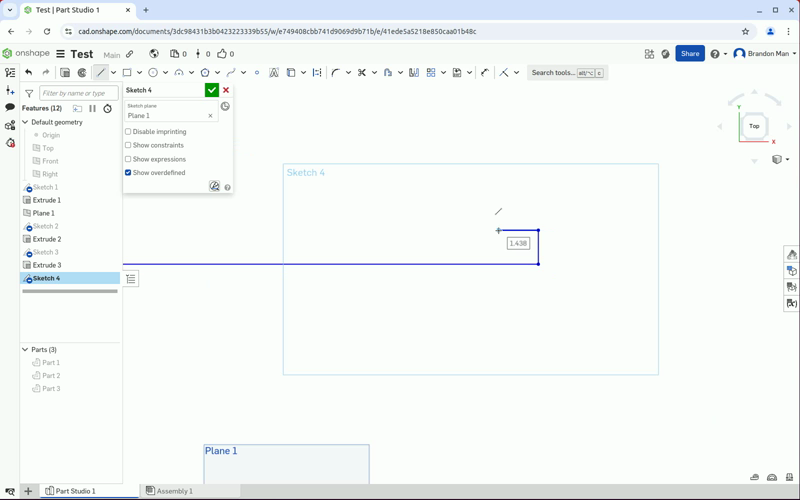
scroll(-6)
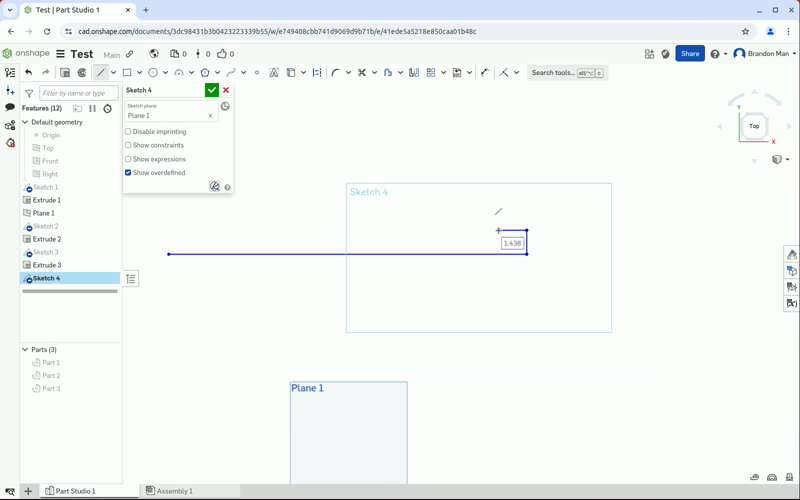
scroll(-6)
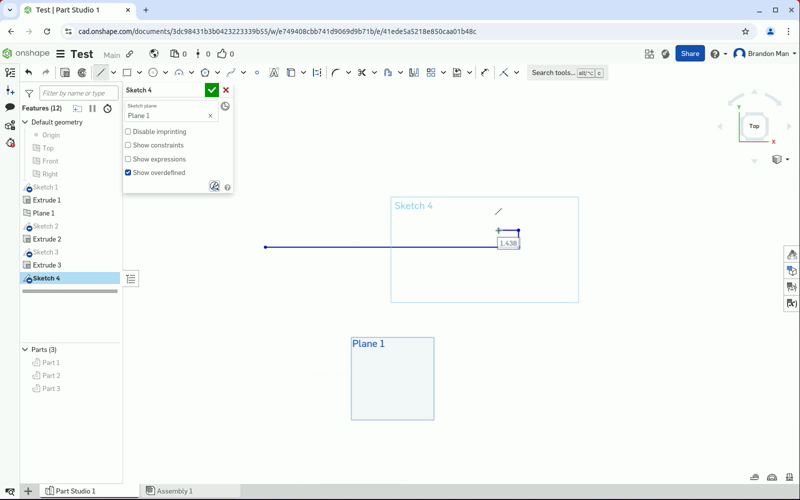
scroll(-6)
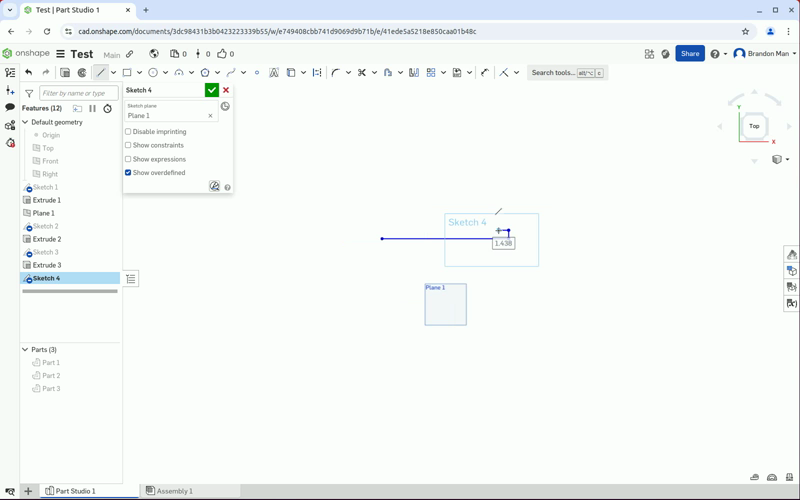
scroll(-6)
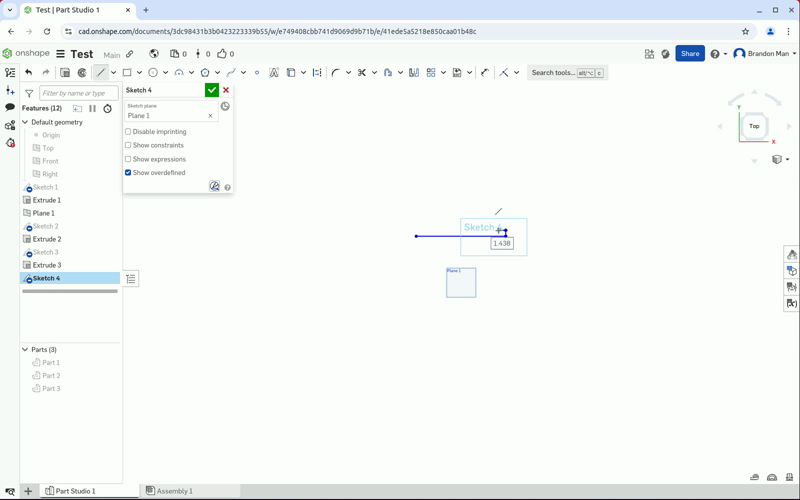
key_up(shift)
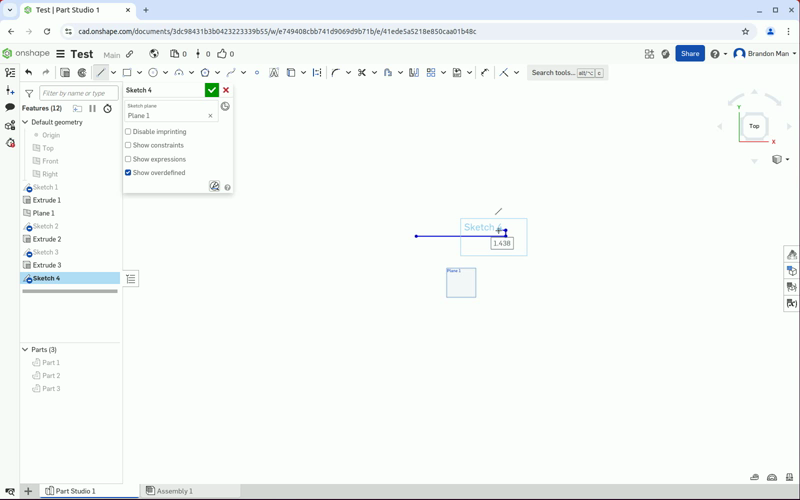
key_down(shift)
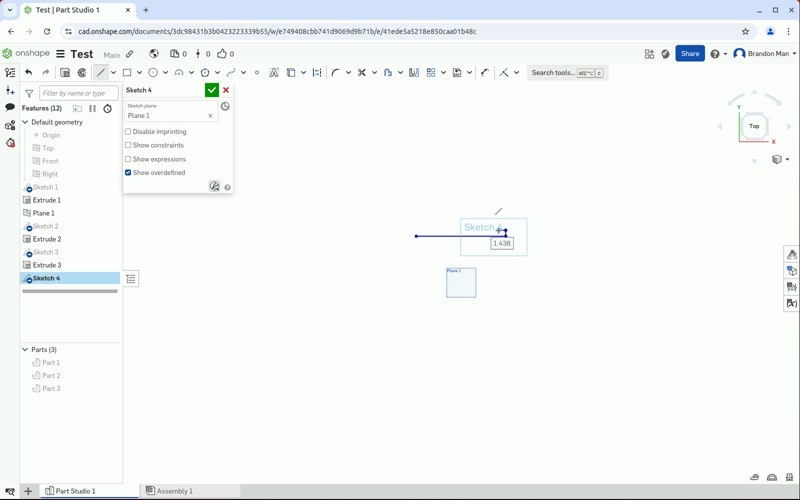
mouse_move(422, 230)
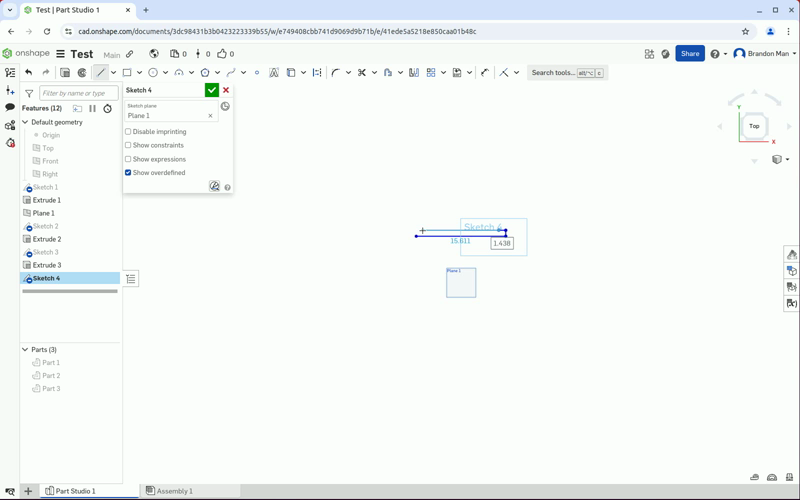
click(422, 230)
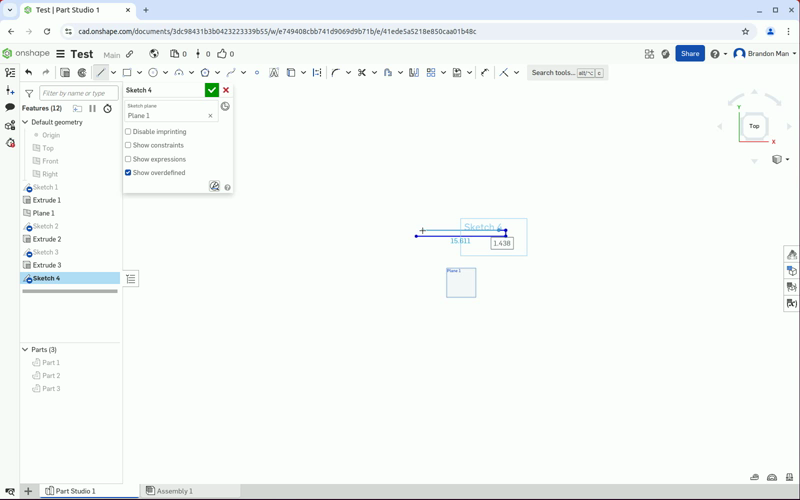
key_up(shift)
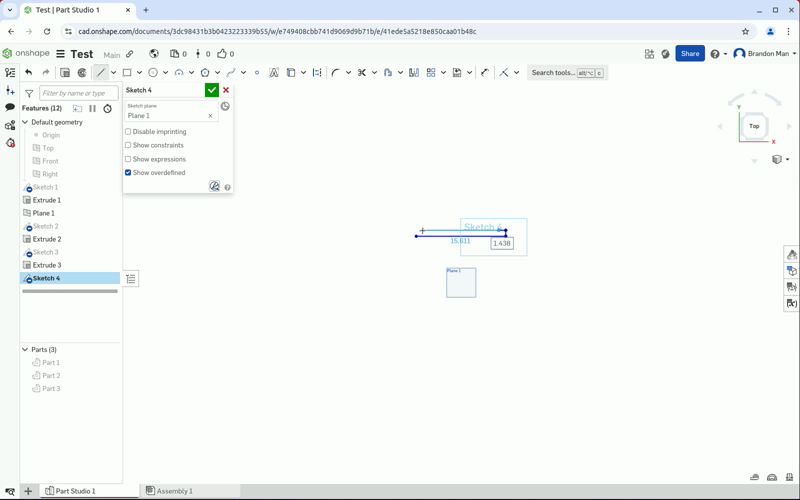
key_down(shift)
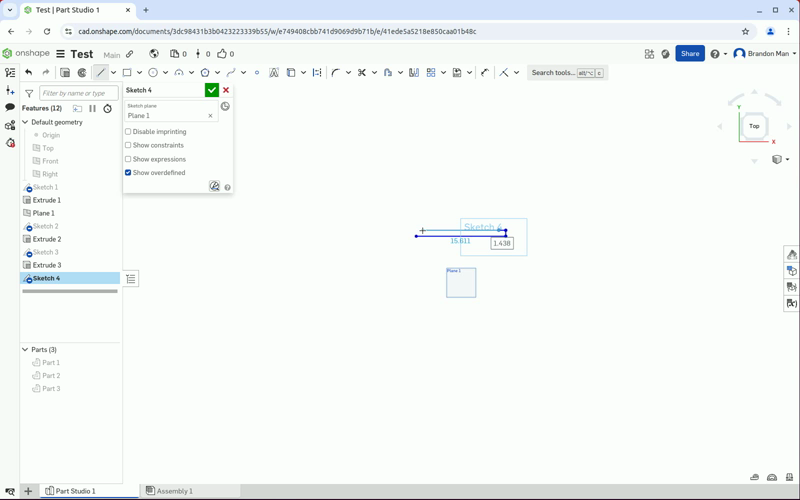
mouse_move(452, 230)
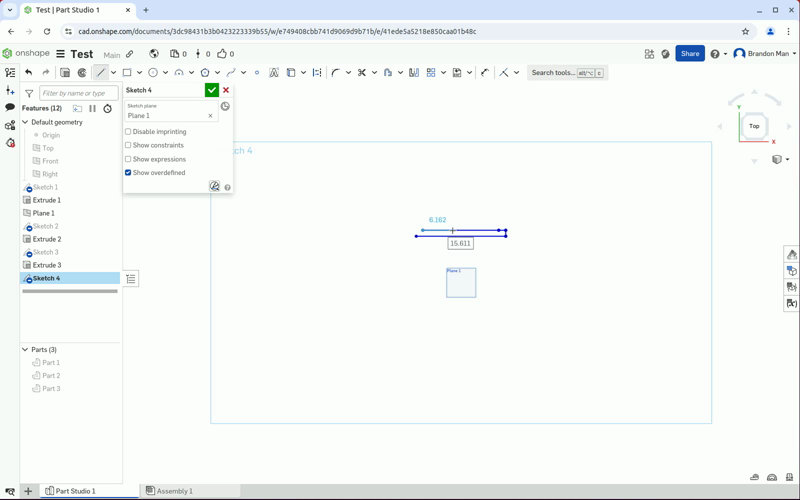
mouse_move(416, 230)
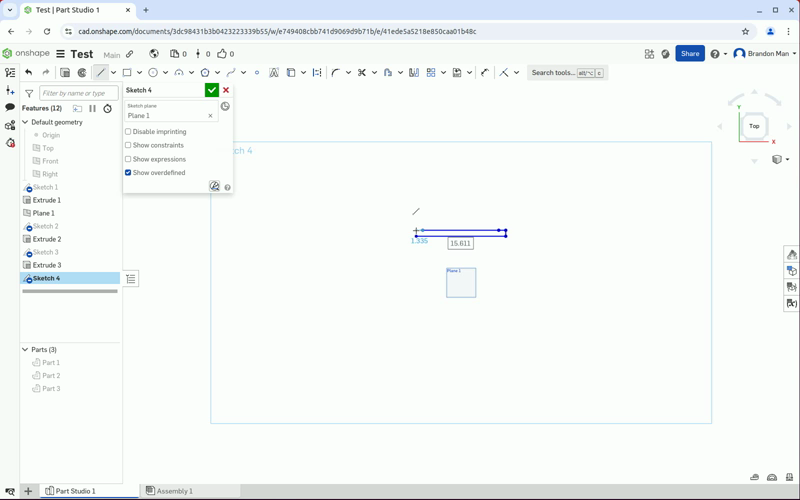
scroll(6)
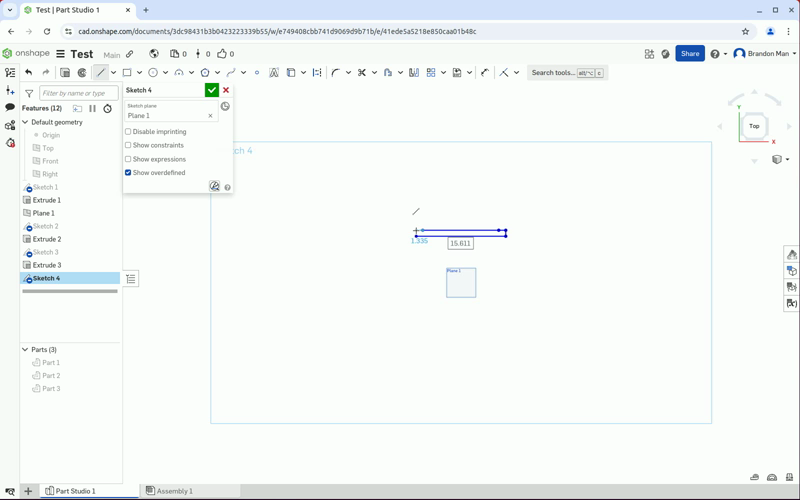
scroll(6)
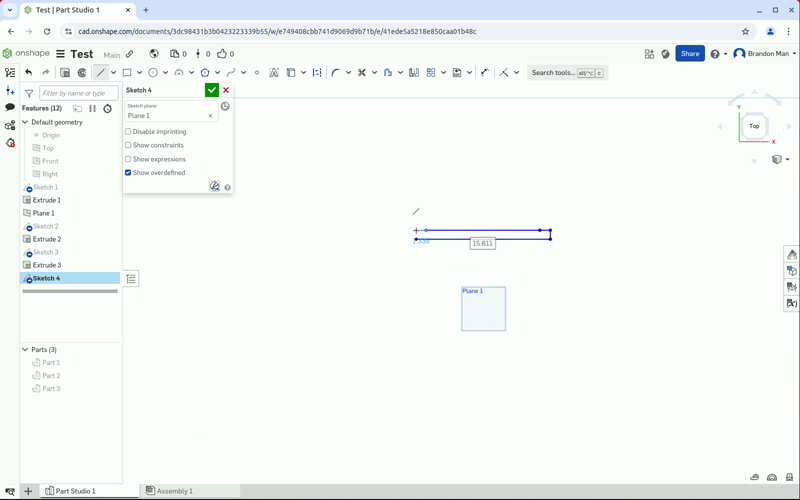
scroll(6)
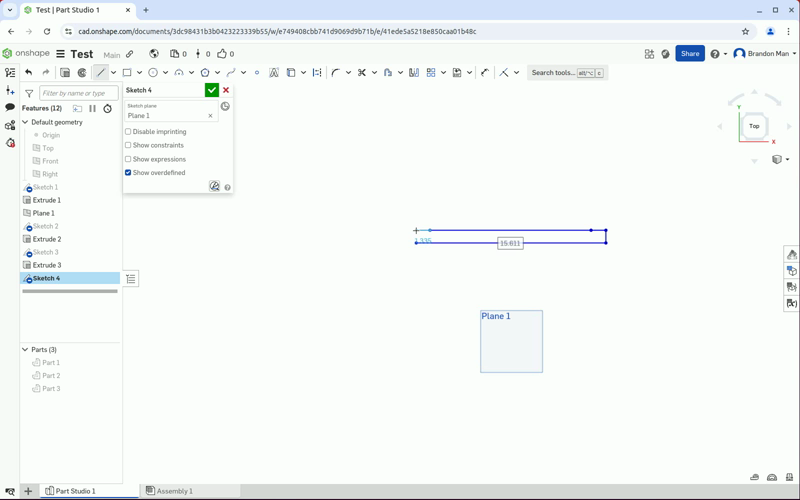
scroll(6)
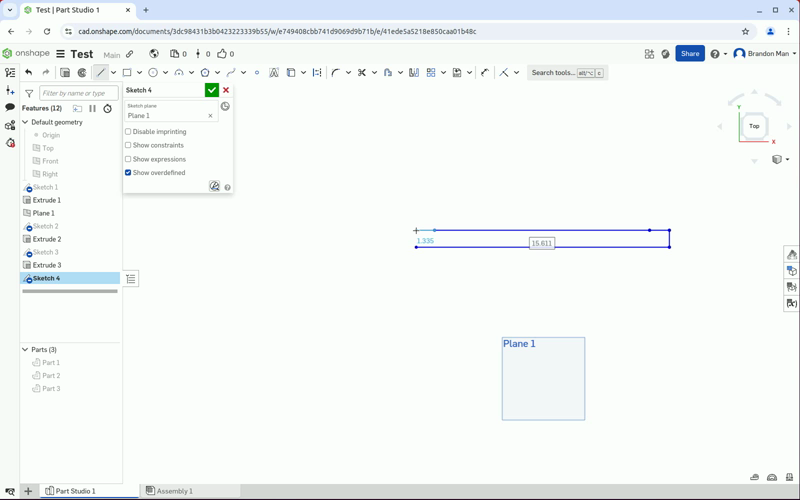
scroll(6)
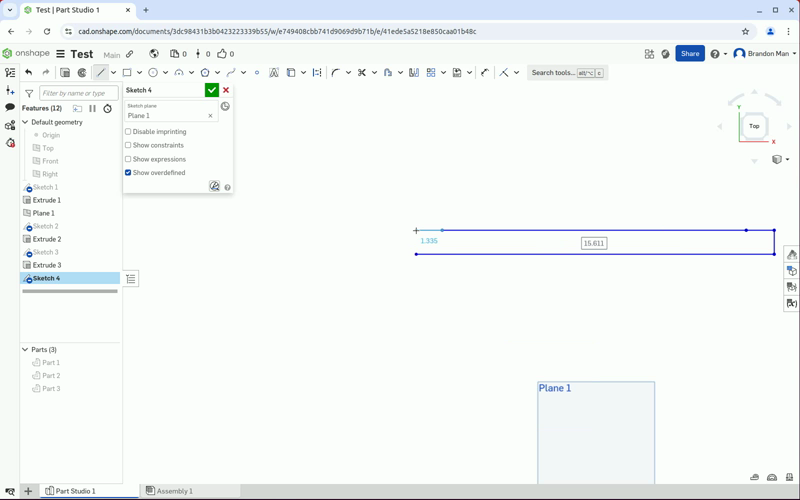
scroll(6)
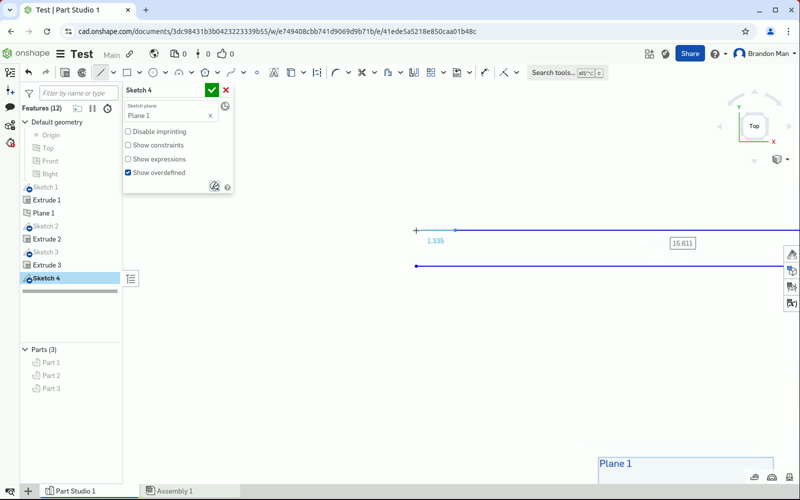
scroll(6)
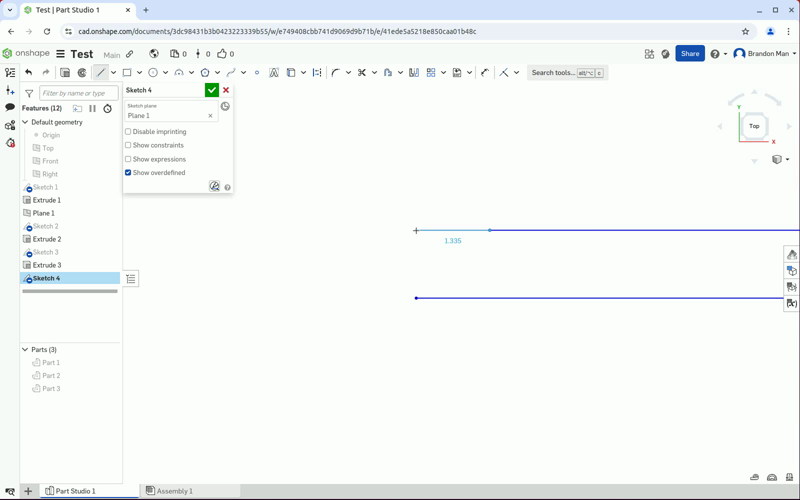
click(416, 230)
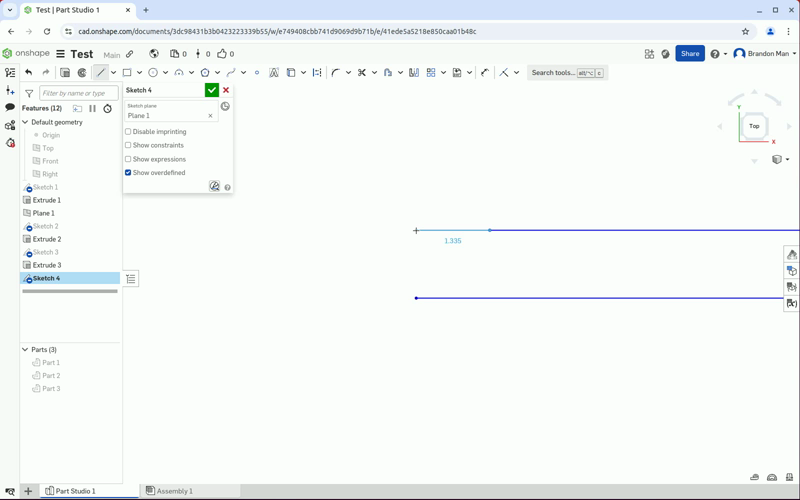
scroll(-6)
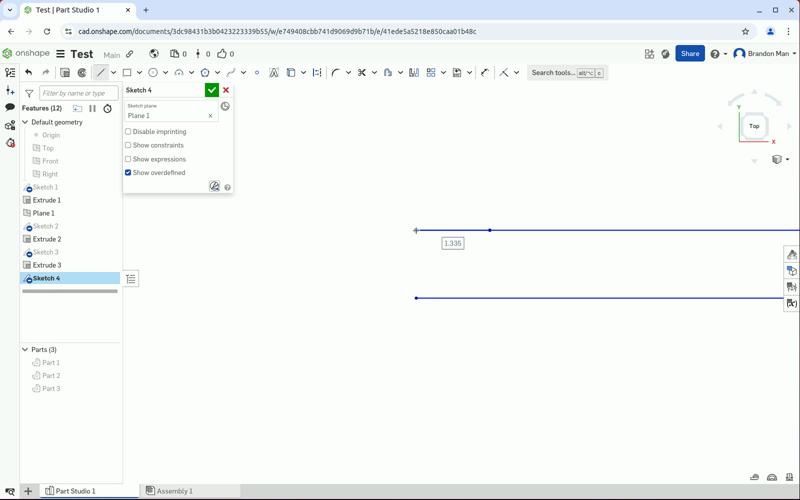
scroll(-6)
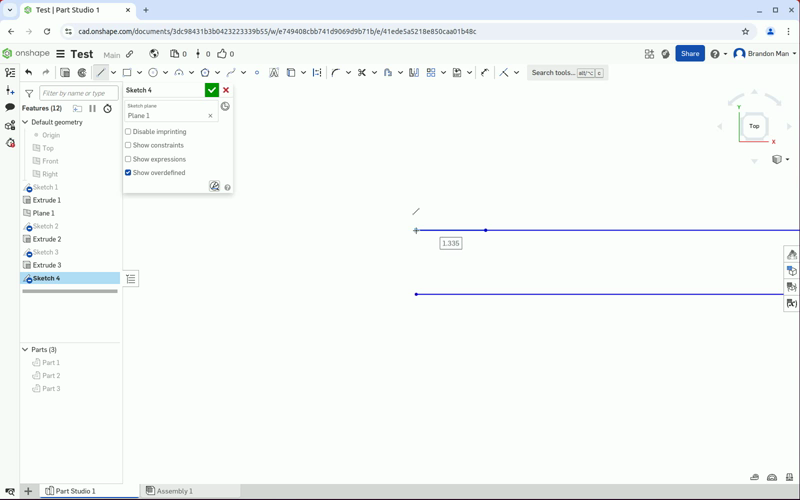
scroll(-6)
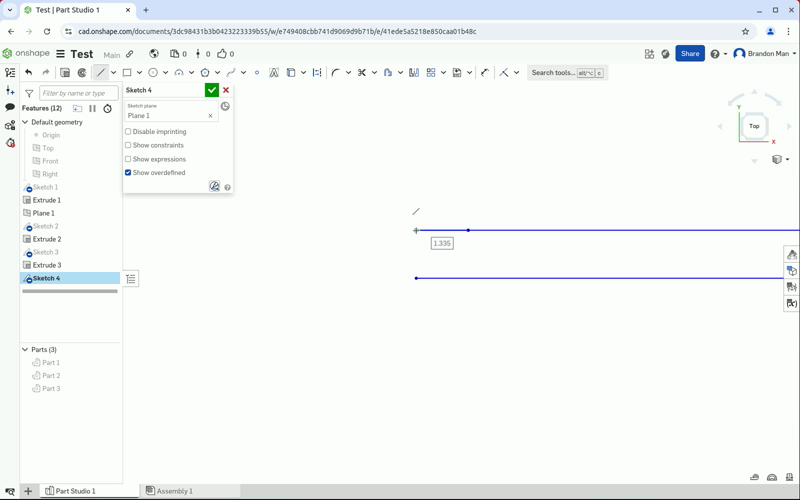
scroll(-6)
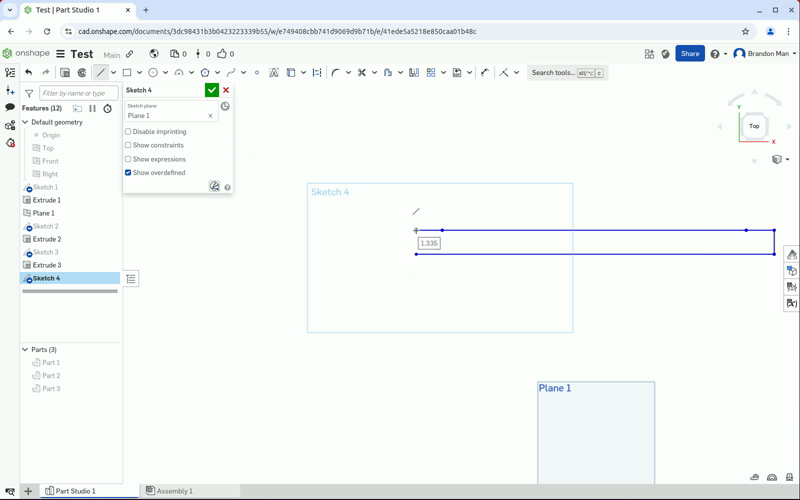
scroll(-6)
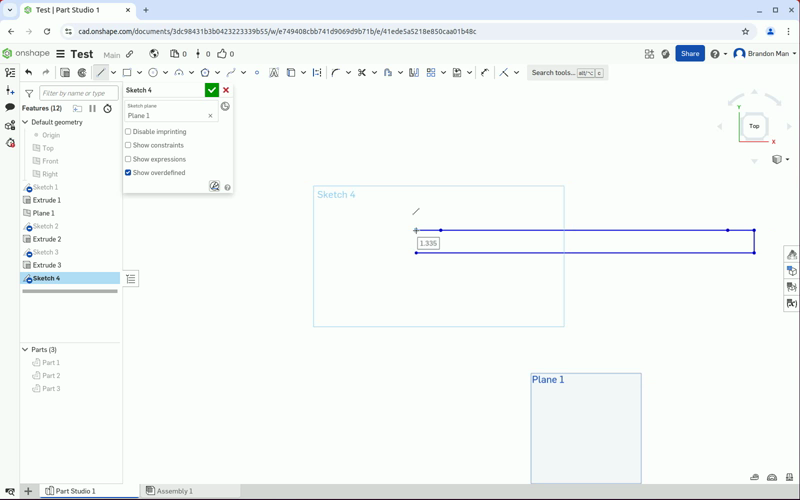
scroll(-6)
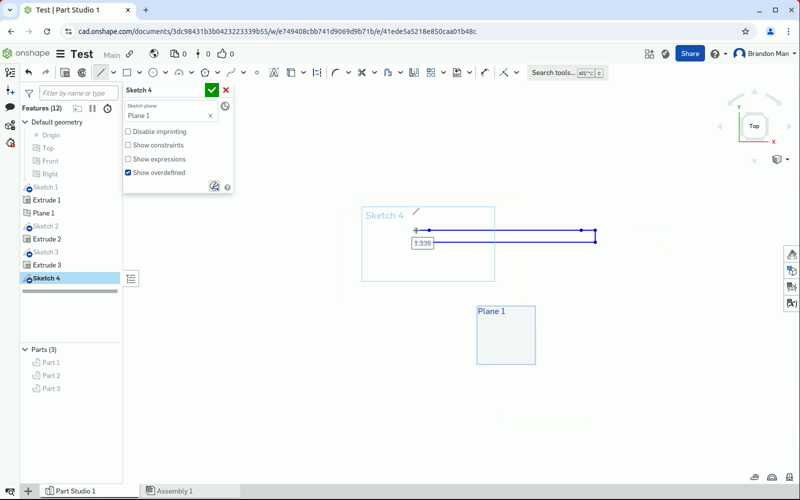
scroll(-6)
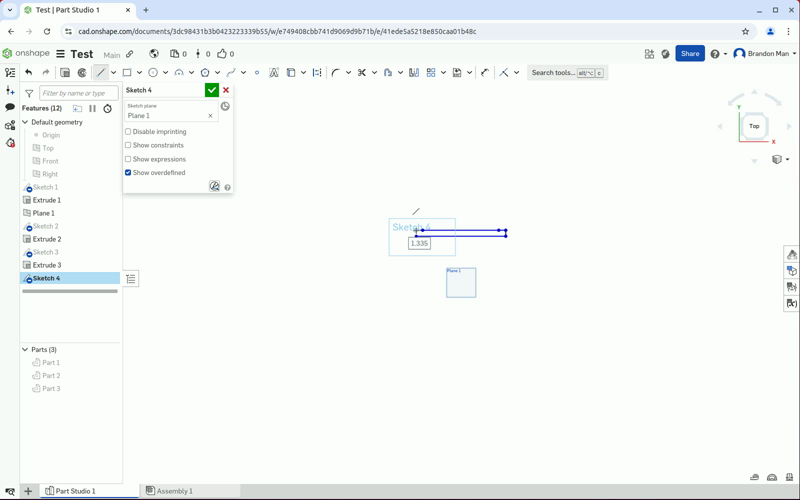
key_up(shift)
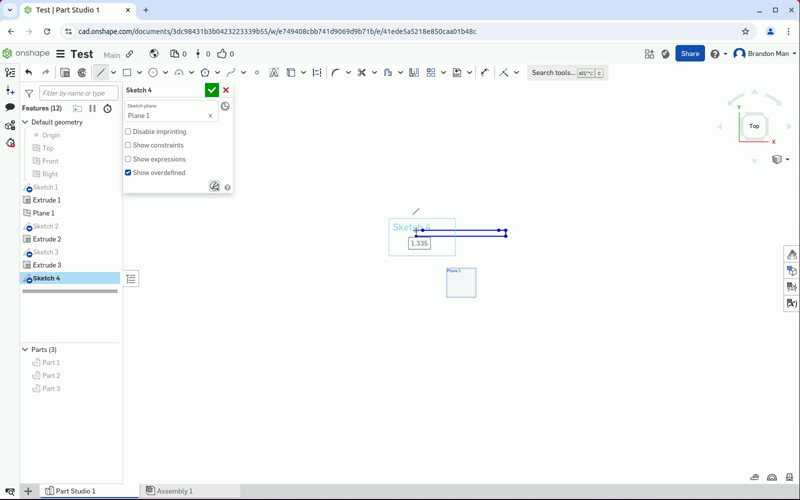
mouse_move(446, 230)
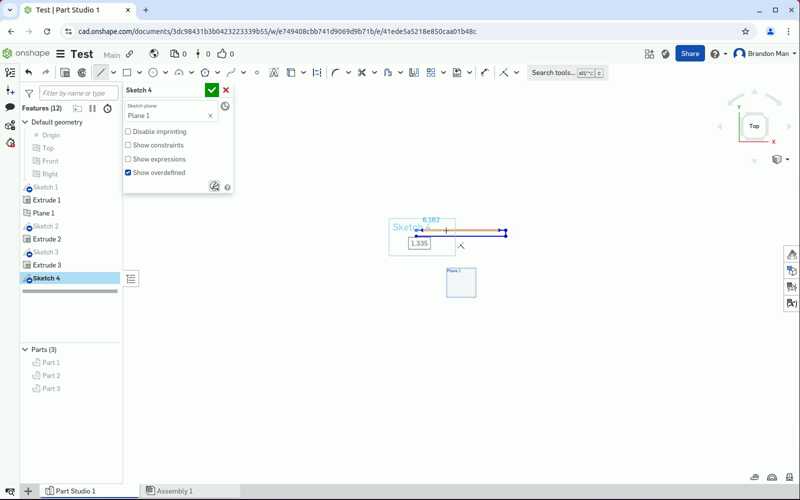
key_down(shift)
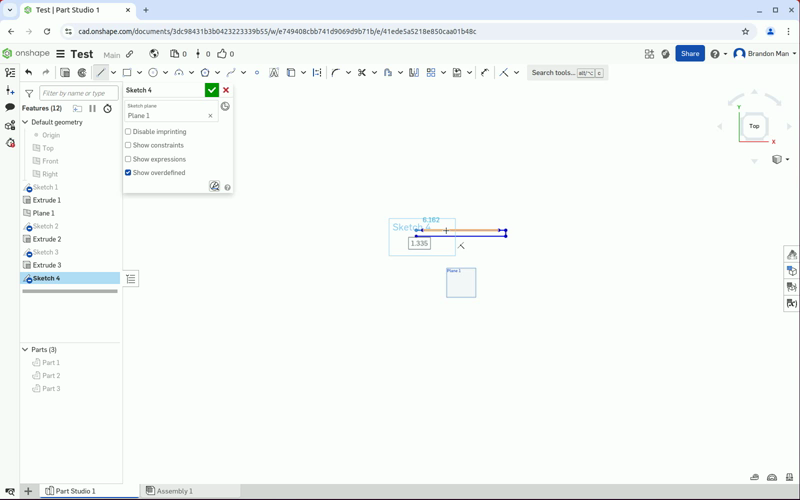
mouse_move(416, 236)
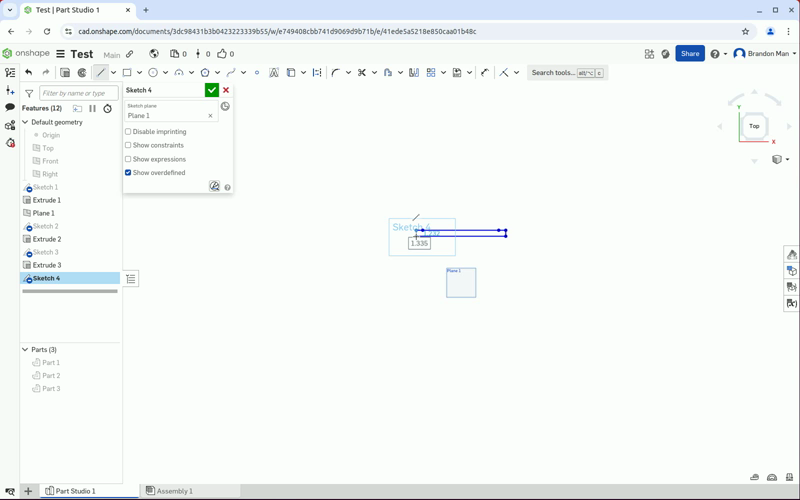
scroll(6)
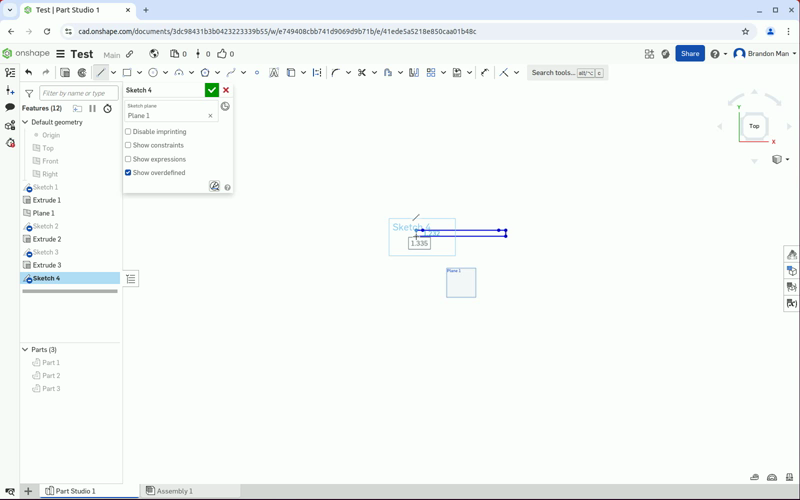
scroll(6)
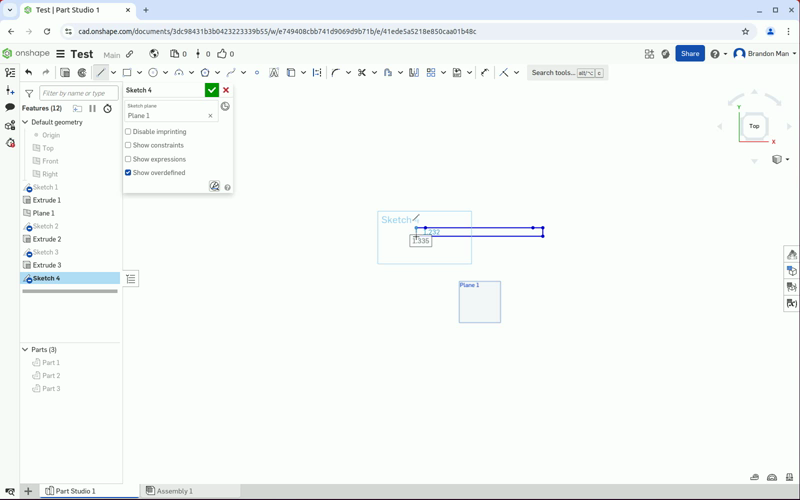
scroll(6)
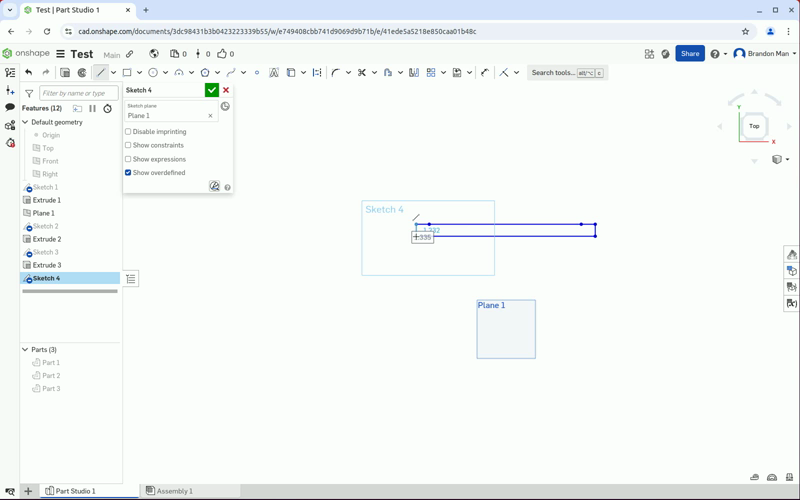
scroll(6)
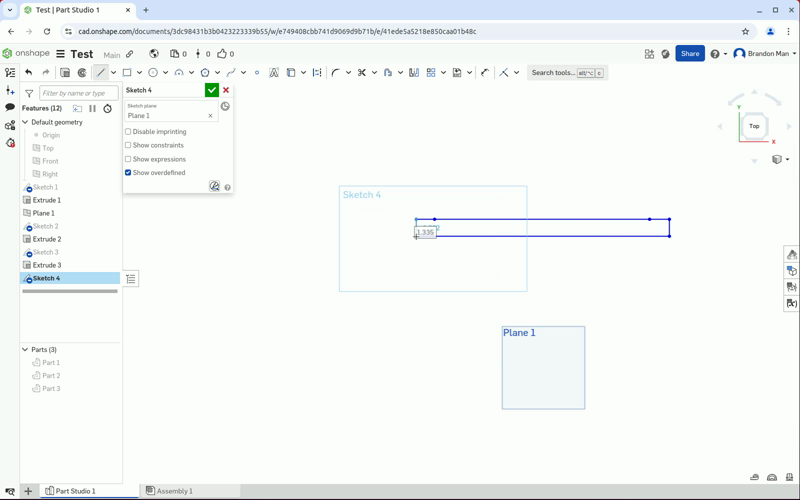
scroll(6)
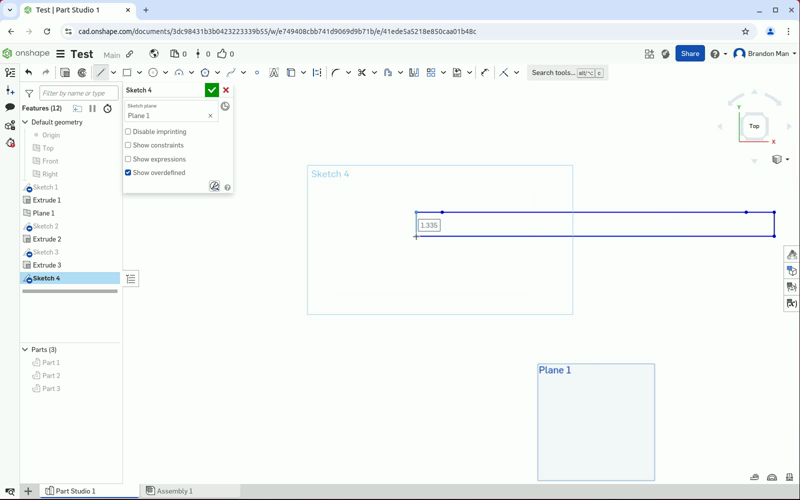
scroll(6)
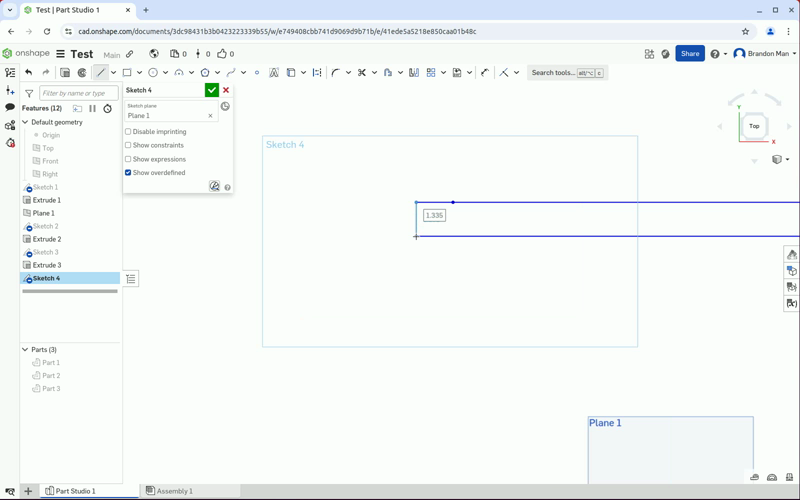
scroll(6)
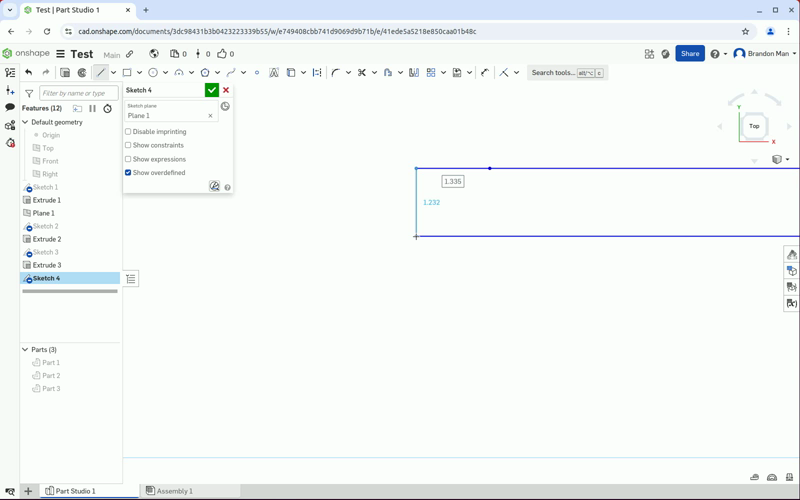
key_up(shift)
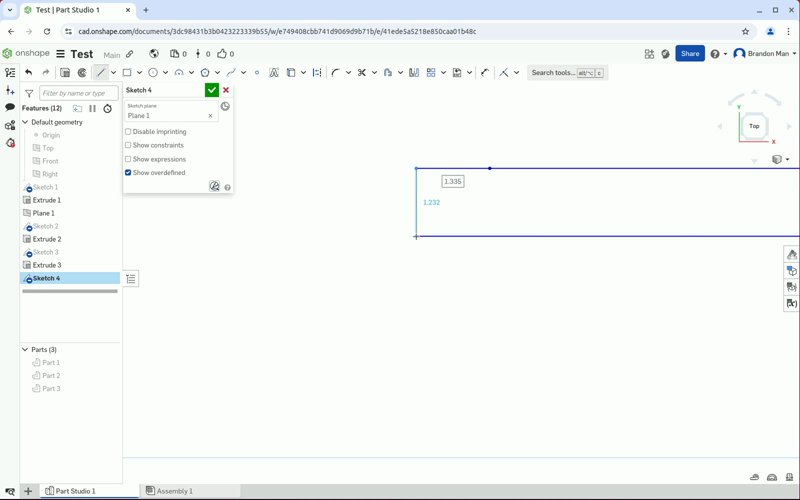
click(416, 236)
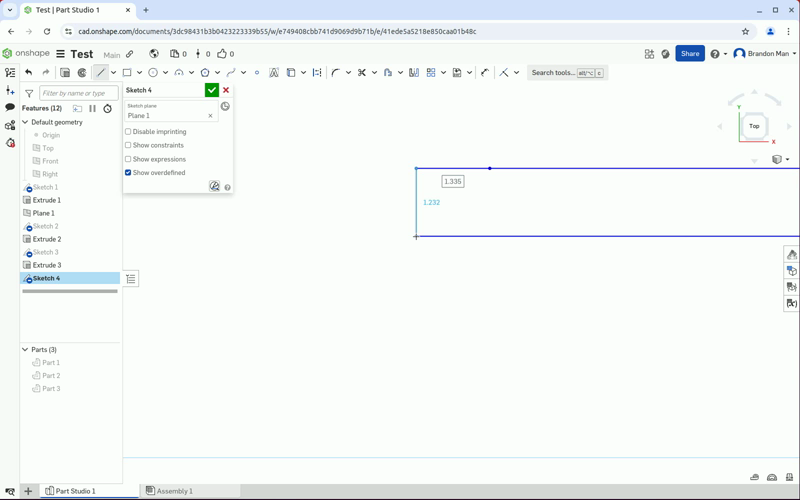
scroll(-6)
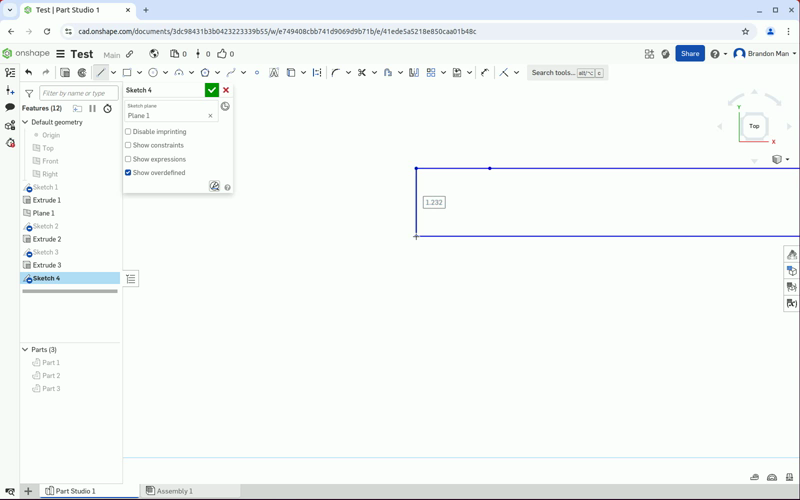
scroll(-6)
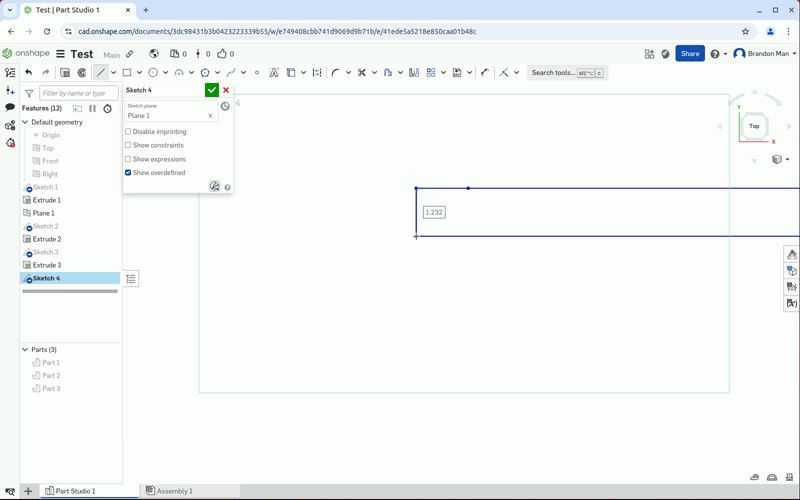
scroll(-6)
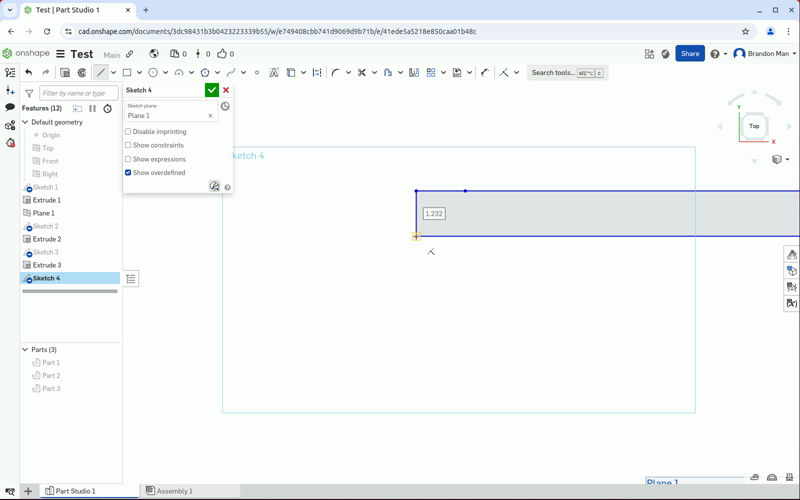
scroll(-6)
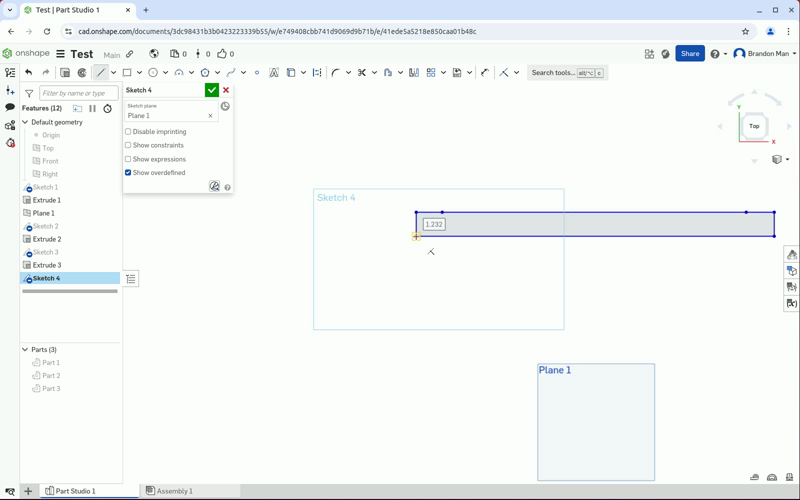
scroll(-6)
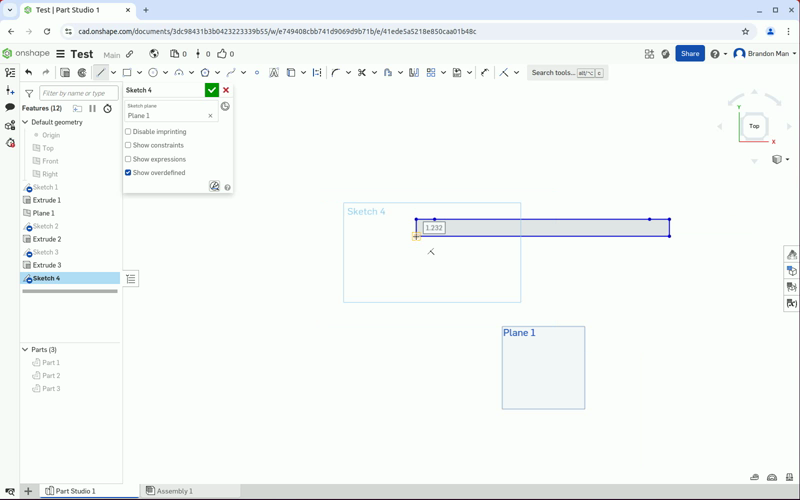
scroll(-6)
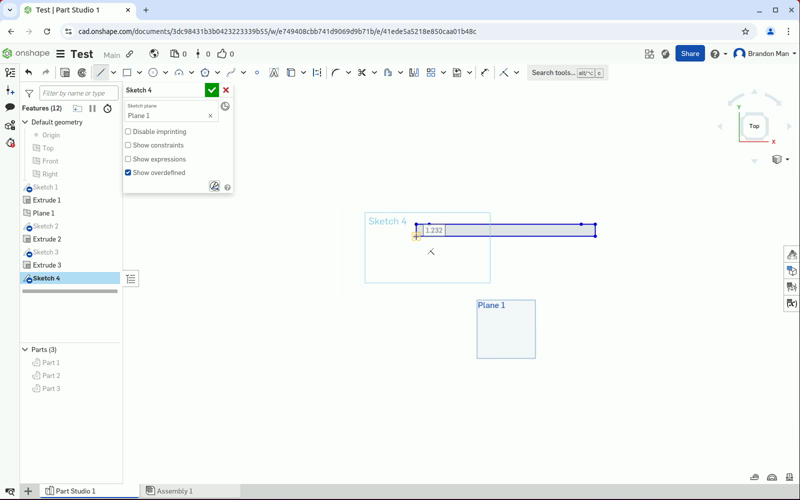
scroll(-6)
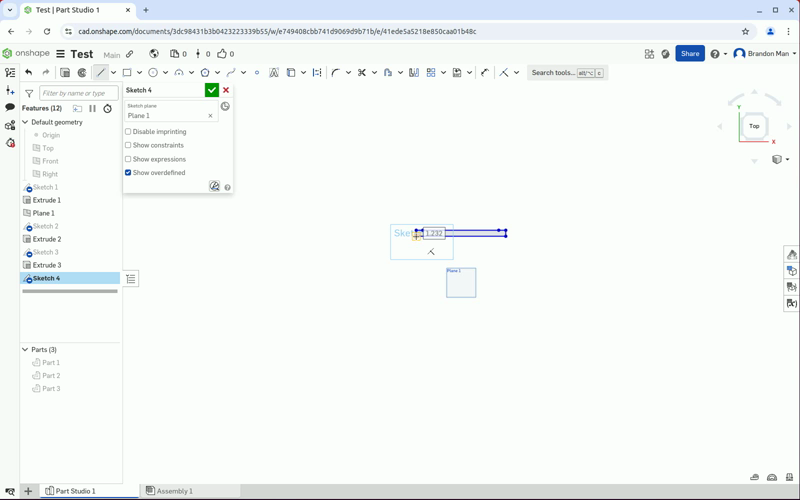
key(esc)
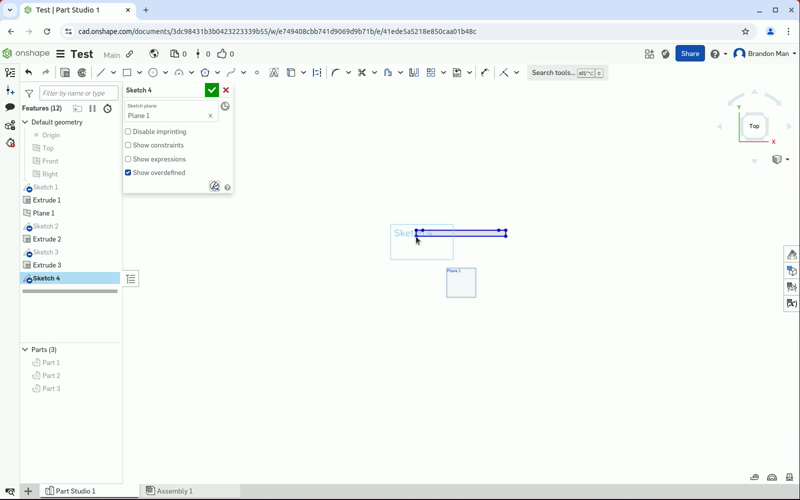
mouse_move(504, 231)
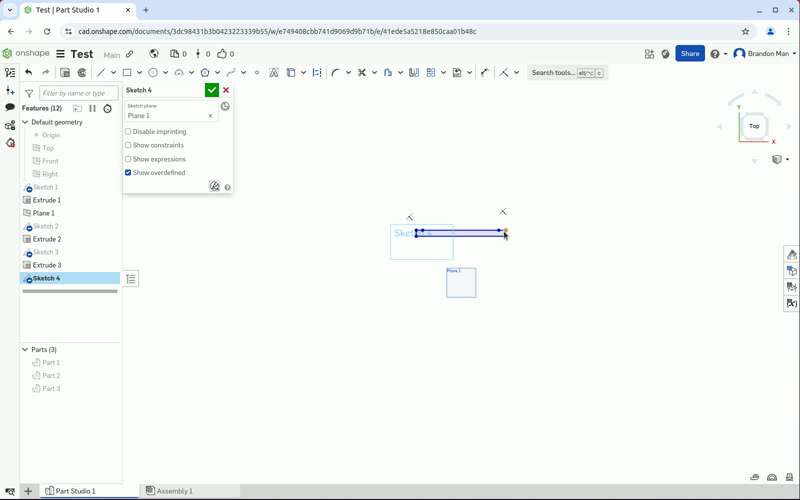
scroll(6)
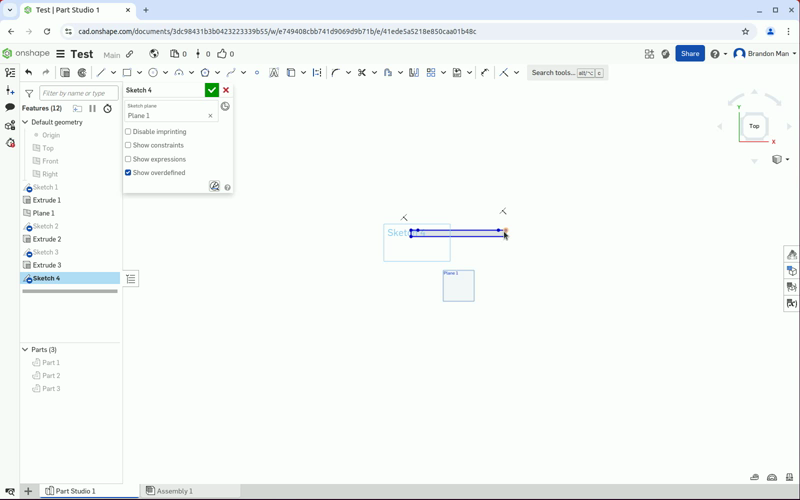
scroll(6)
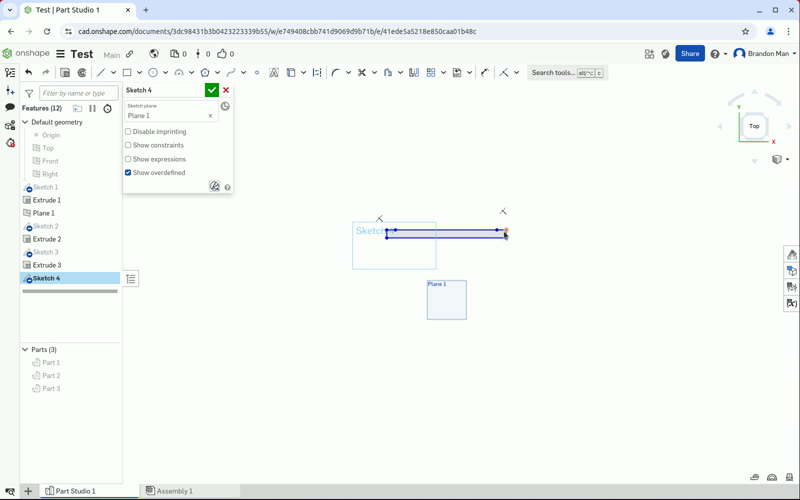
scroll(6)
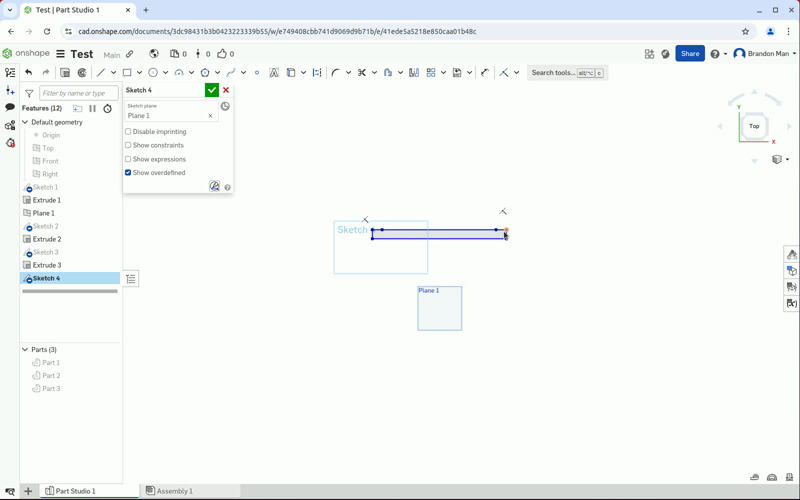
scroll(6)
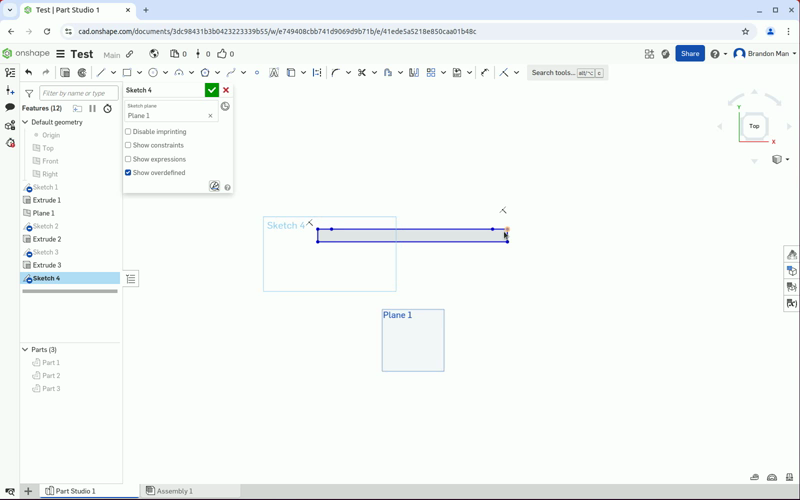
scroll(6)
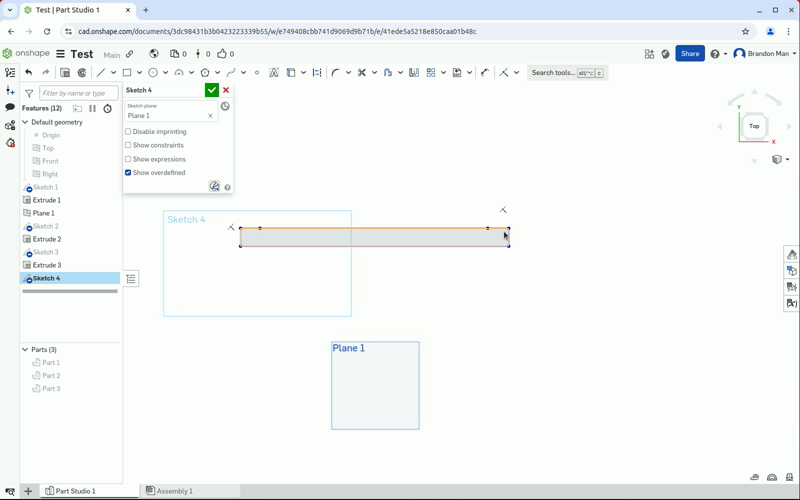
scroll(6)
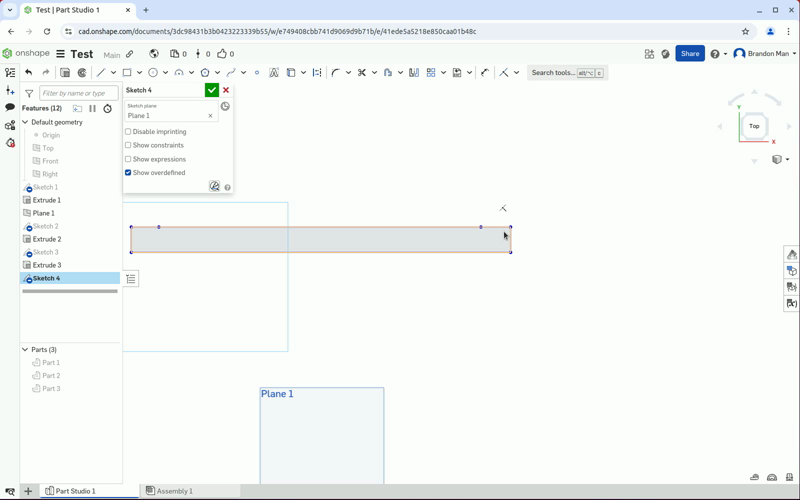
scroll(6)
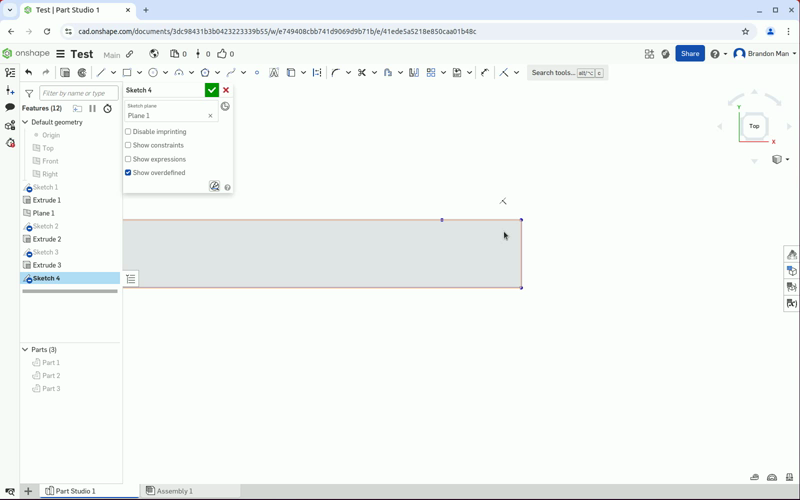
click(504, 231)
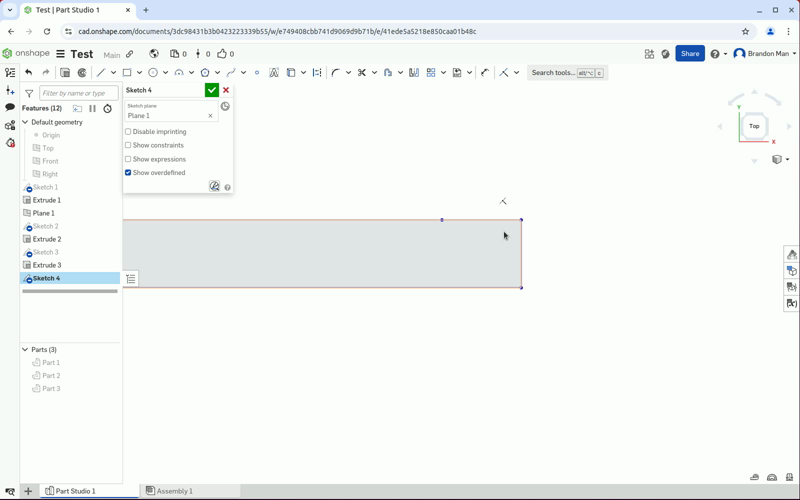
scroll(-6)
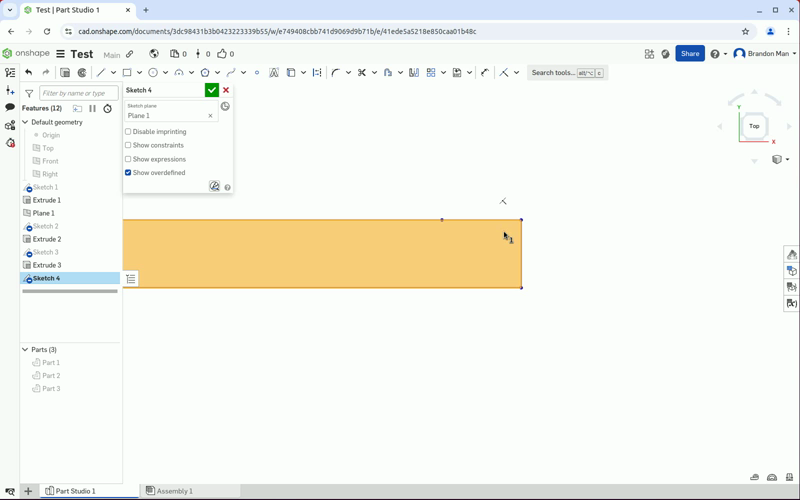
scroll(-6)
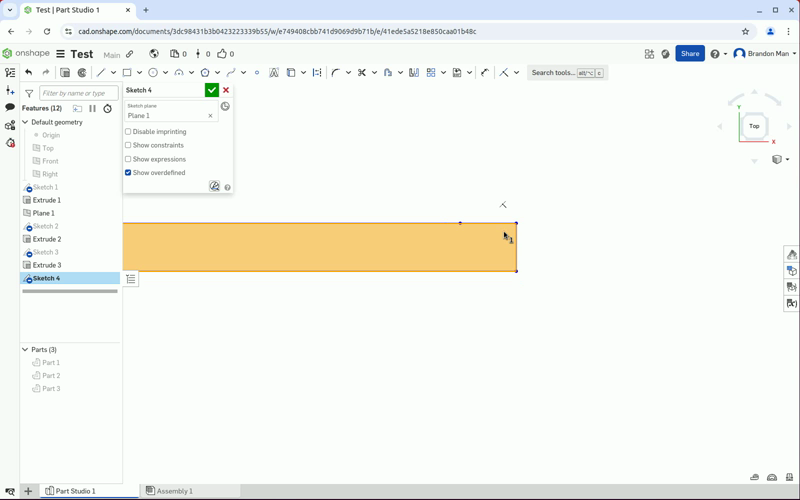
scroll(-6)
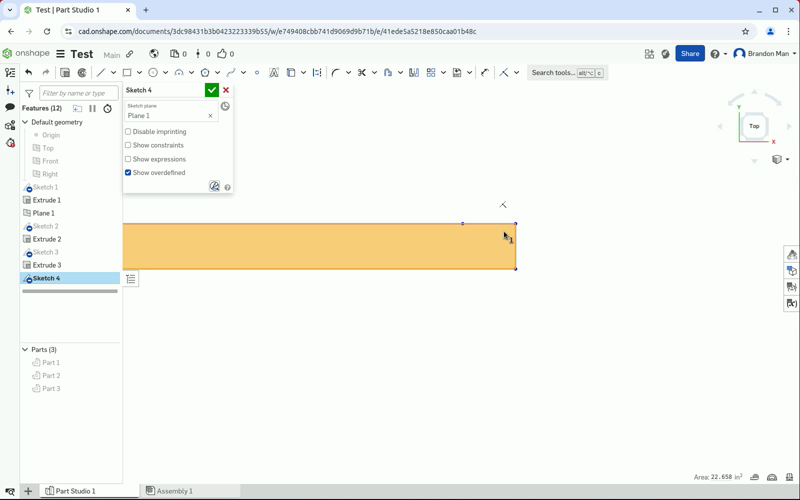
scroll(-6)
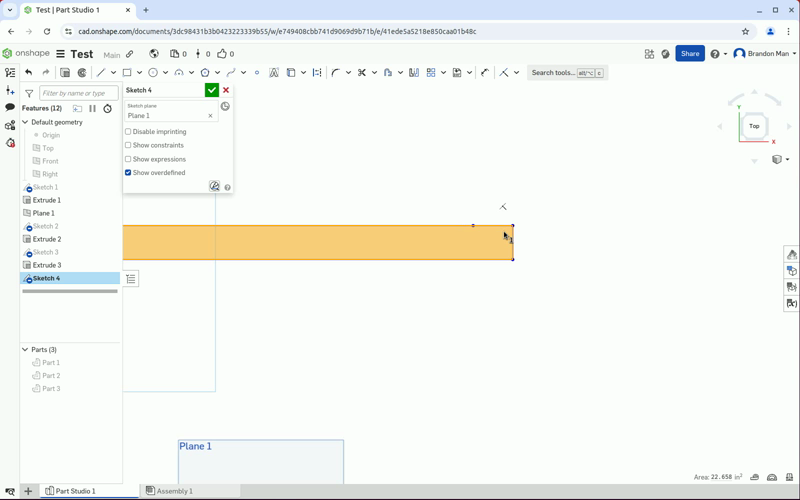
scroll(-6)
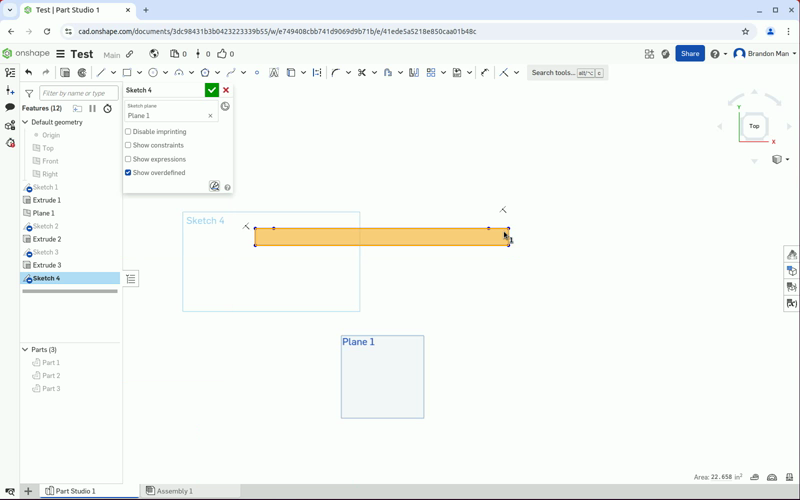
scroll(-6)
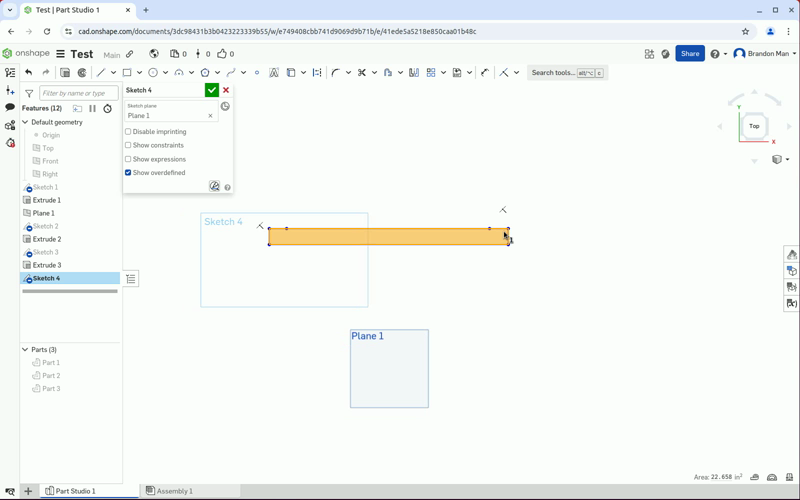
scroll(-6)
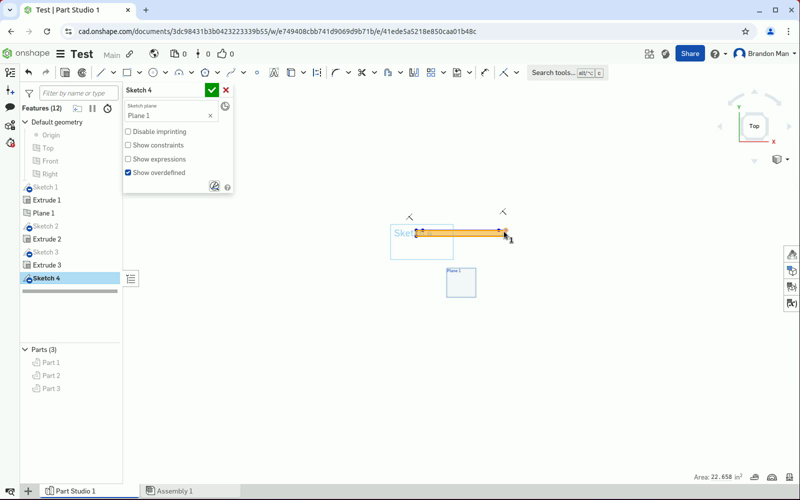
mouse_move(73, 352)
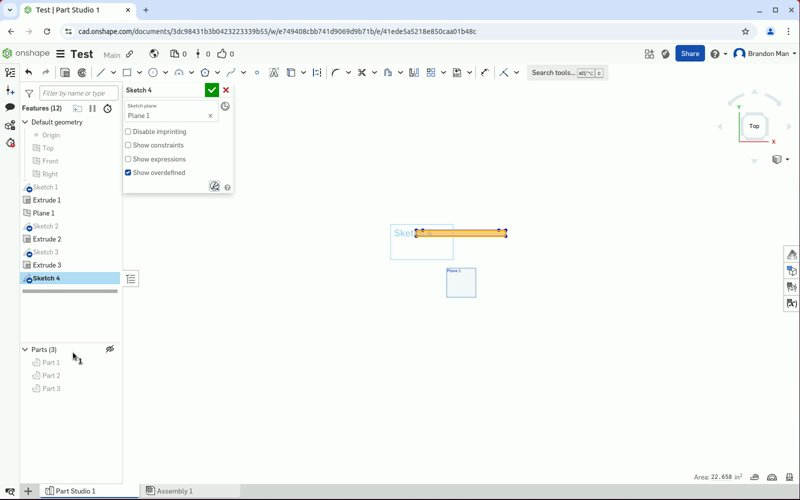
key(shift+y)
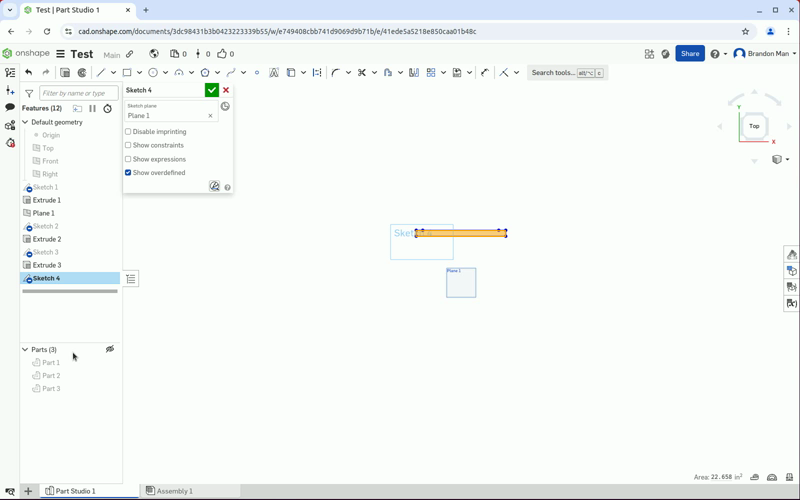
key(shift+e)
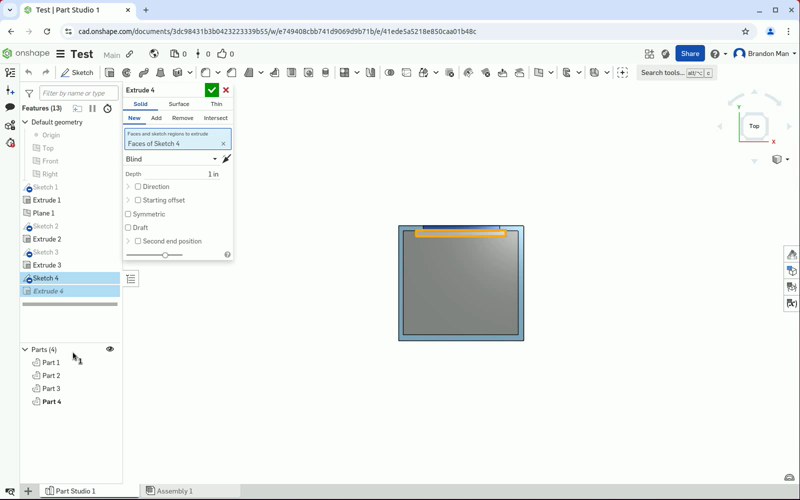
mouse_move(143, 106)
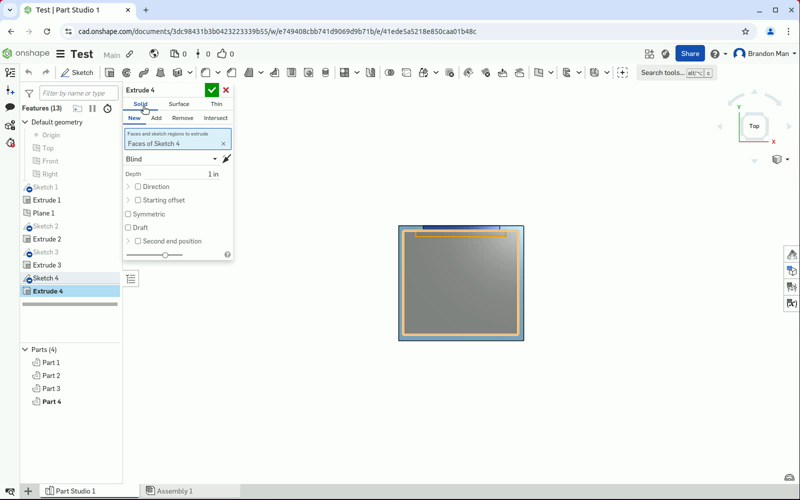
click(143, 106)
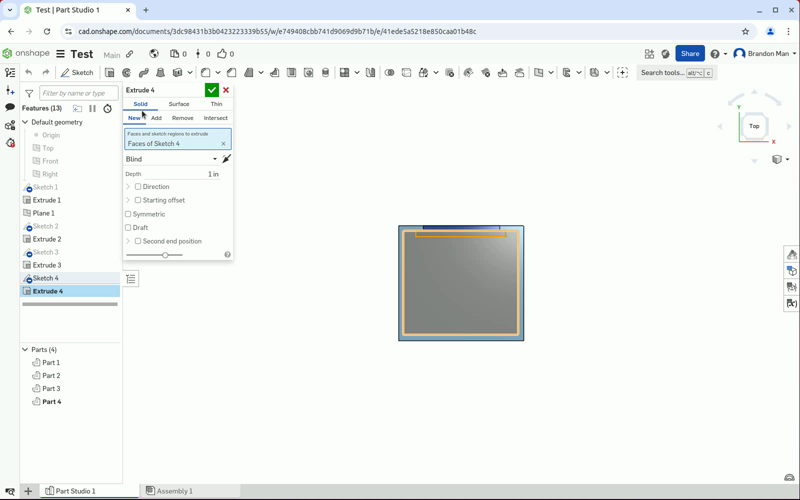
mouse_move(137, 120)
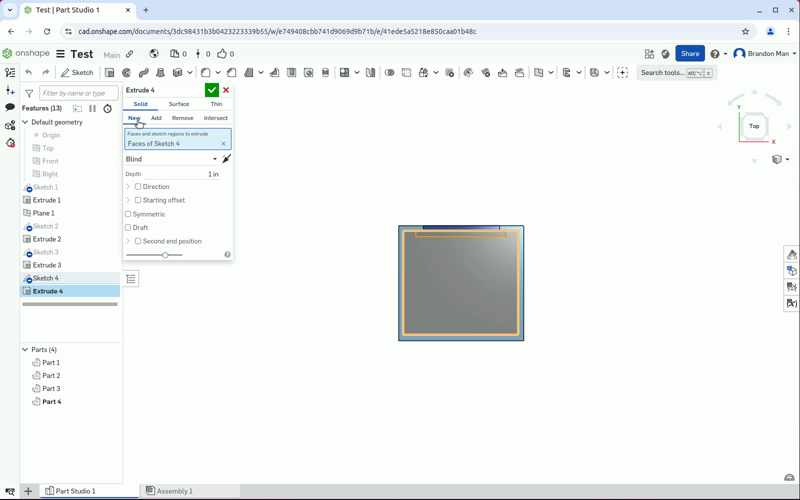
click(137, 120)
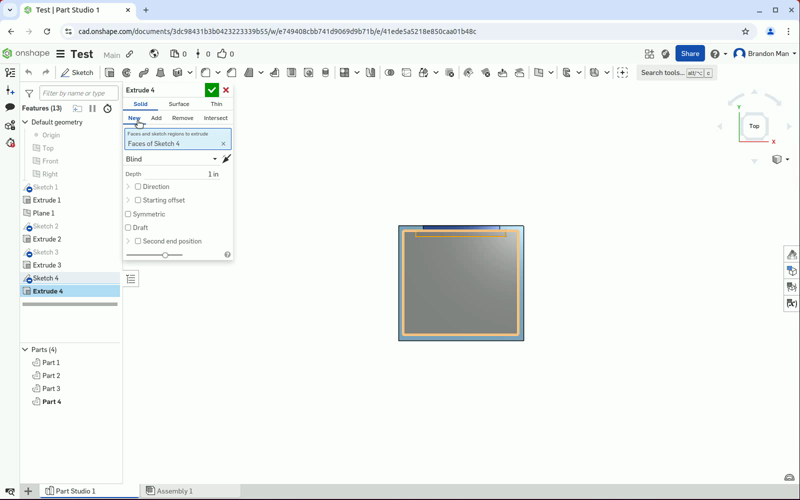
key(tab, 4)
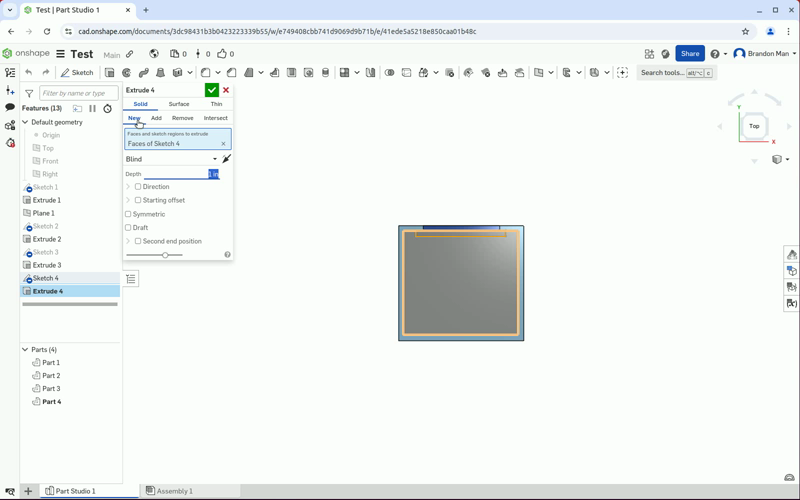
text(14.202)
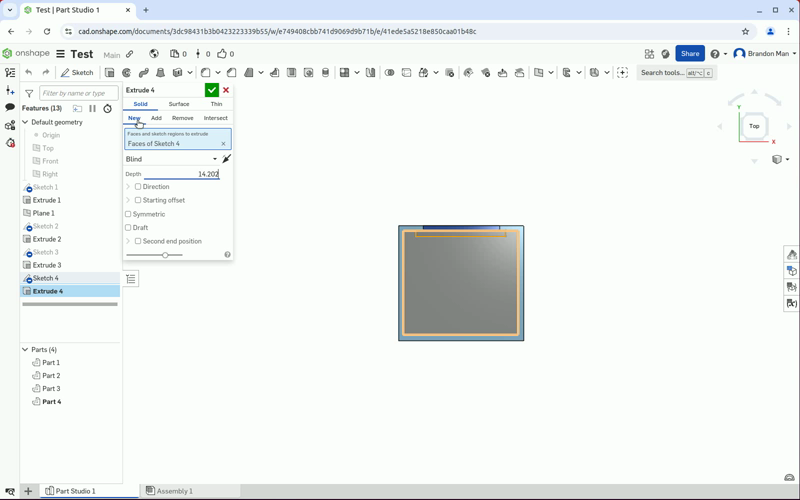
key(enter)
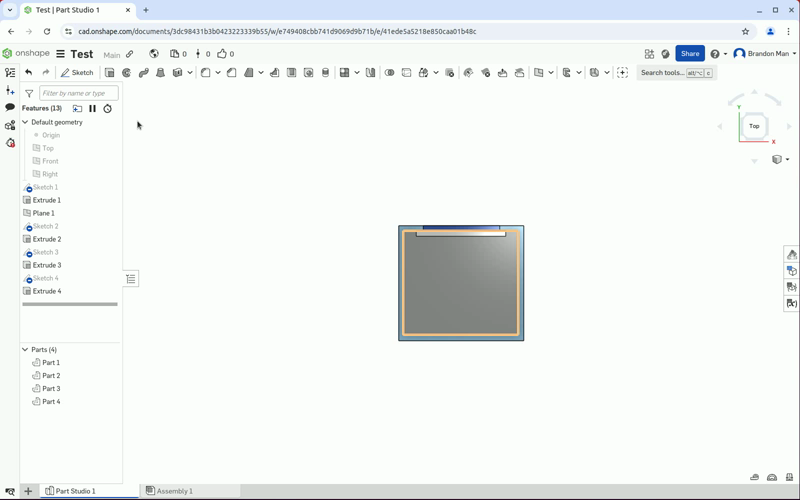
key(shift+h)
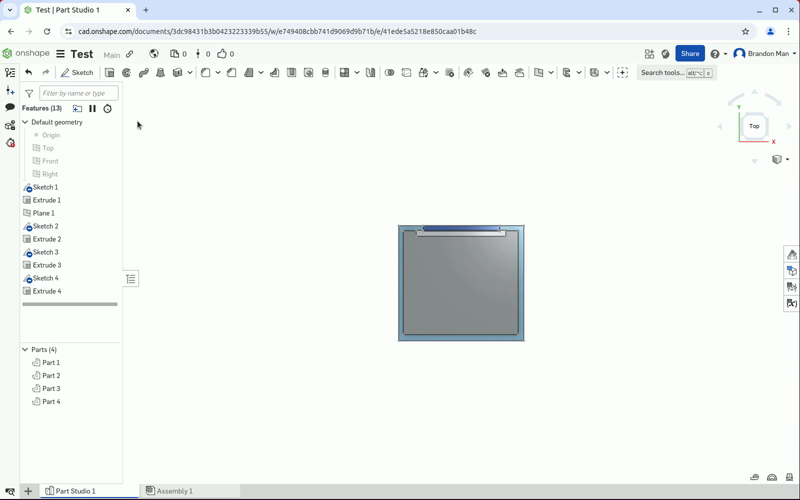
key(shift+h)
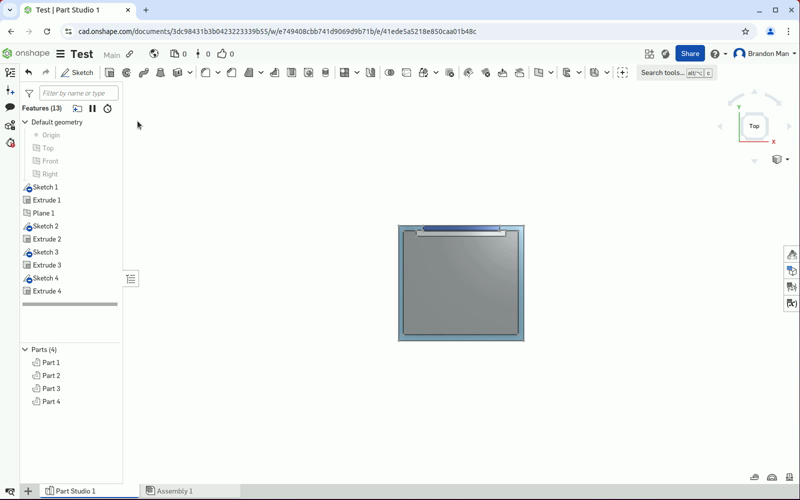
key(shift+7)
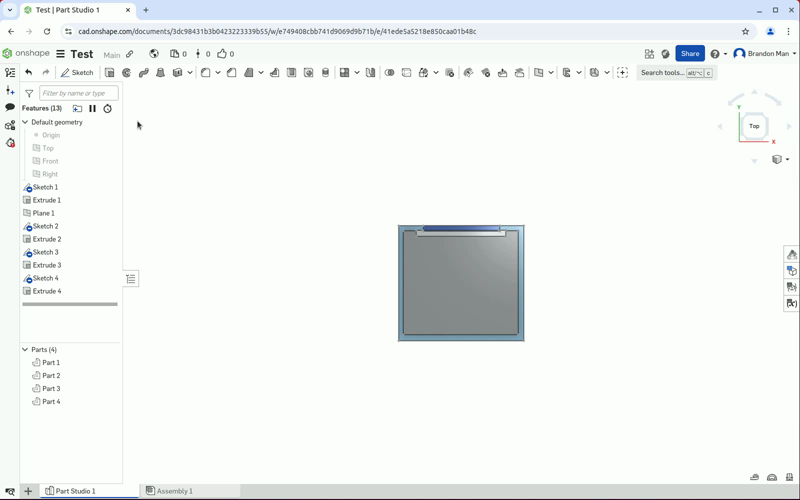
key(up, 3)
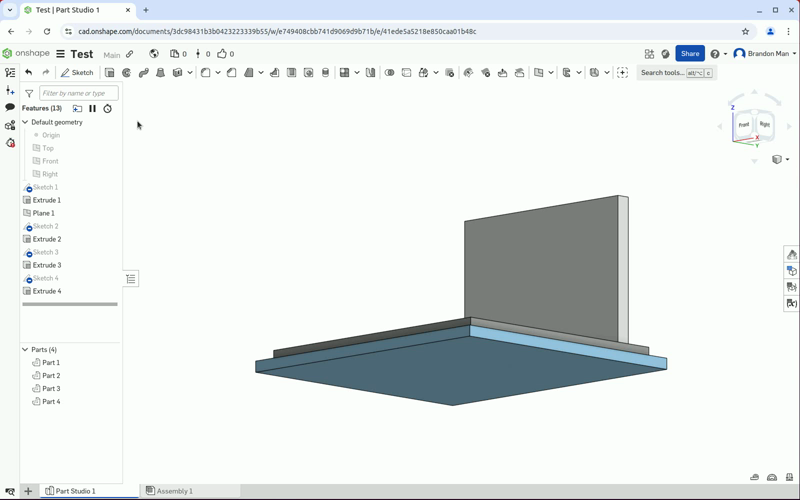
key(left, 3)
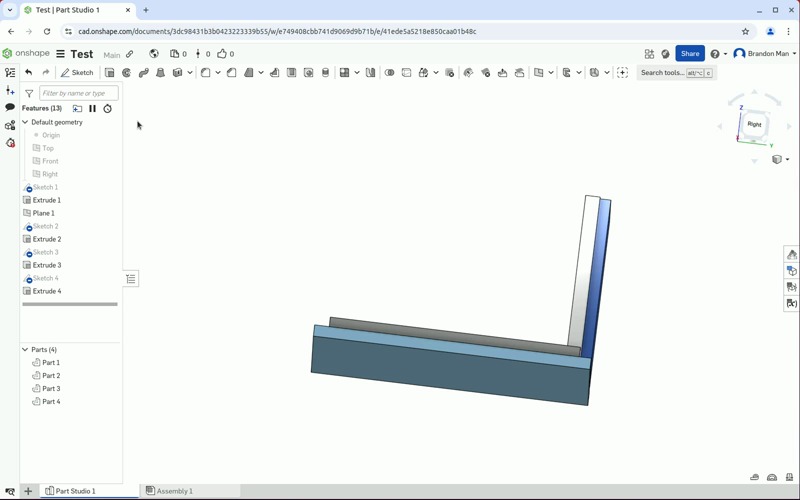
key(right, 3)
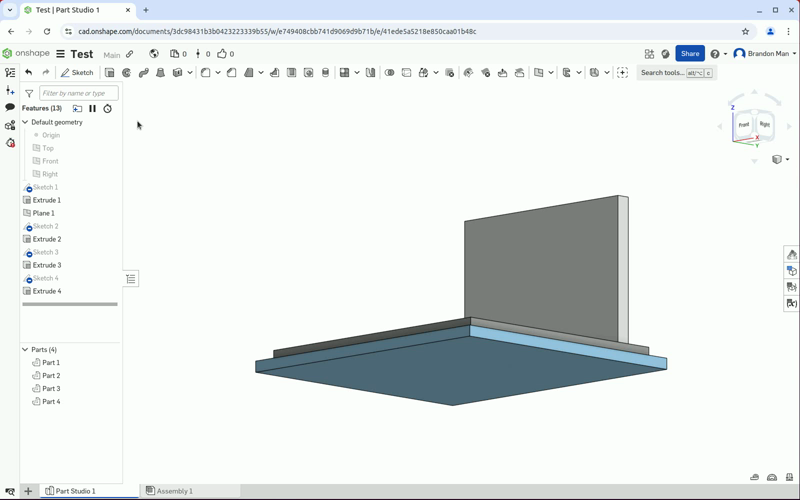
key(down, 3)
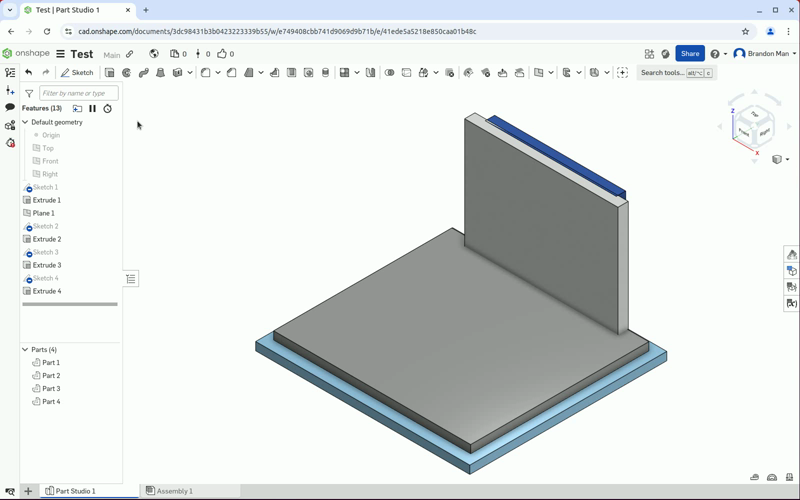
mouse_move(73, 189)
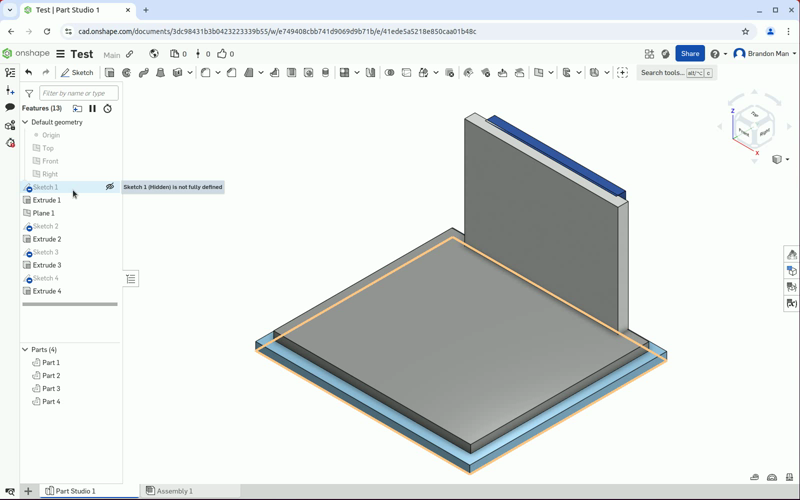
click(73, 189)